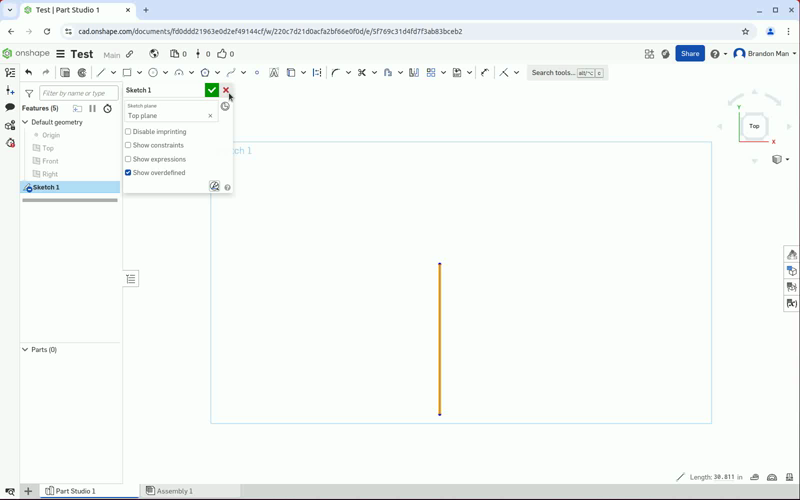
key(shift+h)
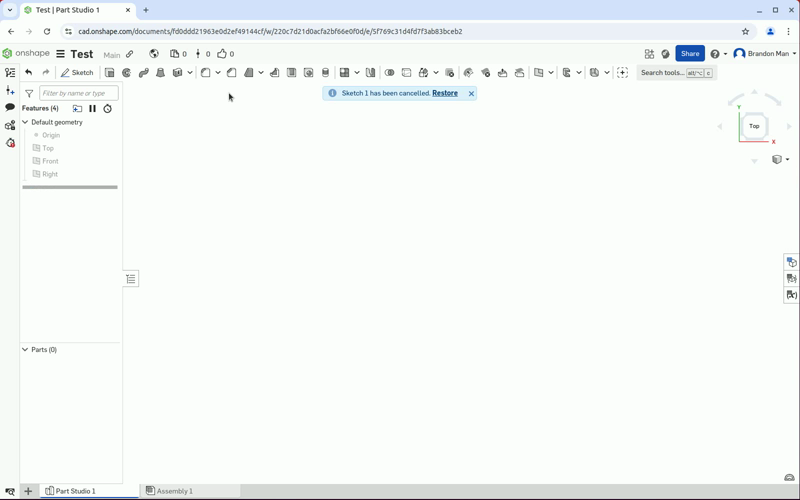
mouse_move(73, 352)
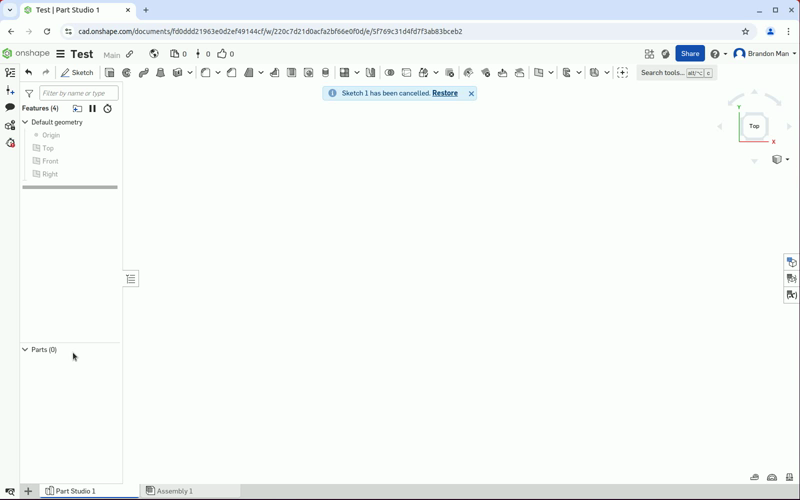
key(y)
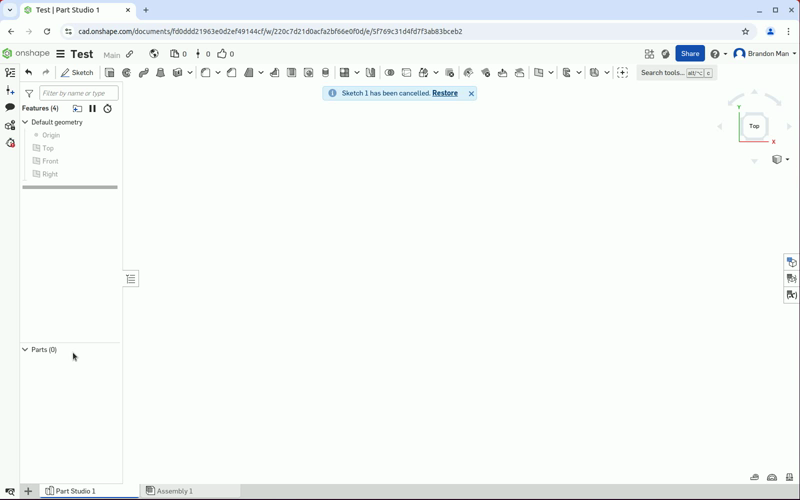
key(shift+p)
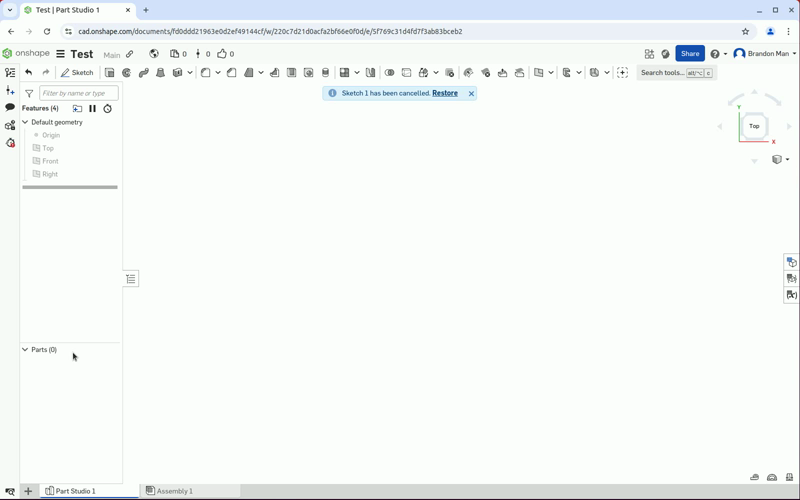
key(space)
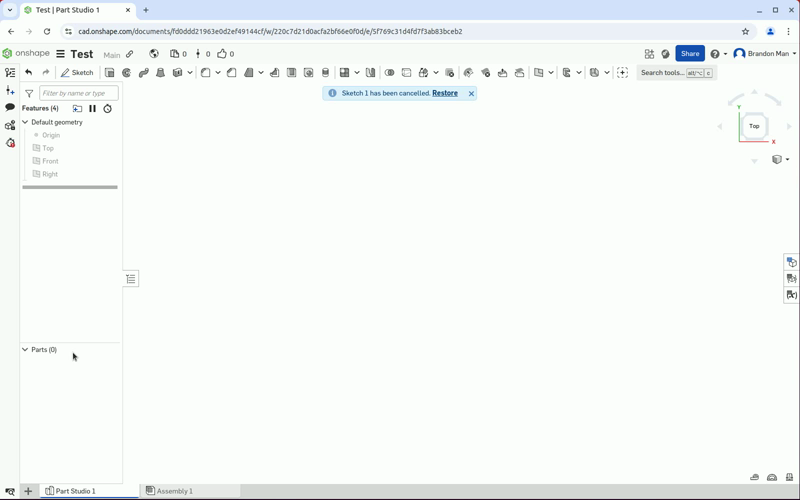
key_down(shift)
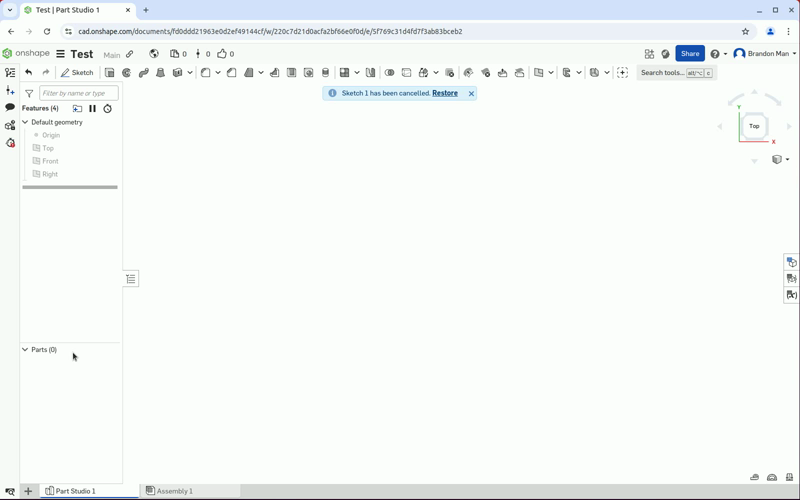
key(up)
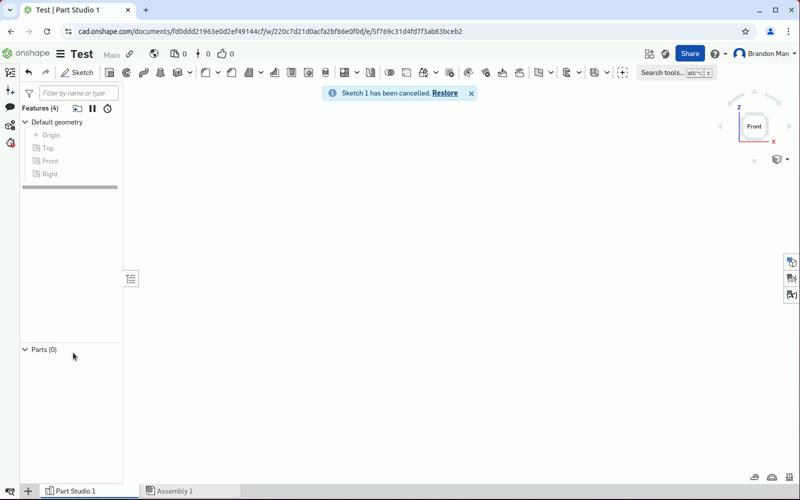
key_up(shift)
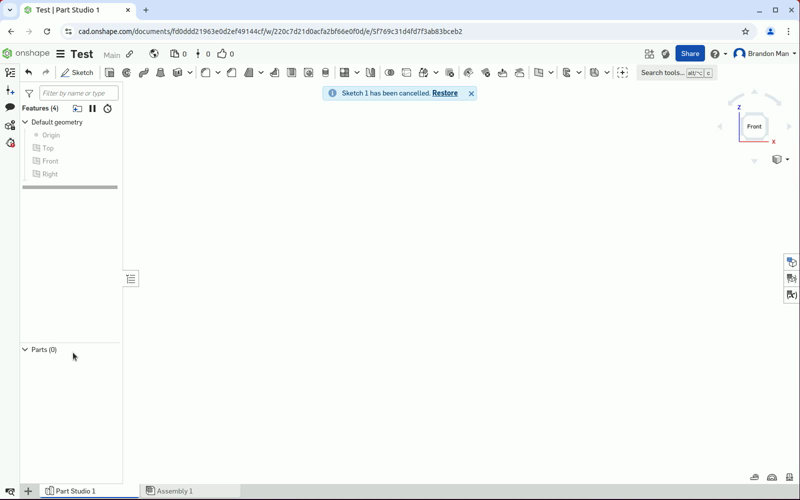
mouse_move(73, 352)
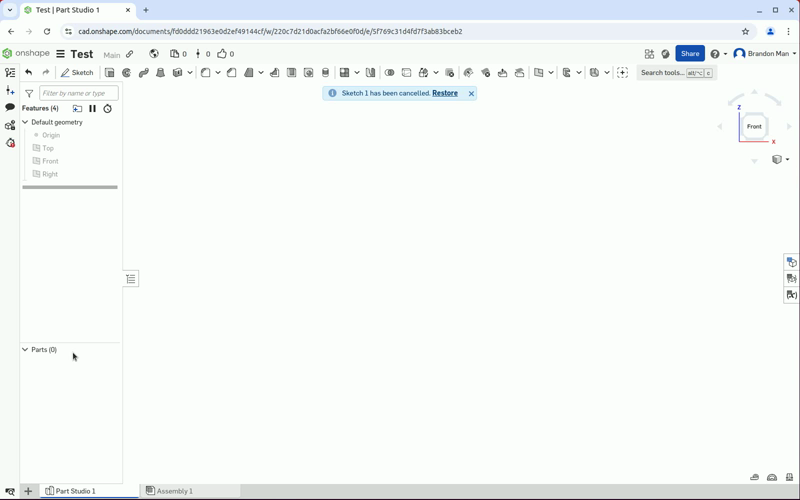
key(shift+y)
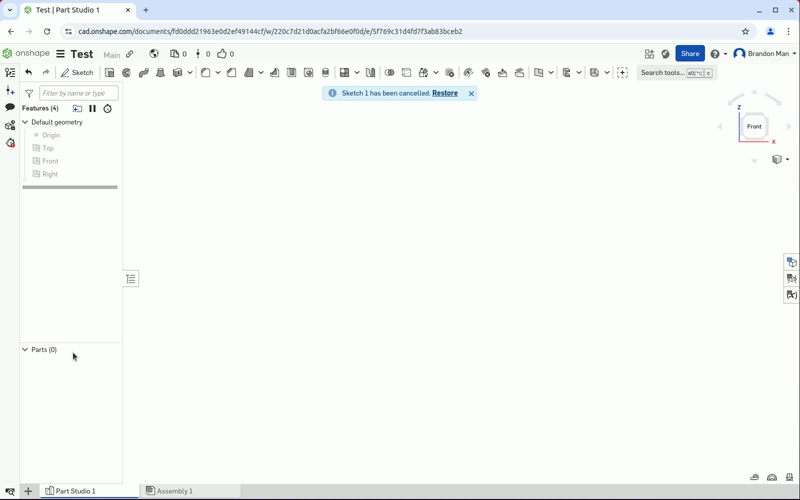
key(shift+s)
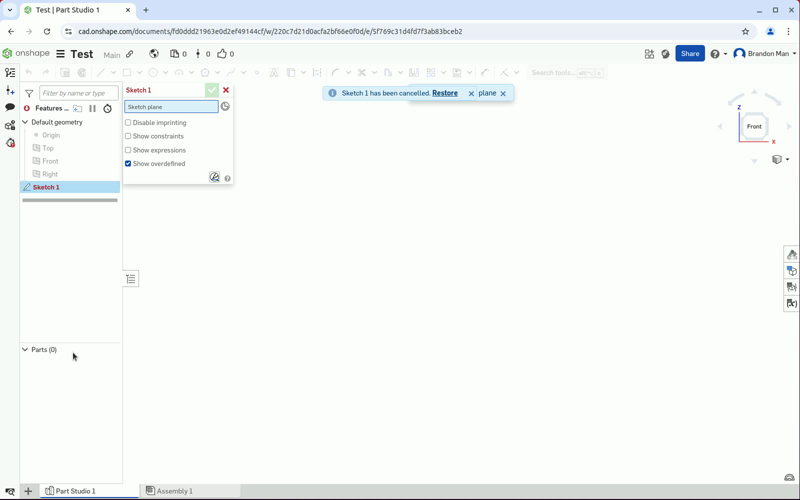
mouse_move(73, 163)
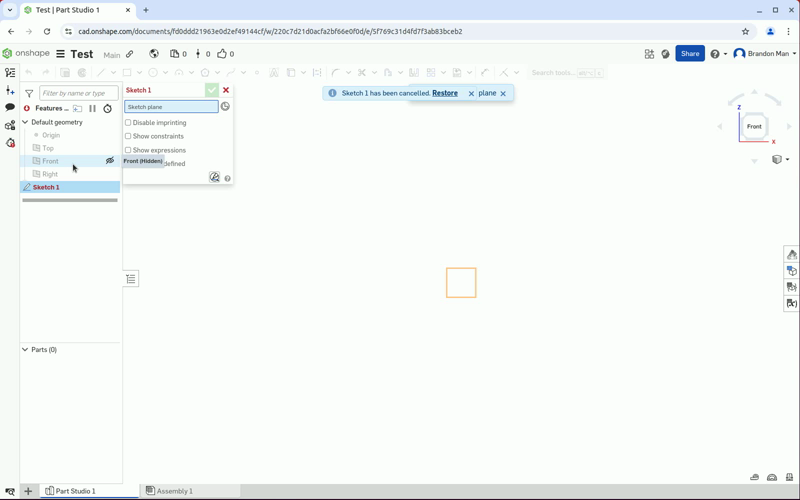
click(73, 163)
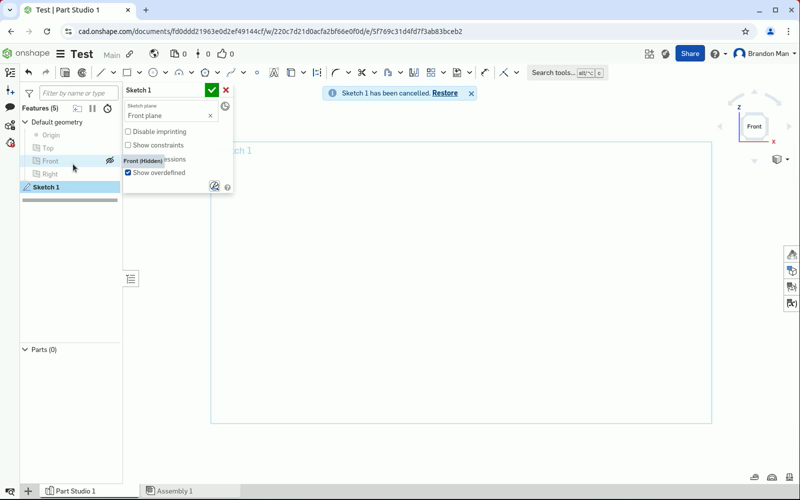
mouse_move(73, 352)
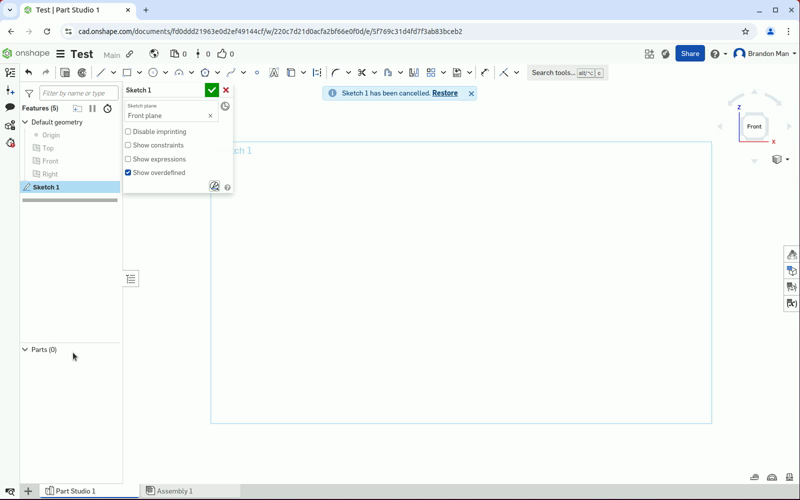
key(y)
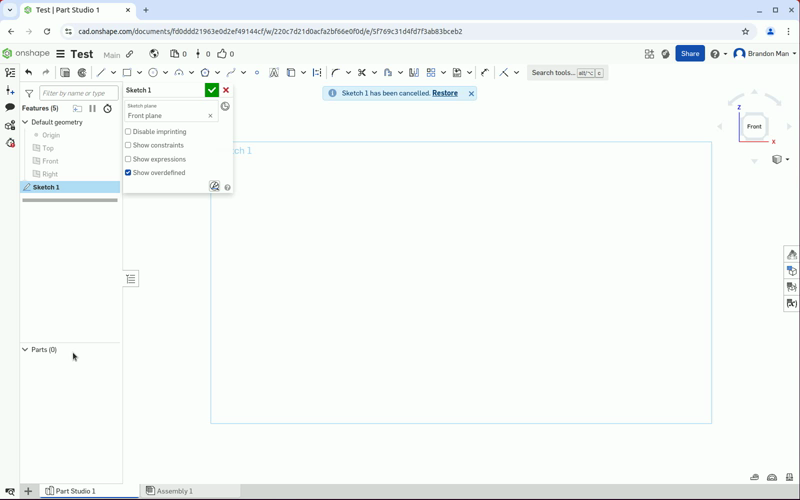
key(c)
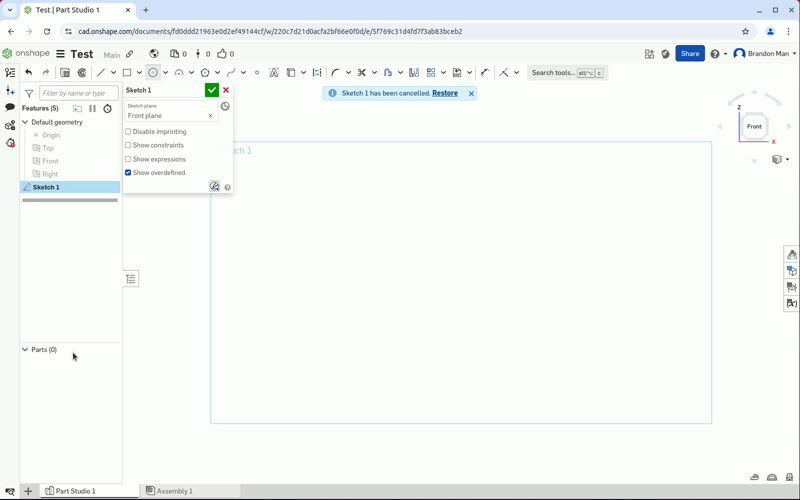
key_down(shift)
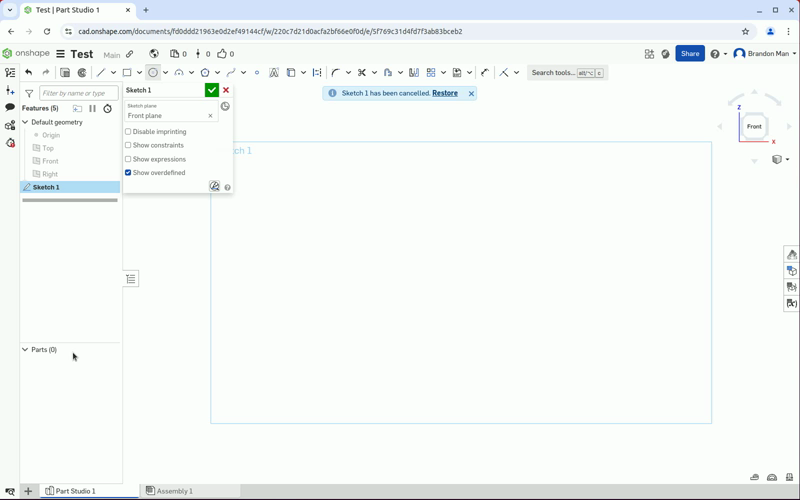
mouse_move(461, 282)
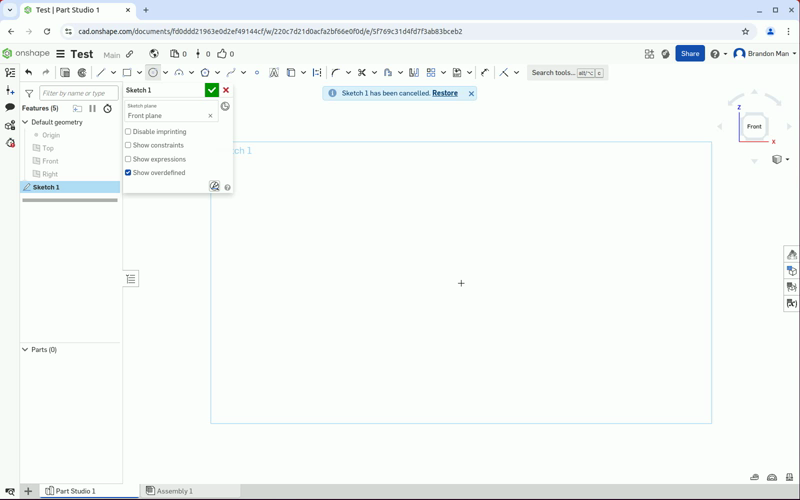
click(461, 282)
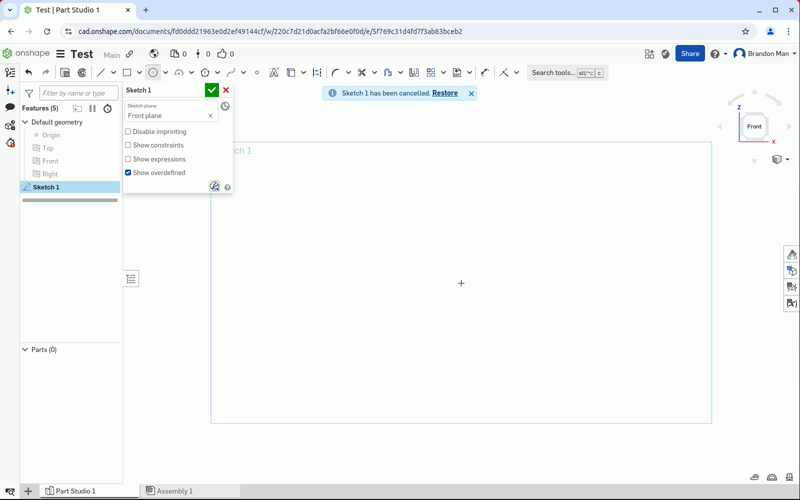
key_up(shift)
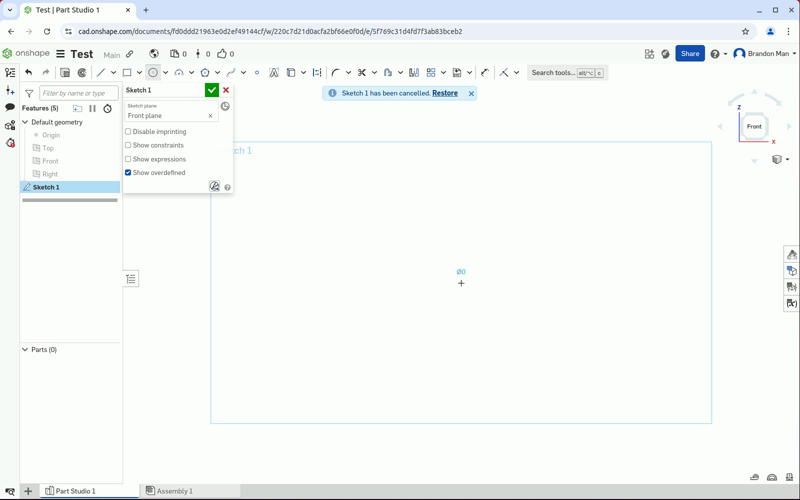
mouse_move(491, 282)
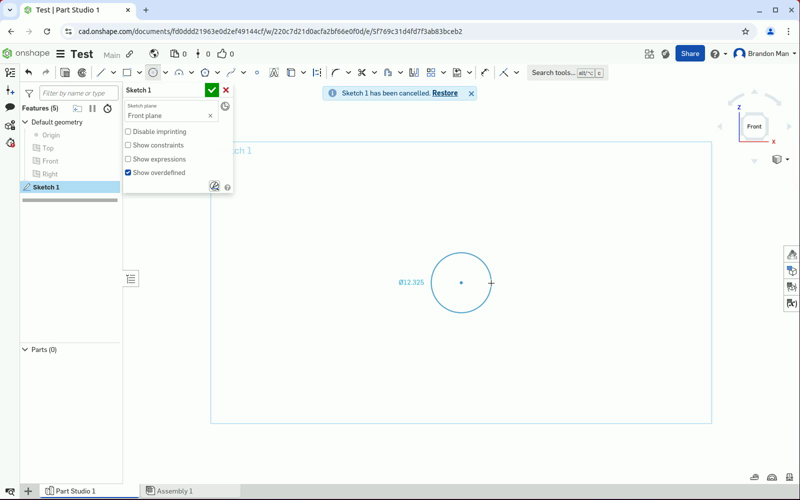
click(491, 282)
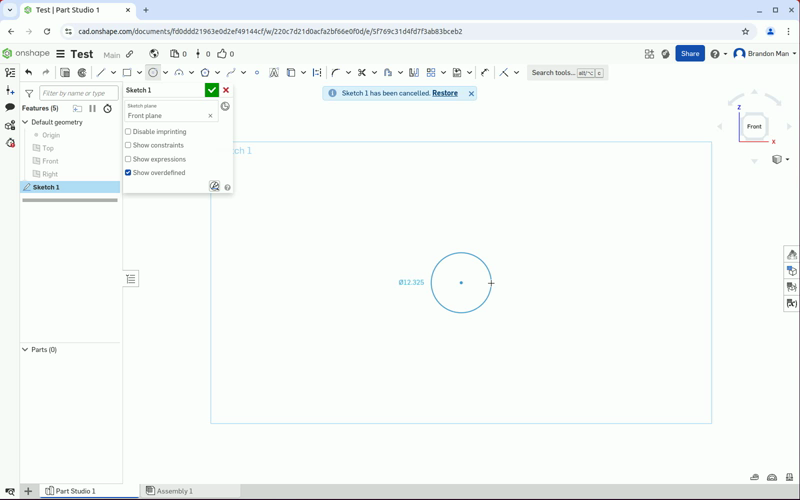
key(esc)
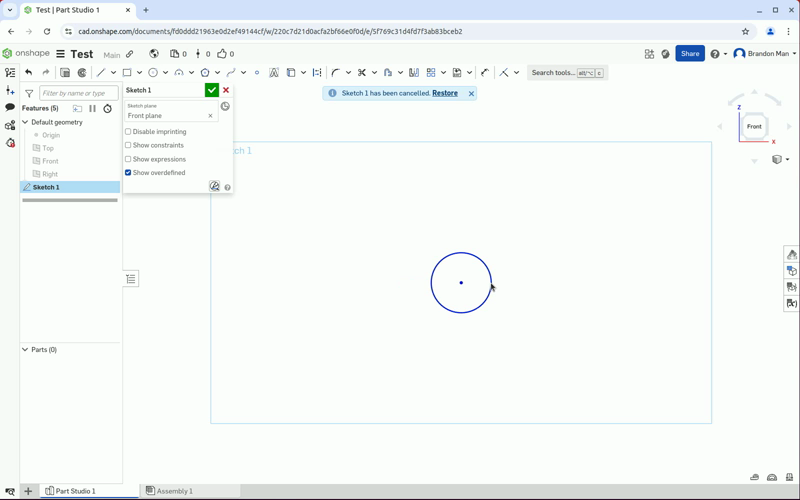
mouse_move(451, 298)
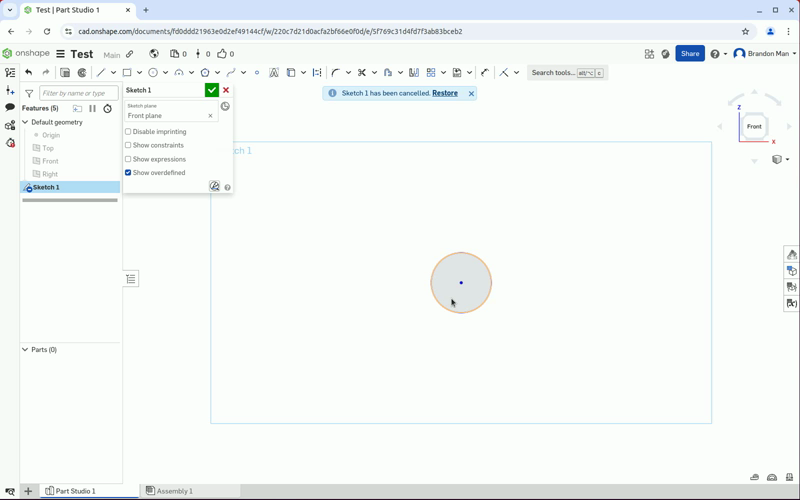
click(451, 298)
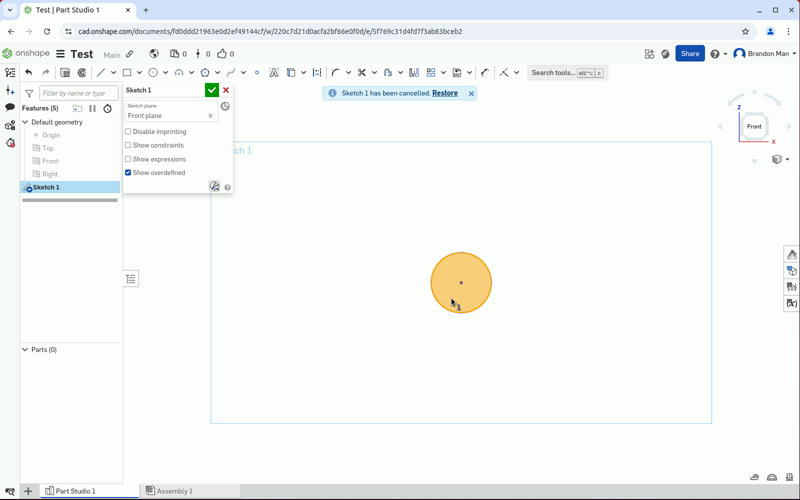
mouse_move(73, 352)
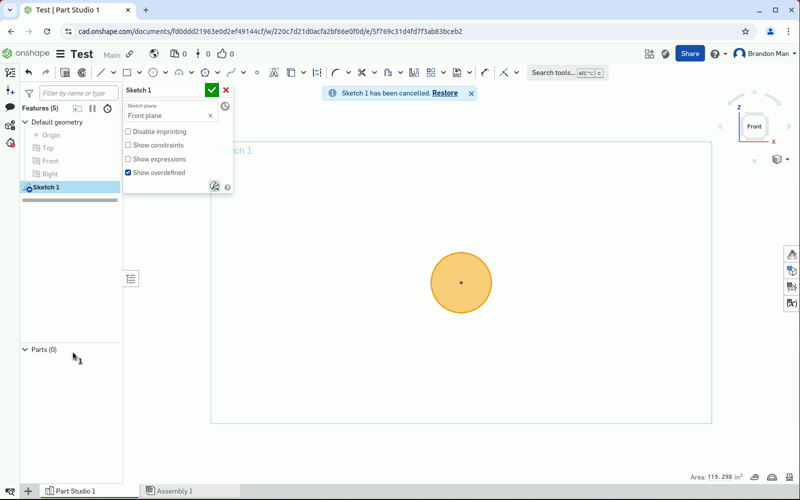
key(shift+y)
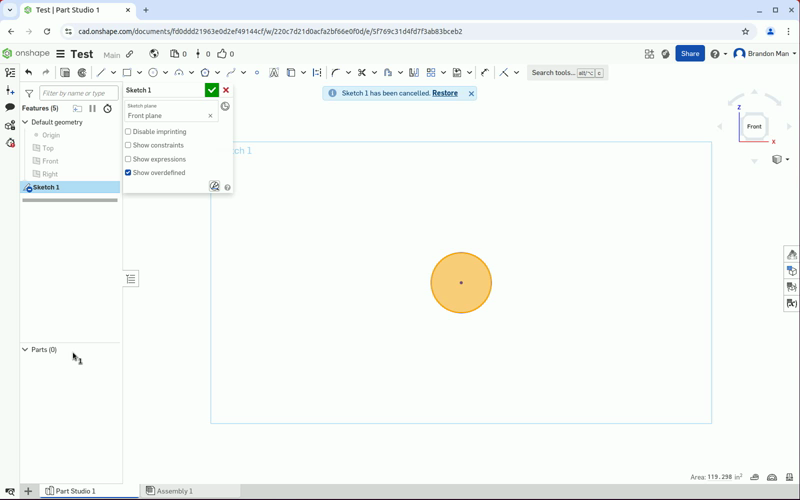
key(shift+e)
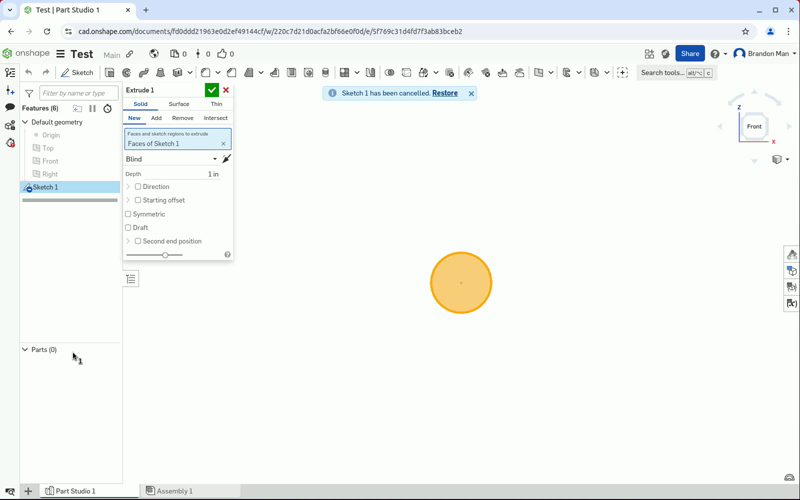
mouse_move(143, 106)
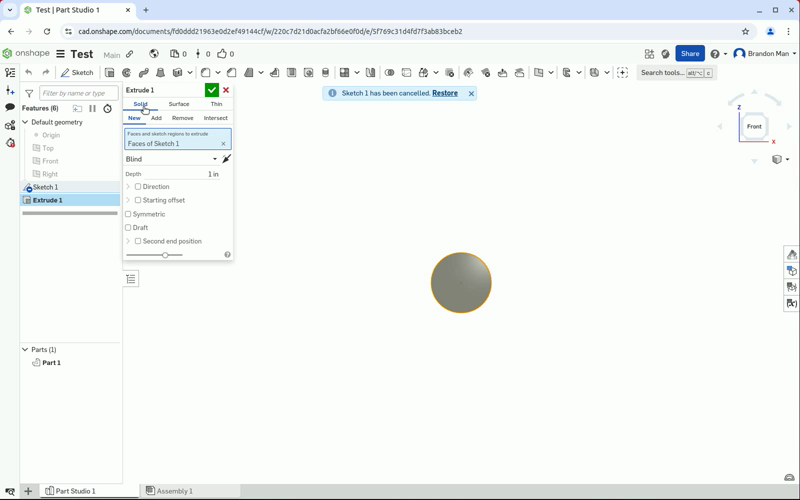
click(143, 106)
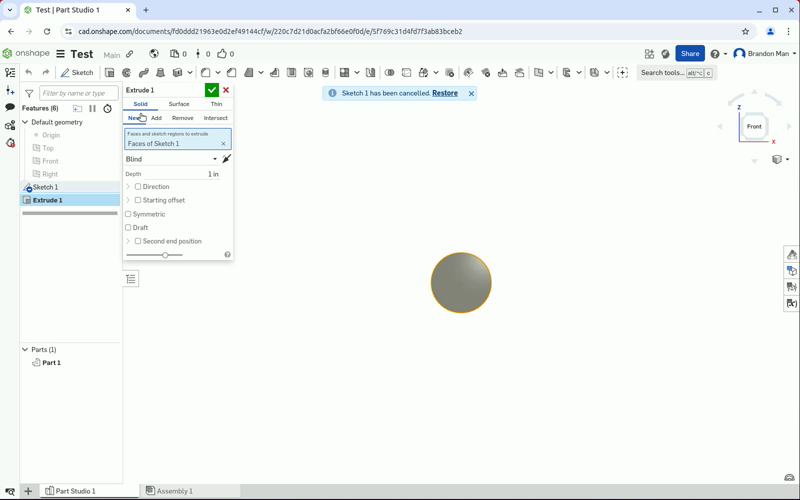
mouse_move(137, 120)
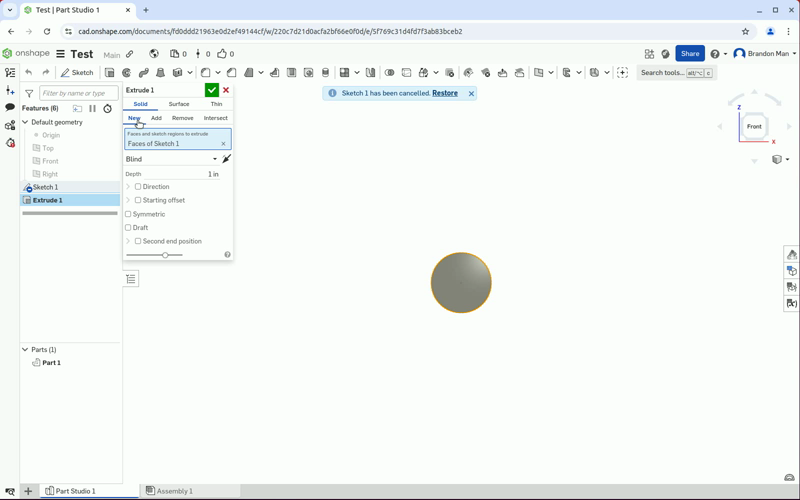
click(137, 120)
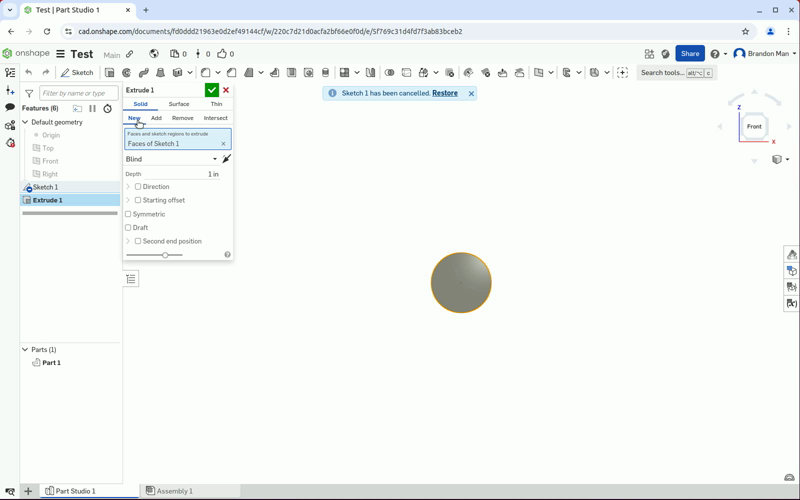
key(tab, 4)
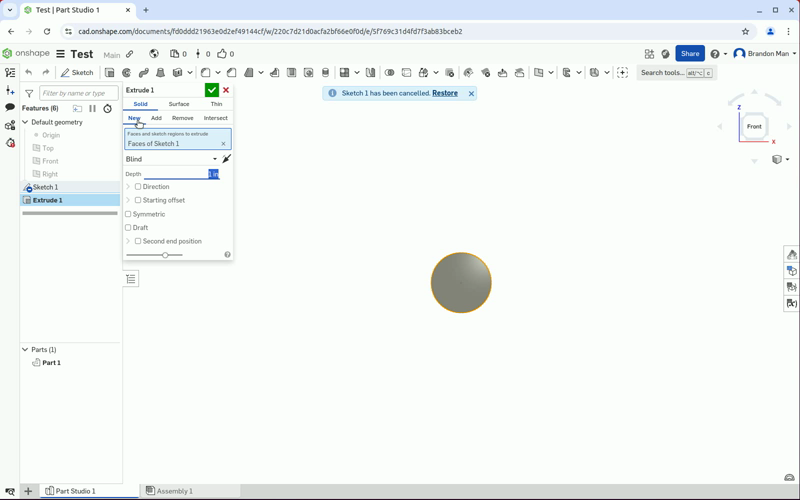
text(4.092)
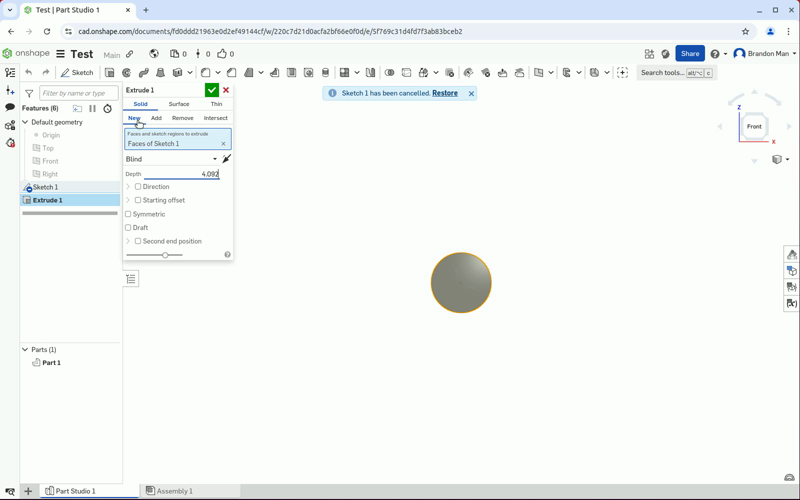
key(enter)
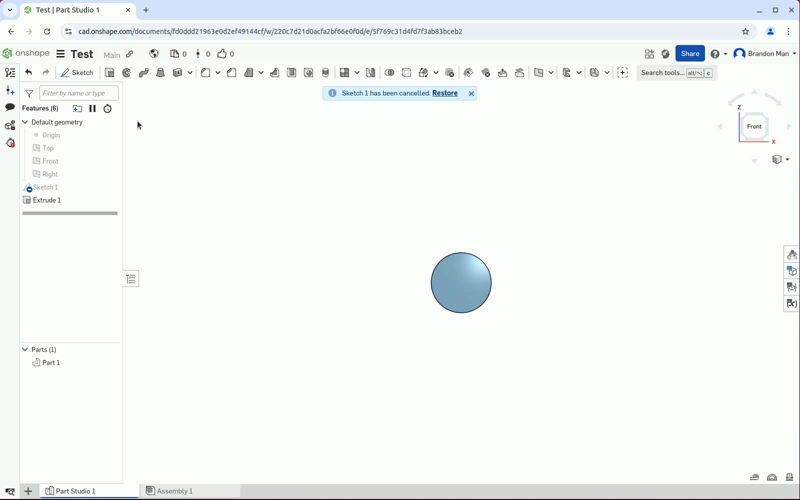
key(shift+h)
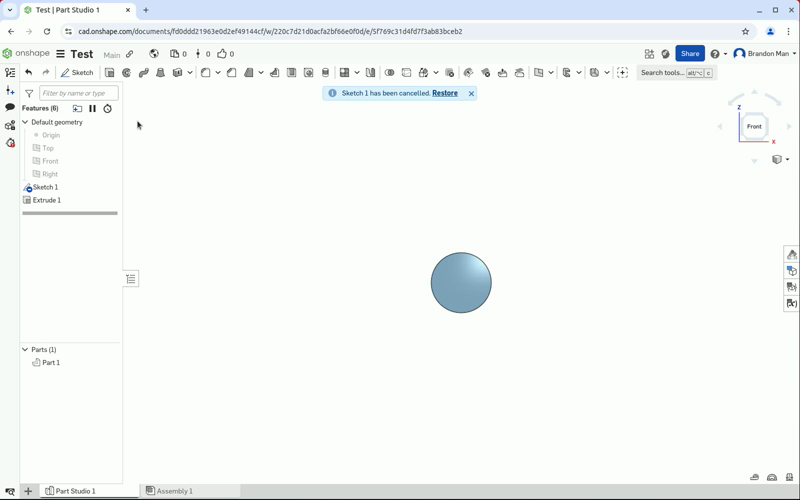
key(shift+h)
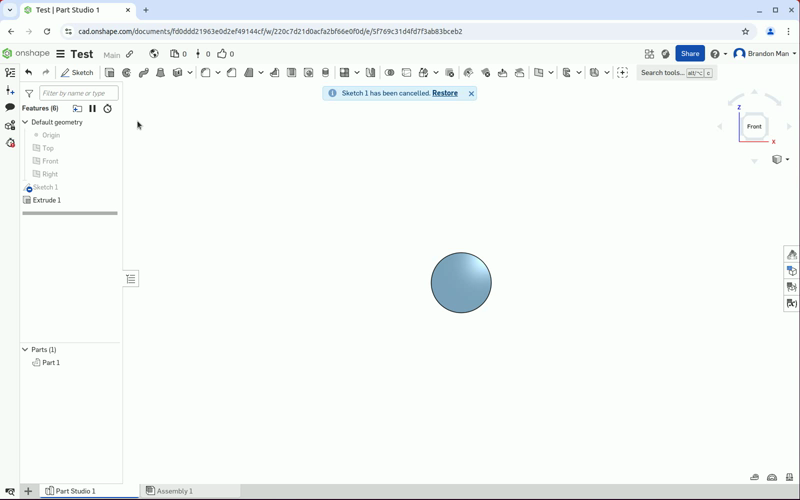
mouse_move(73, 189)
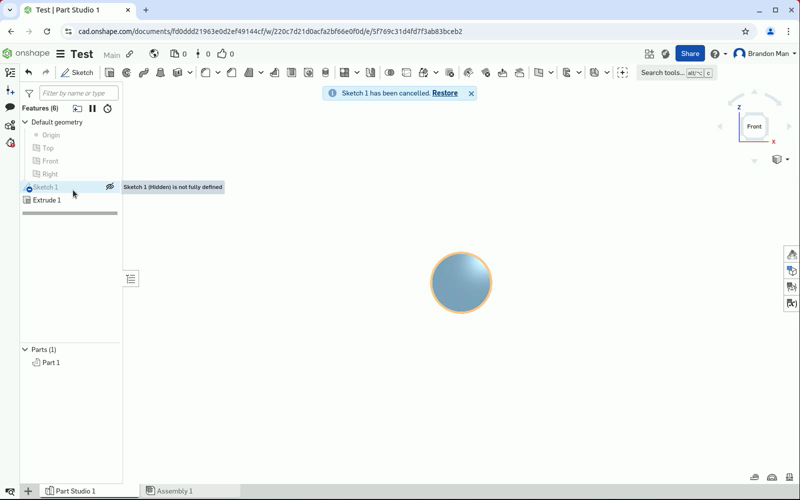
click(73, 189)
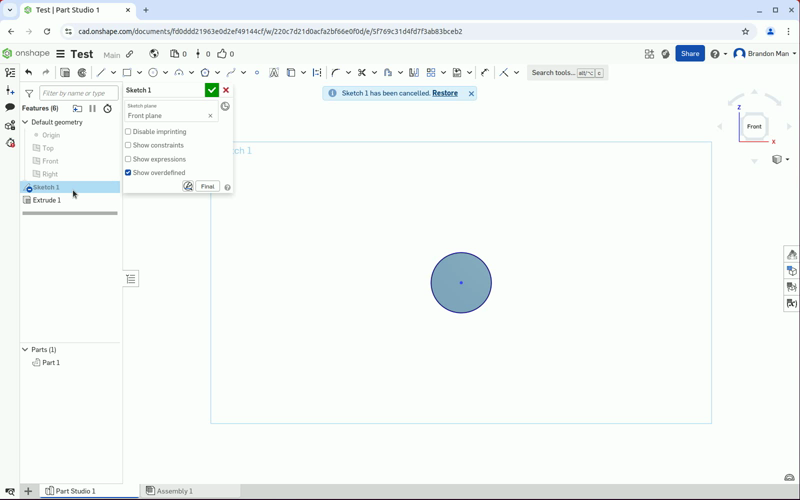
mouse_move(229, 92)
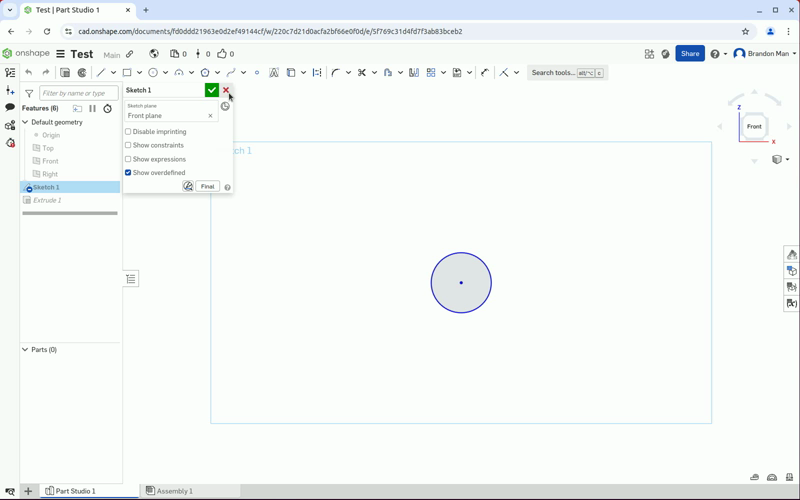
click(229, 92)
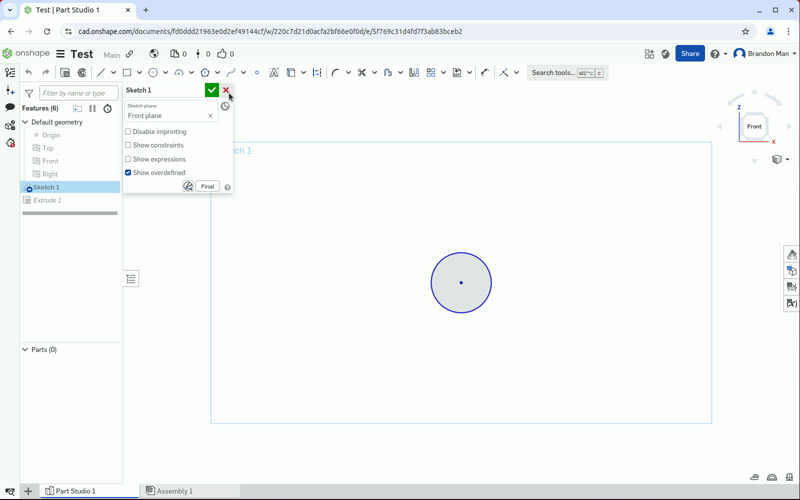
key(shift+s)
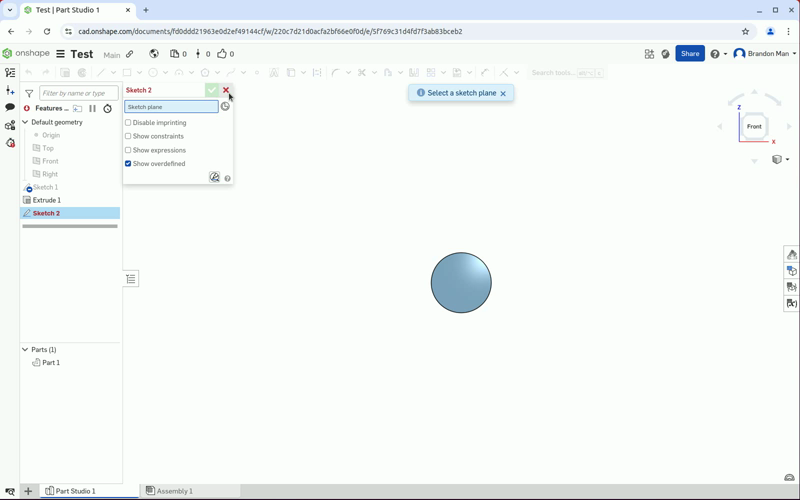
mouse_move(73, 163)
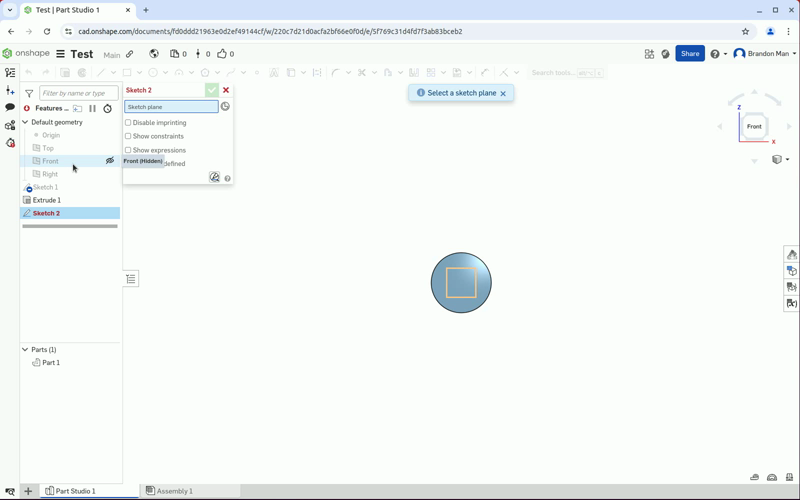
click(73, 163)
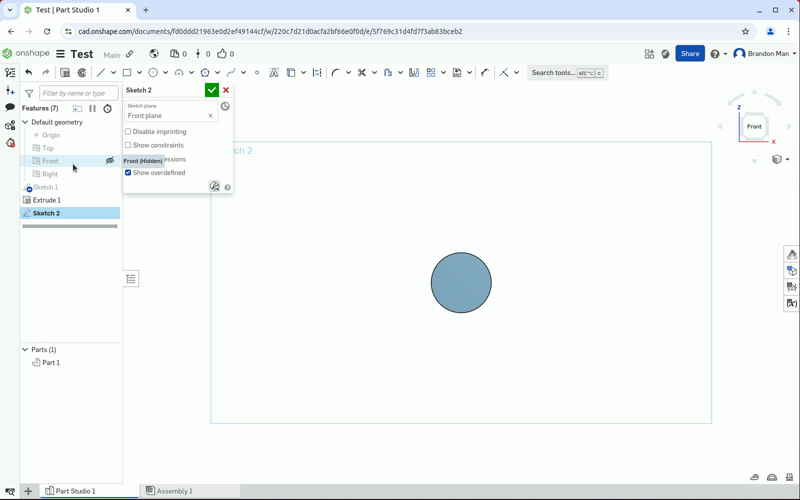
mouse_move(73, 352)
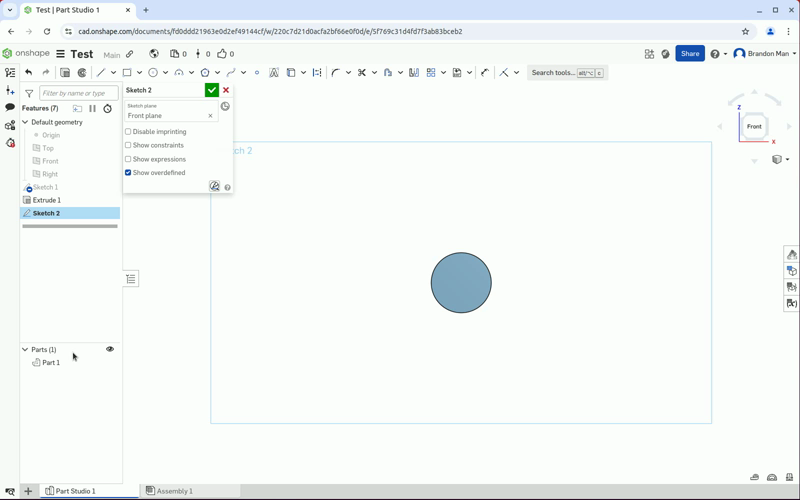
key(y)
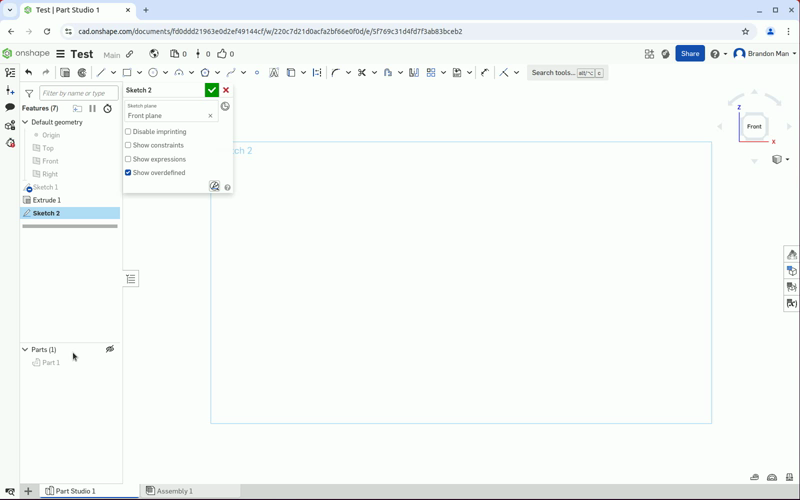
key(c)
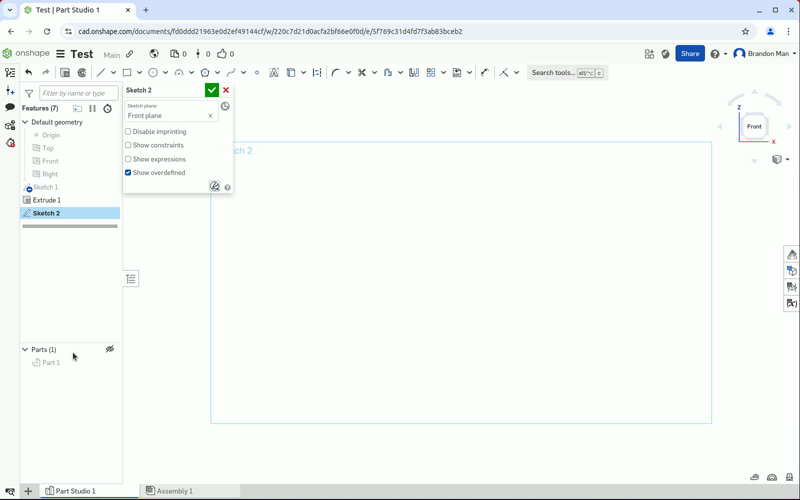
key_down(shift)
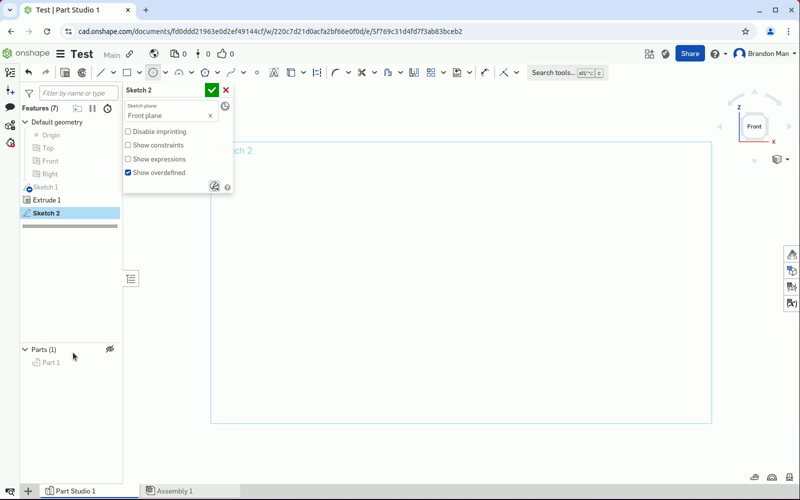
mouse_move(460, 282)
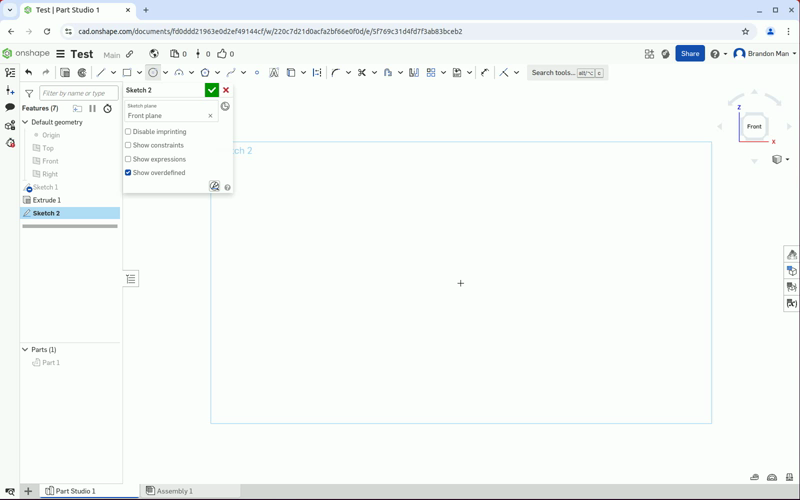
click(460, 282)
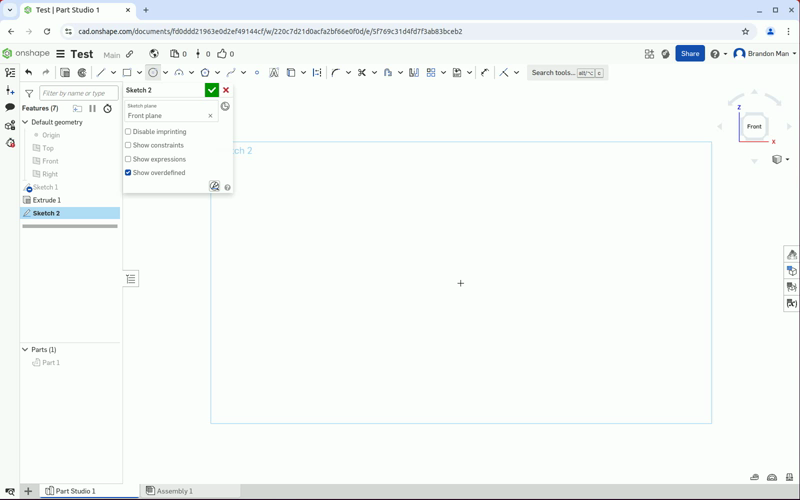
key_up(shift)
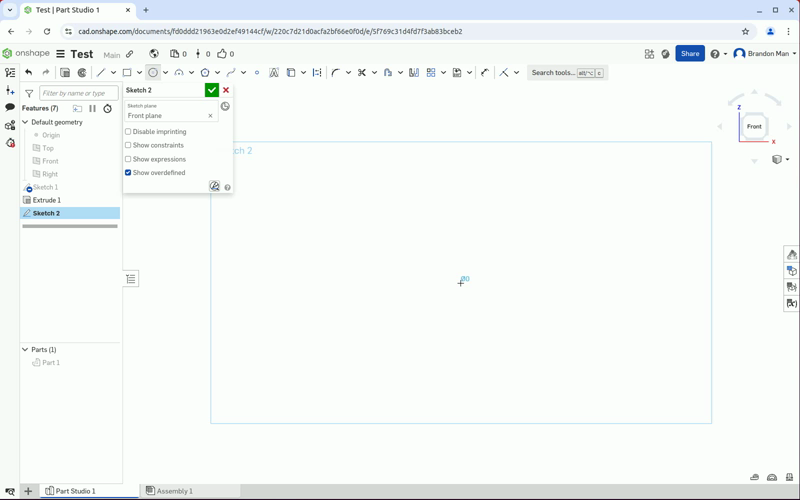
mouse_move(505, 282)
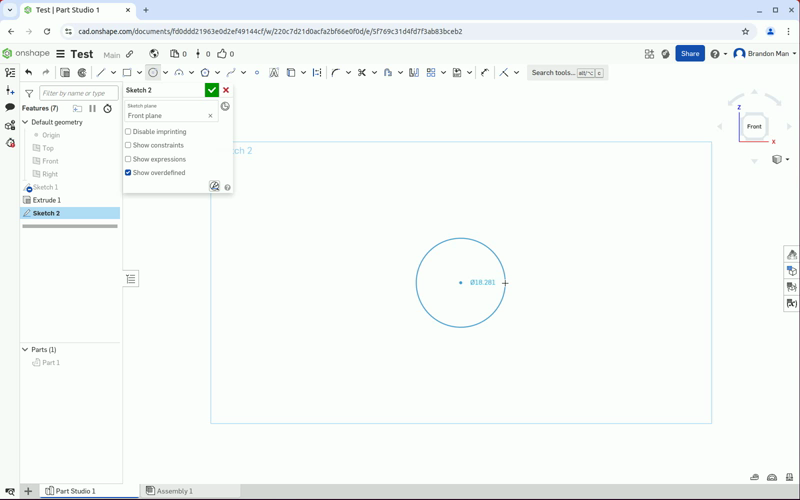
click(505, 282)
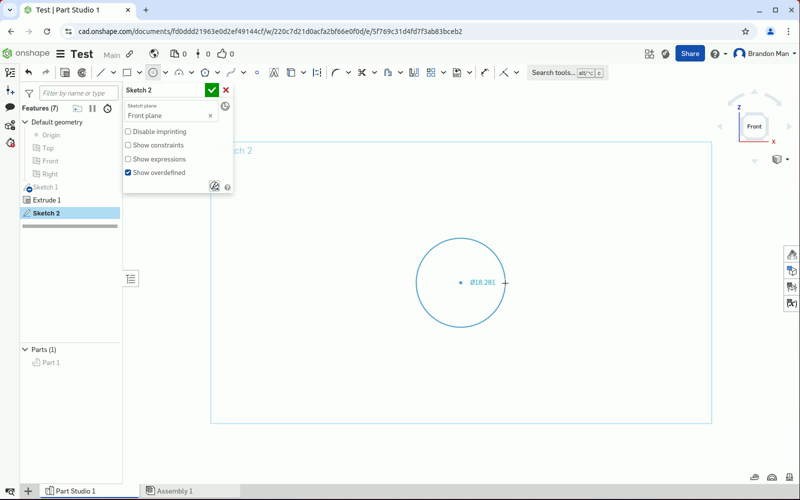
key(esc)
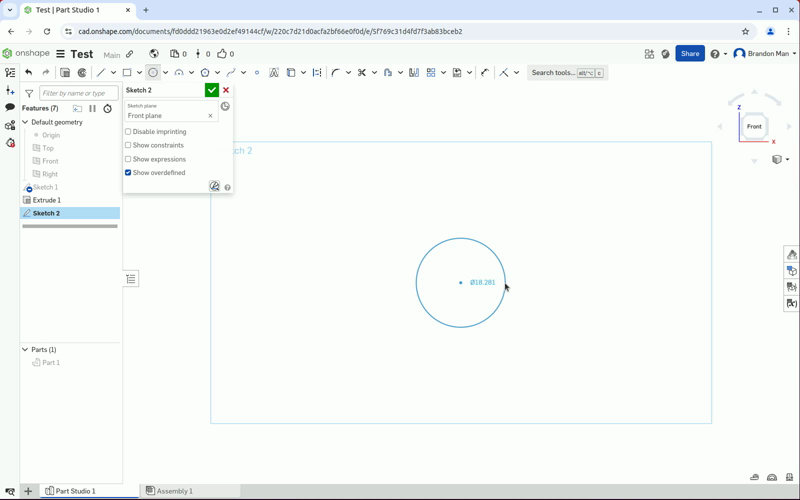
key(c)
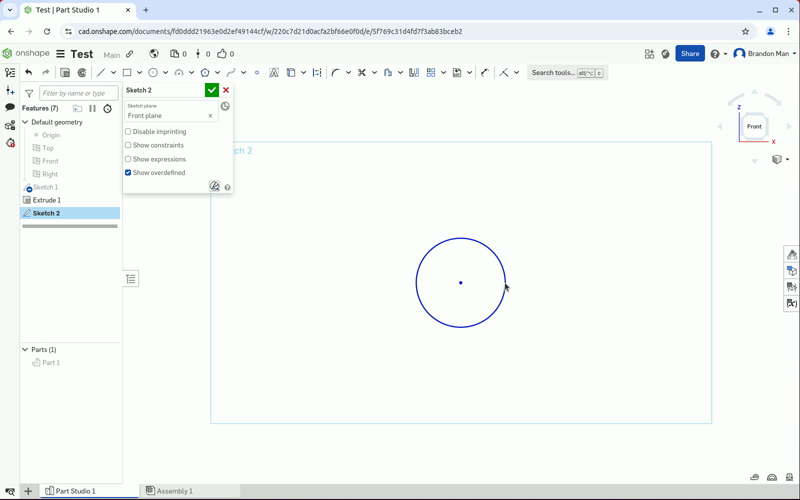
key_down(shift)
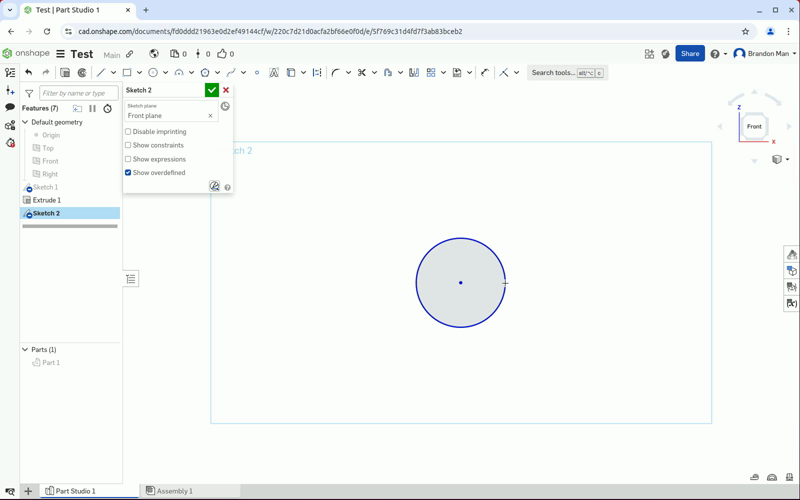
mouse_move(460, 282)
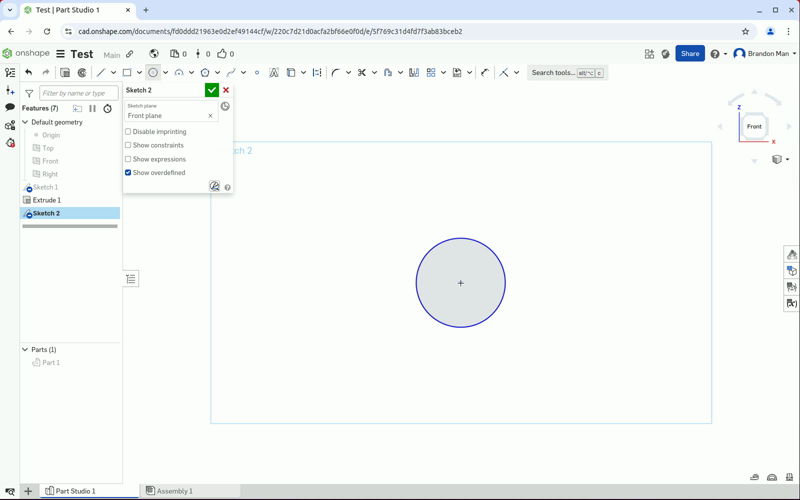
click(460, 282)
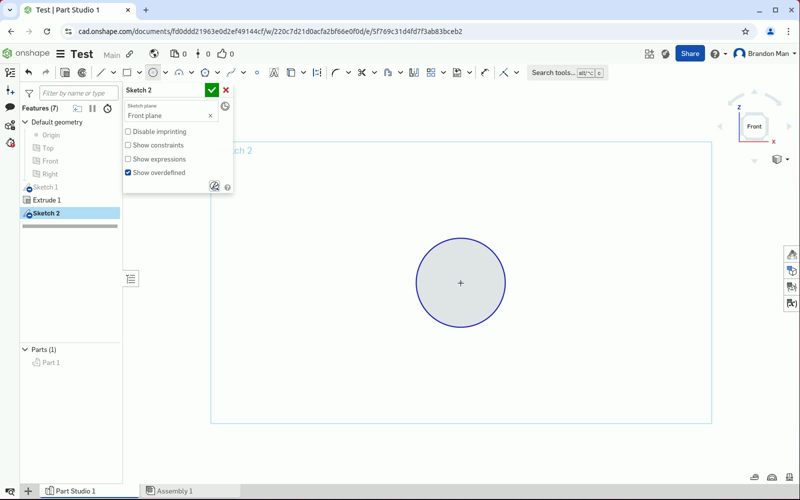
key_up(shift)
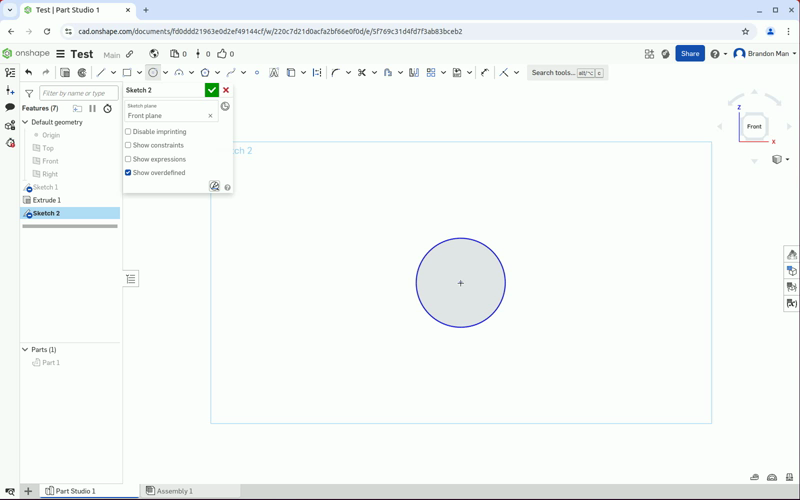
mouse_move(490, 282)
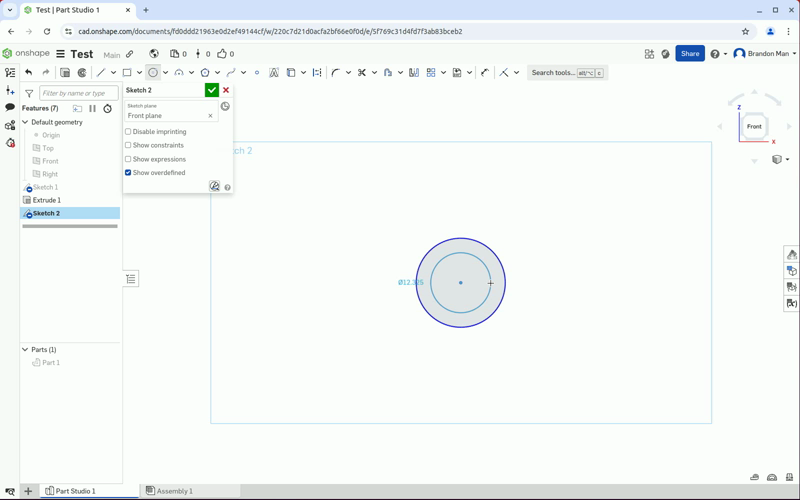
click(490, 282)
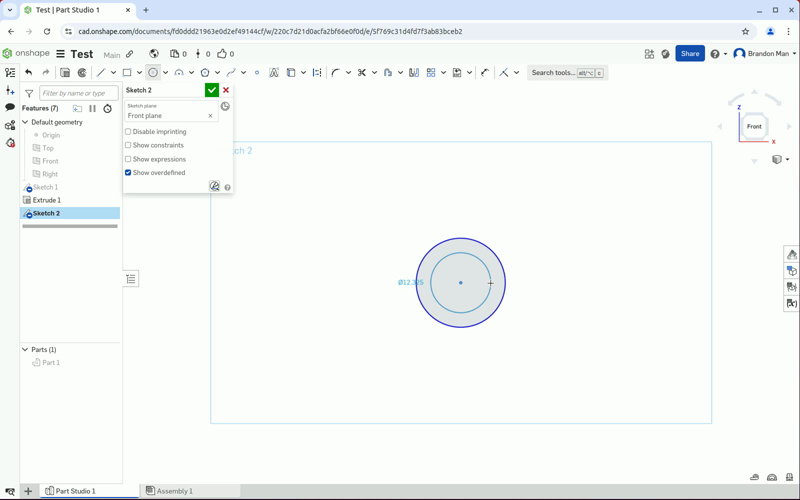
key(esc)
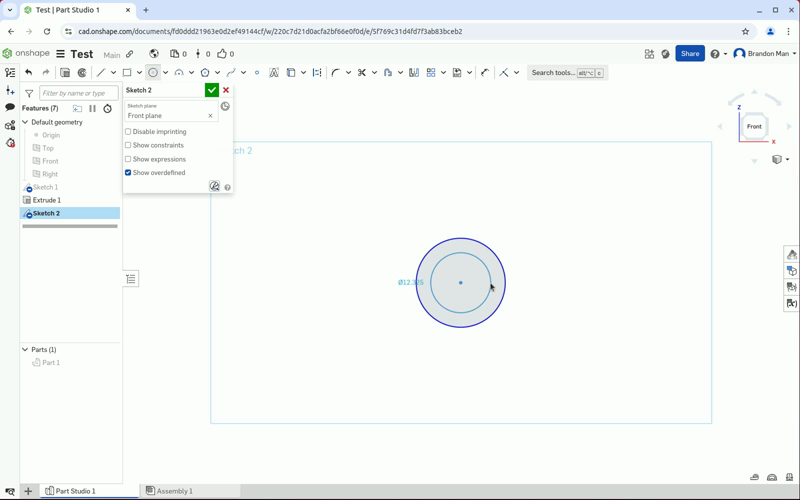
mouse_move(500, 270)
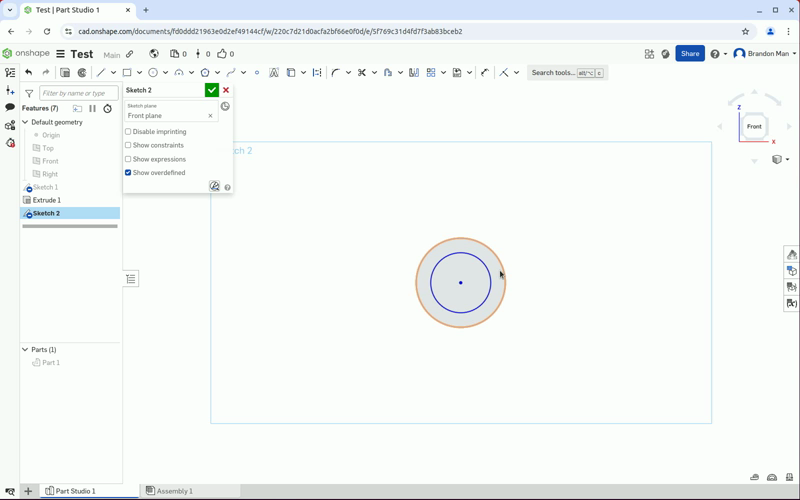
click(500, 270)
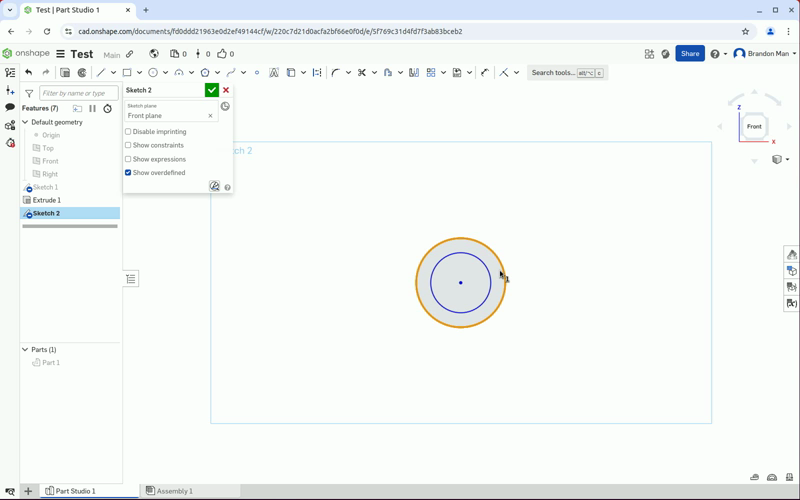
mouse_move(73, 352)
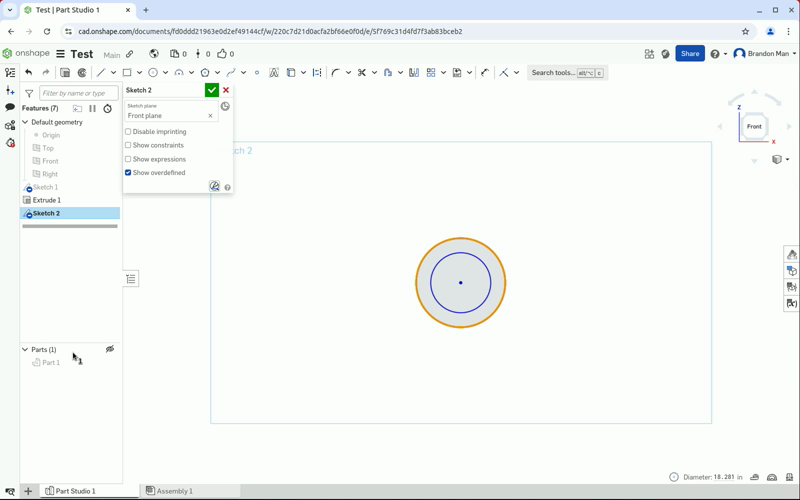
key(shift+y)
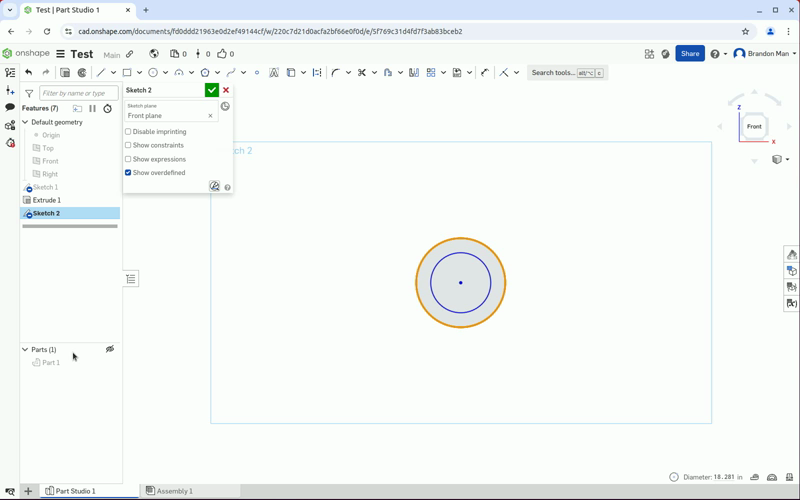
key(shift+e)
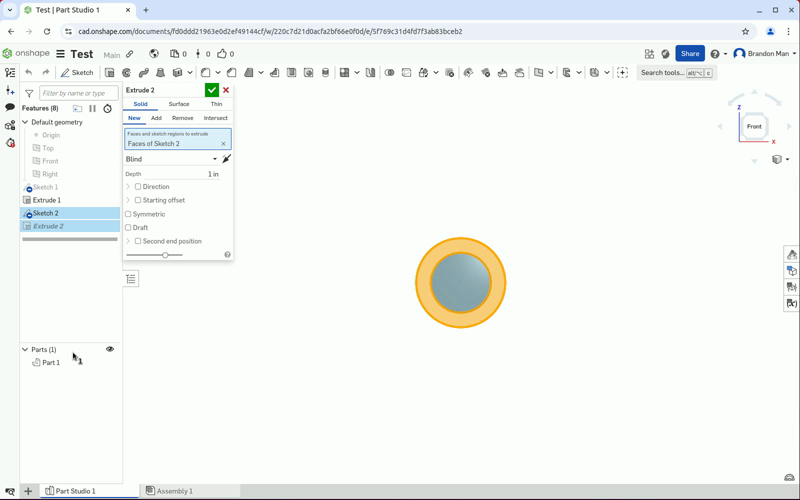
mouse_move(143, 106)
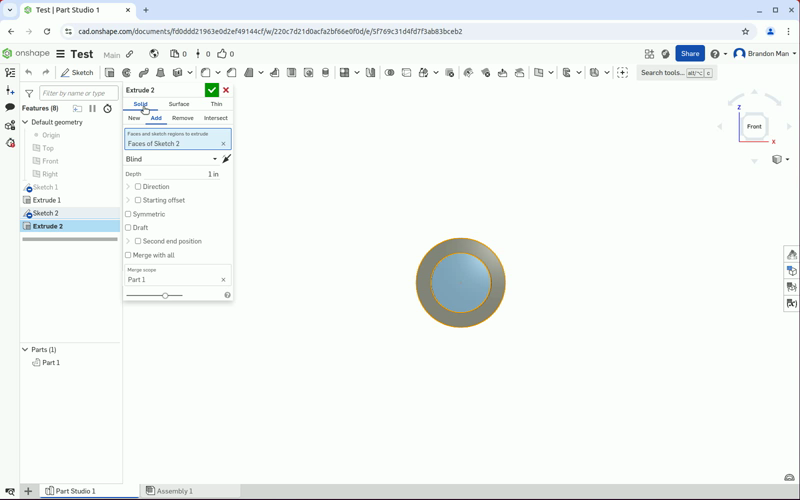
click(143, 106)
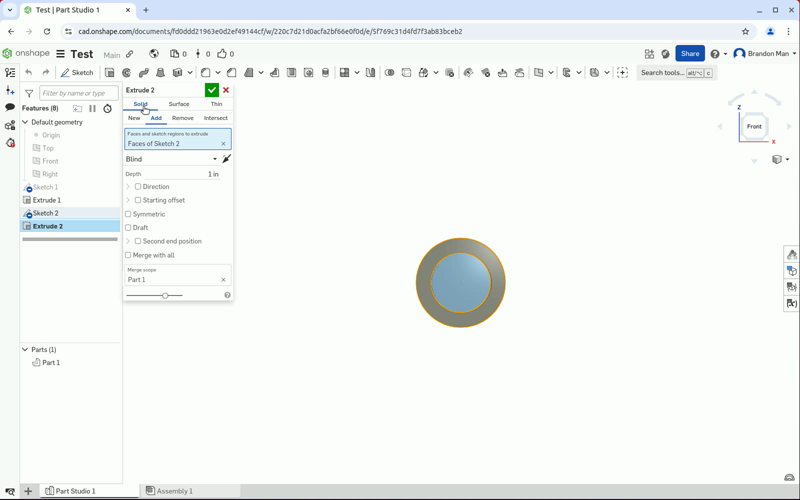
mouse_move(137, 120)
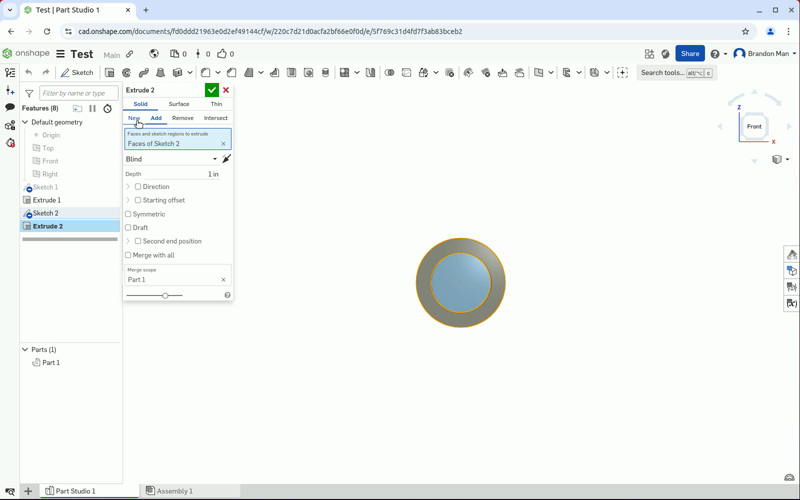
click(137, 120)
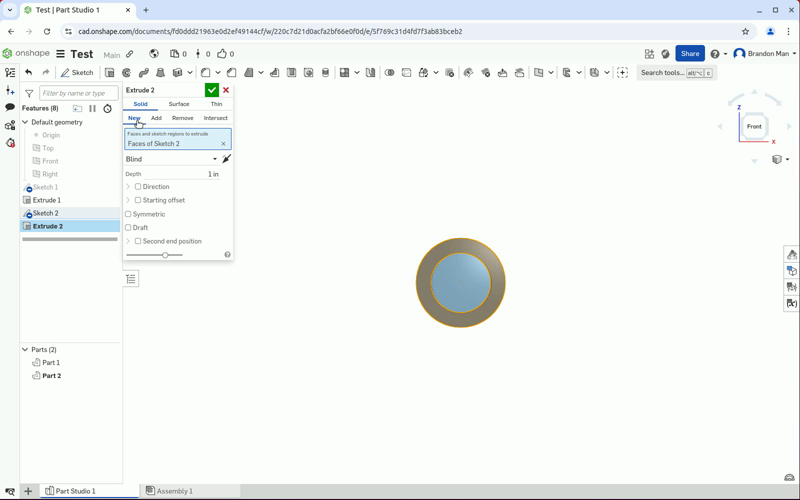
key(tab, 4)
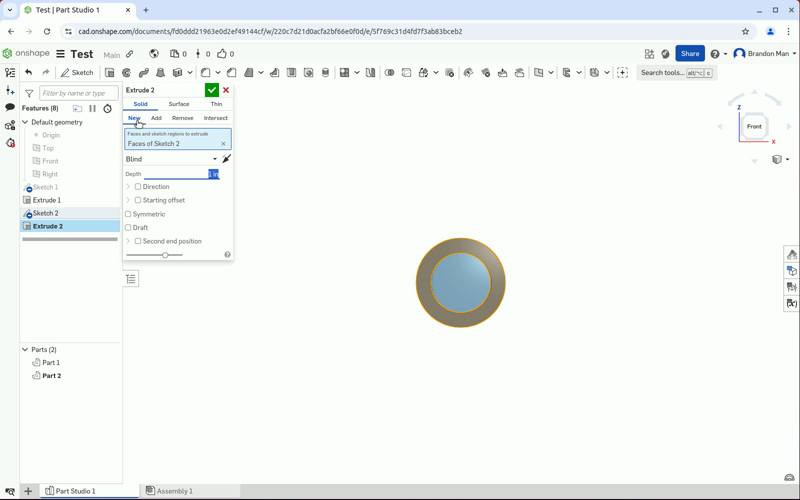
text(4.092)
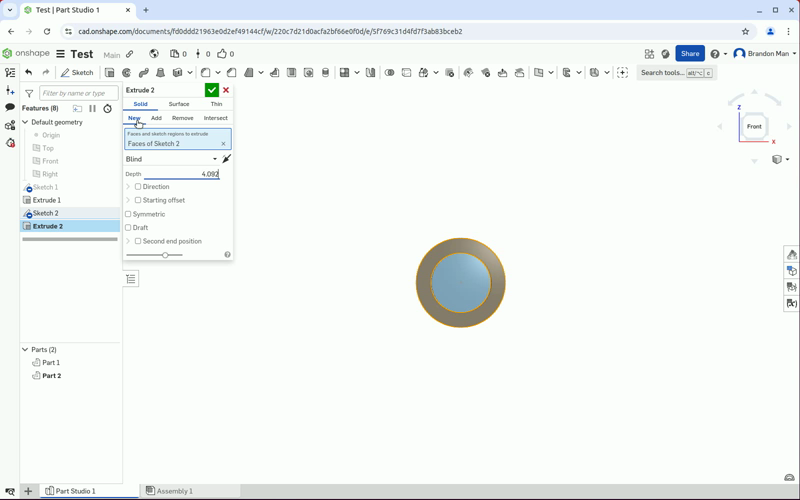
key(enter)
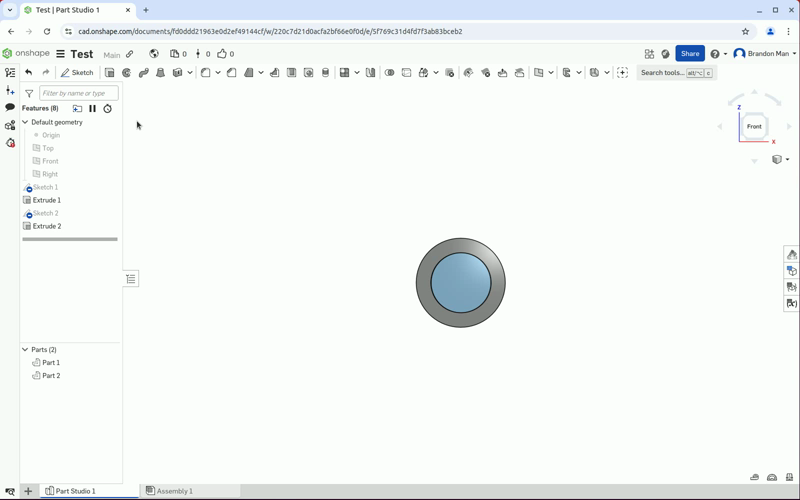
key(shift+h)
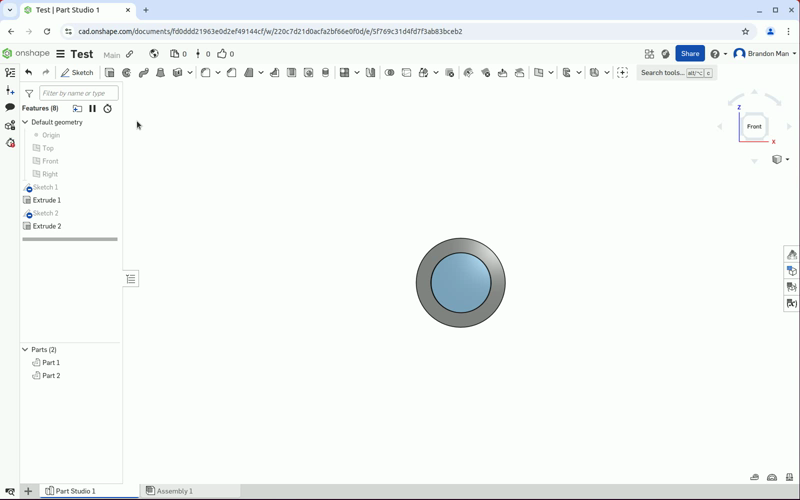
key(shift+h)
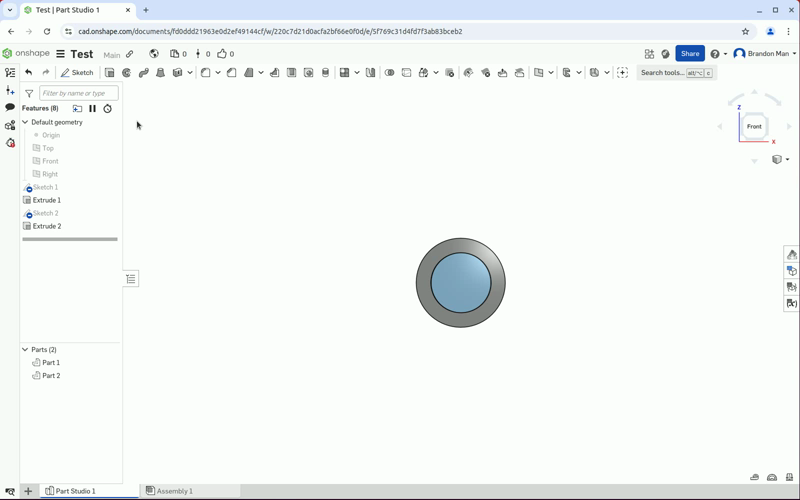
mouse_move(73, 189)
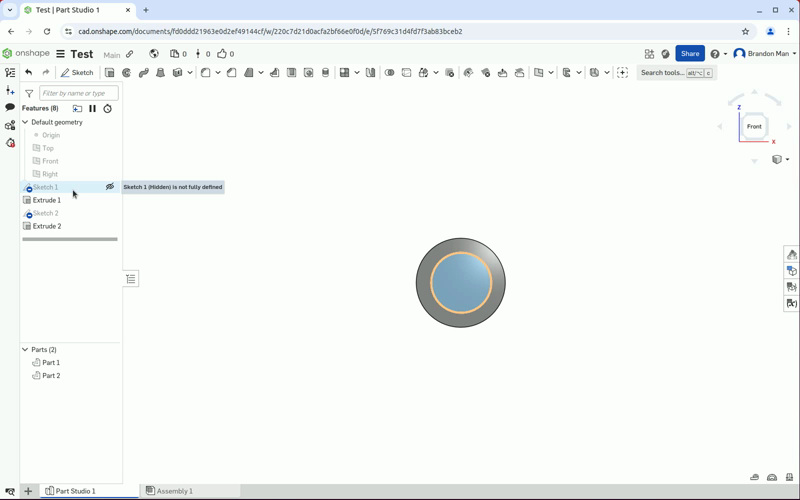
click(73, 189)
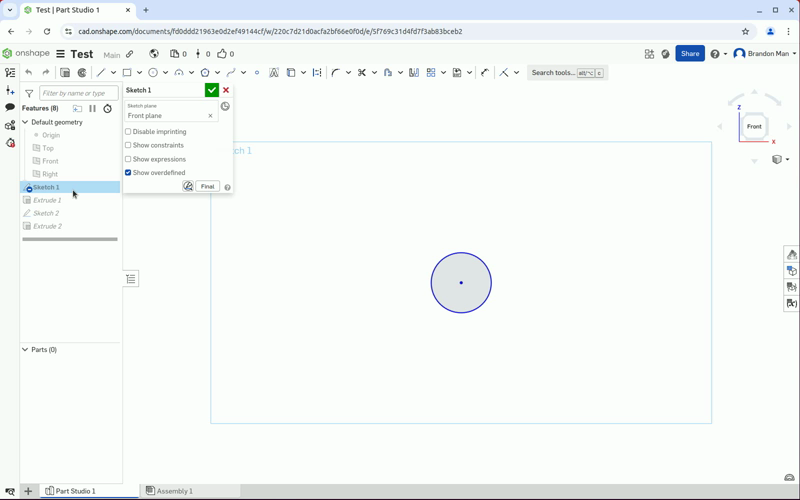
mouse_move(229, 92)
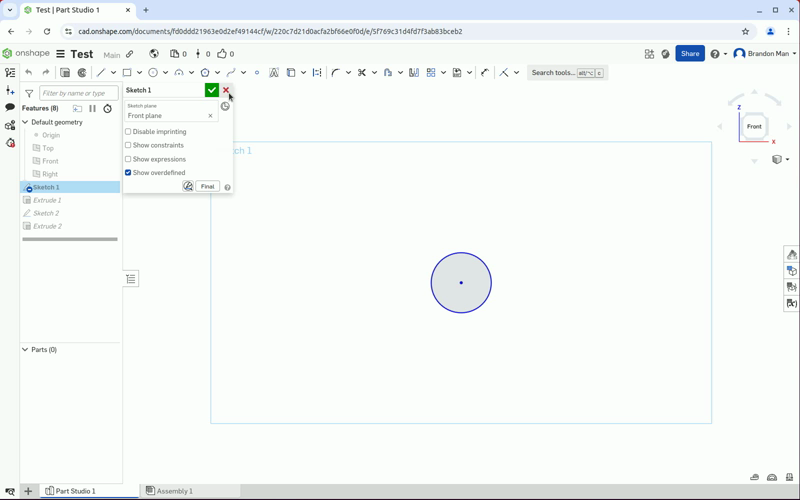
click(229, 92)
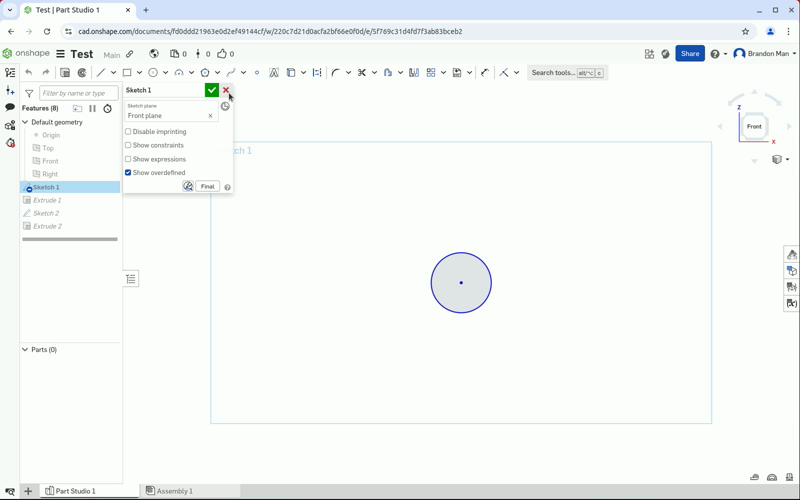
key(shift+s)
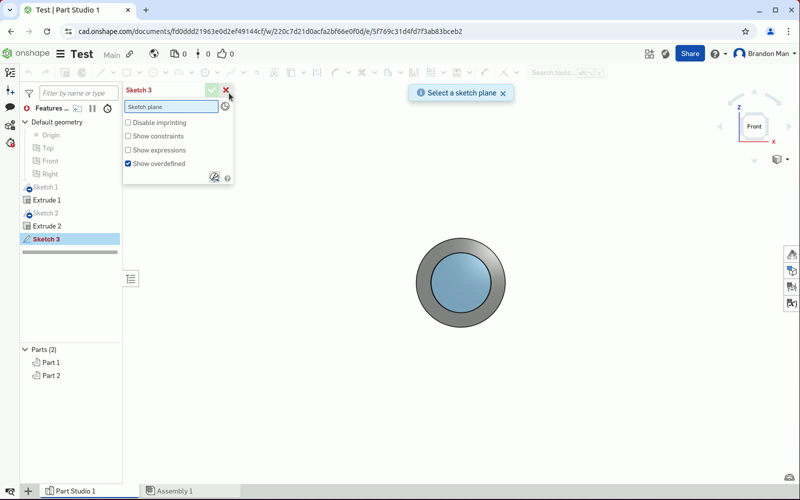
mouse_move(73, 163)
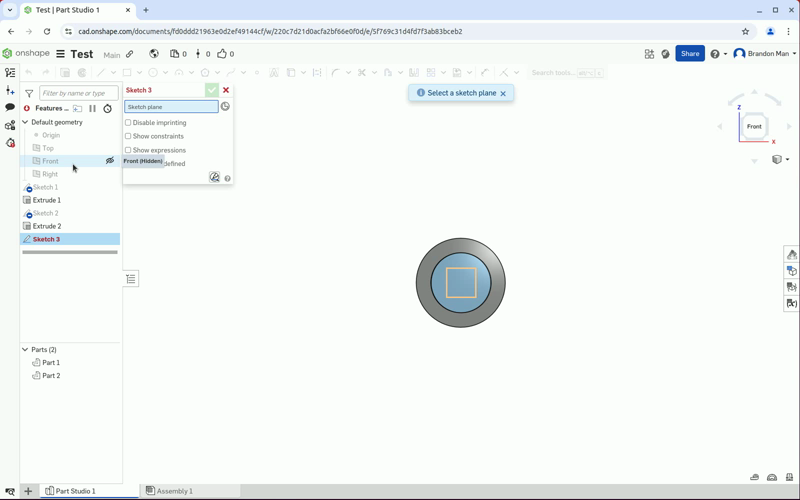
click(73, 163)
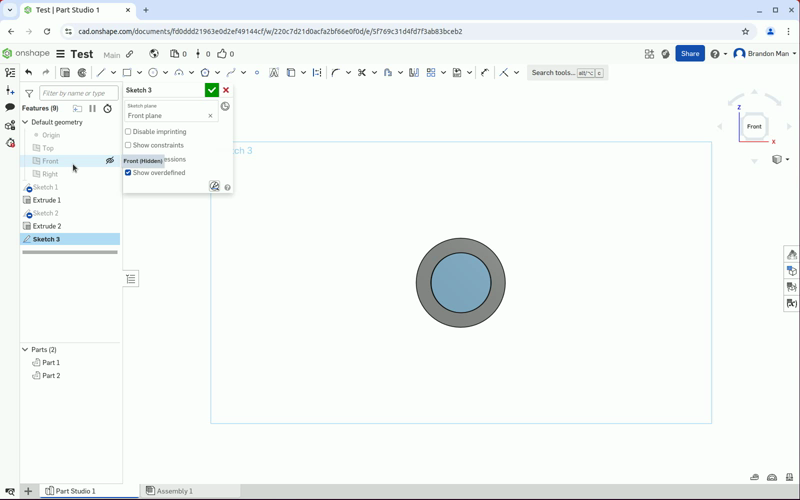
mouse_move(73, 352)
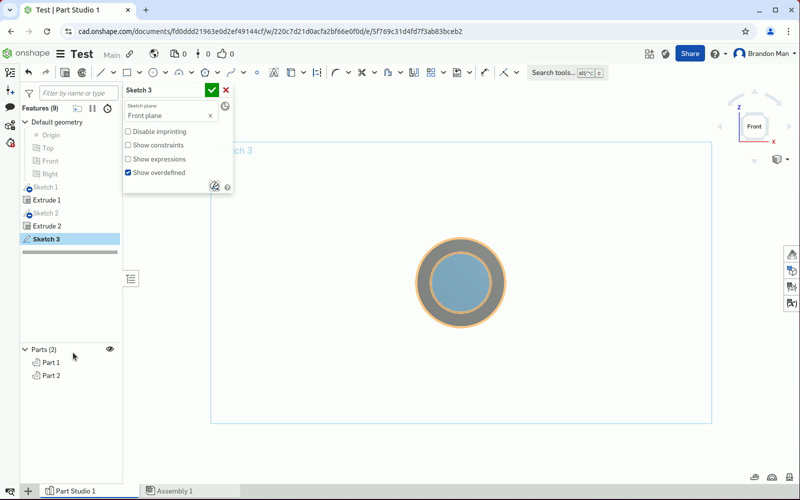
key(y)
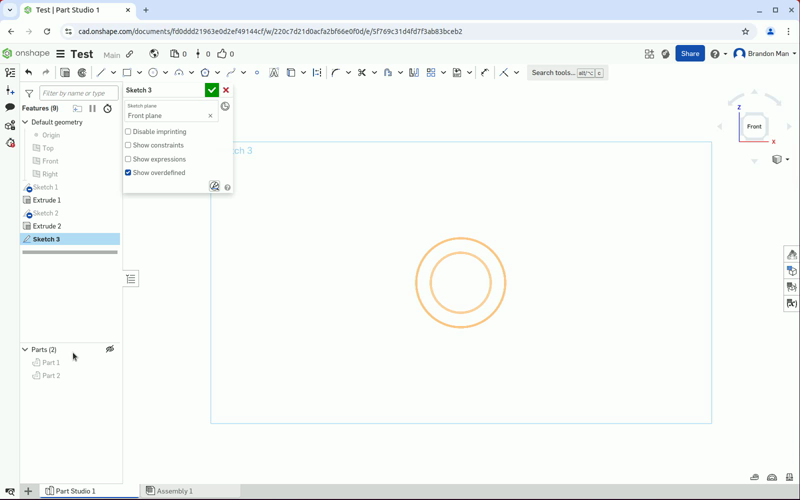
key(c)
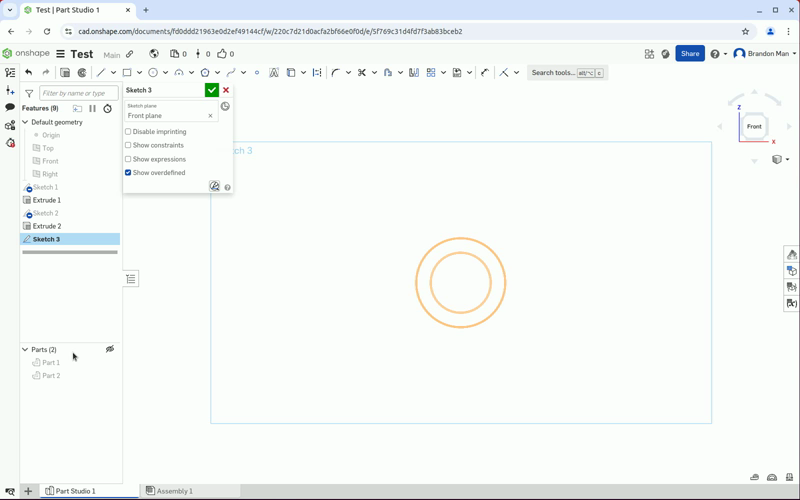
key_down(shift)
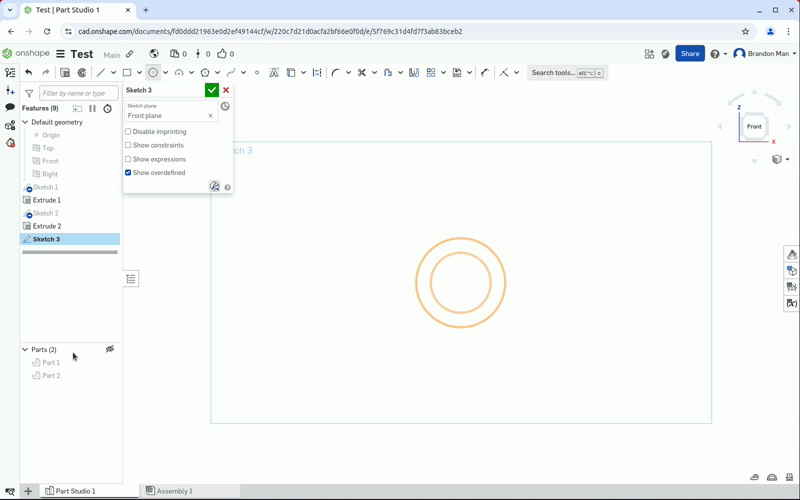
mouse_move(461, 282)
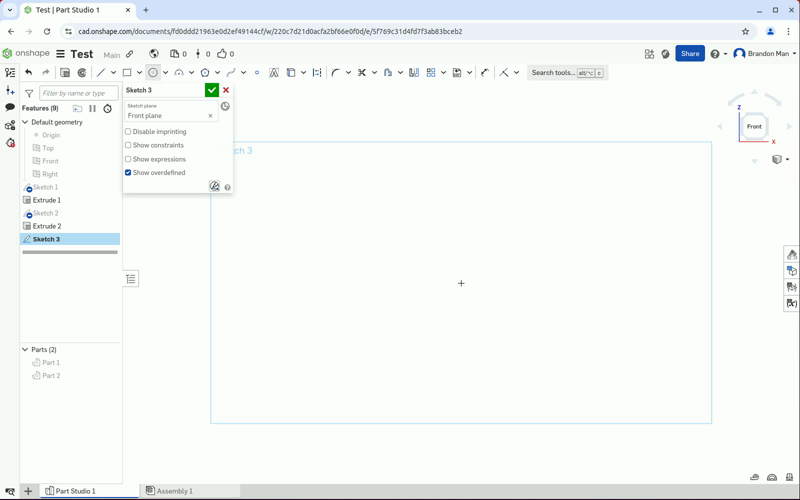
click(461, 282)
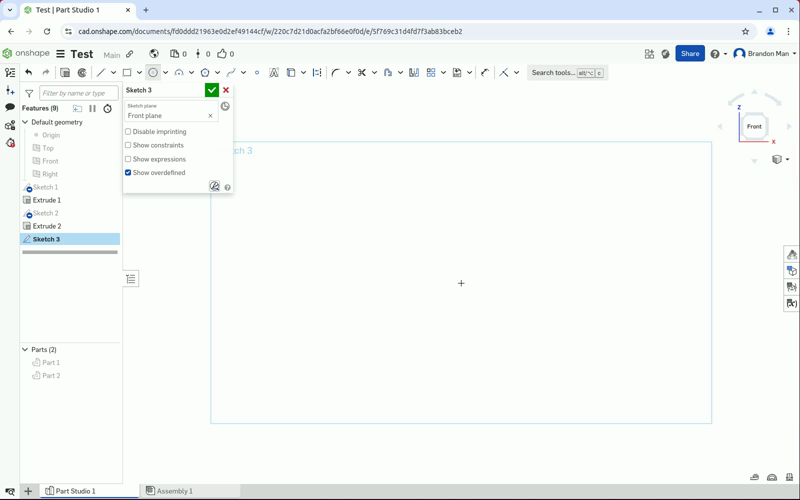
key_up(shift)
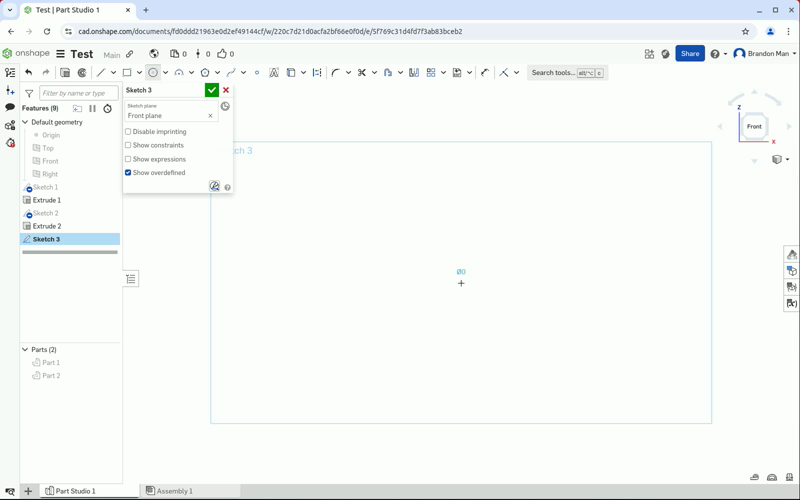
mouse_move(574, 282)
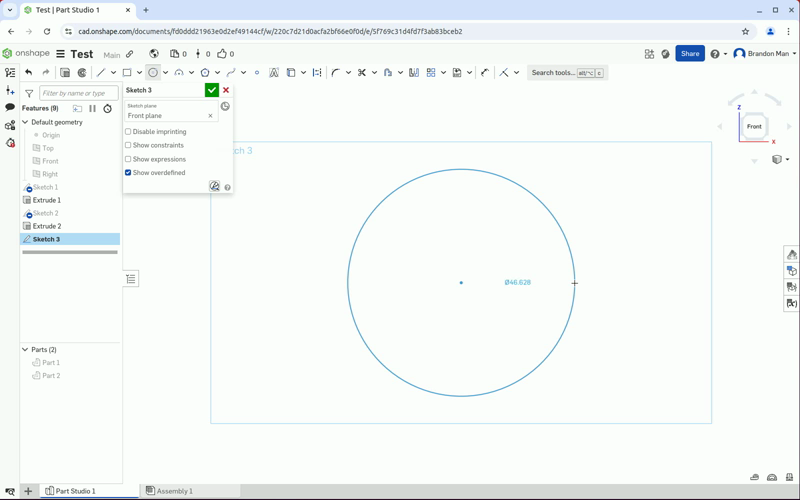
click(574, 282)
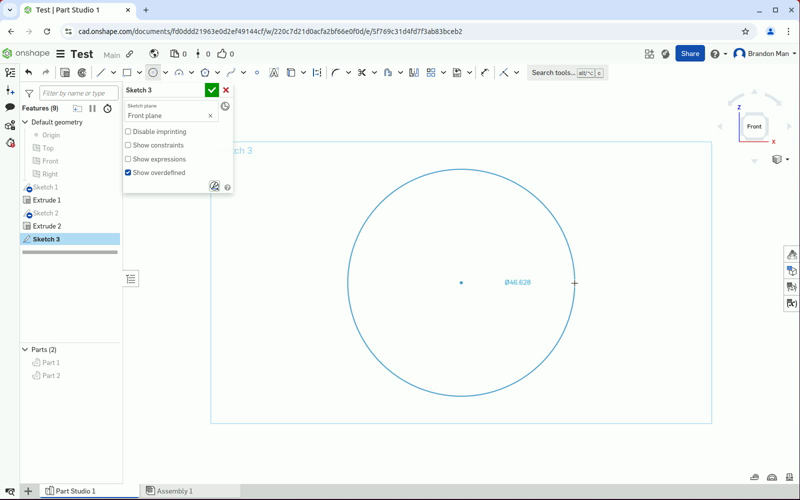
key(esc)
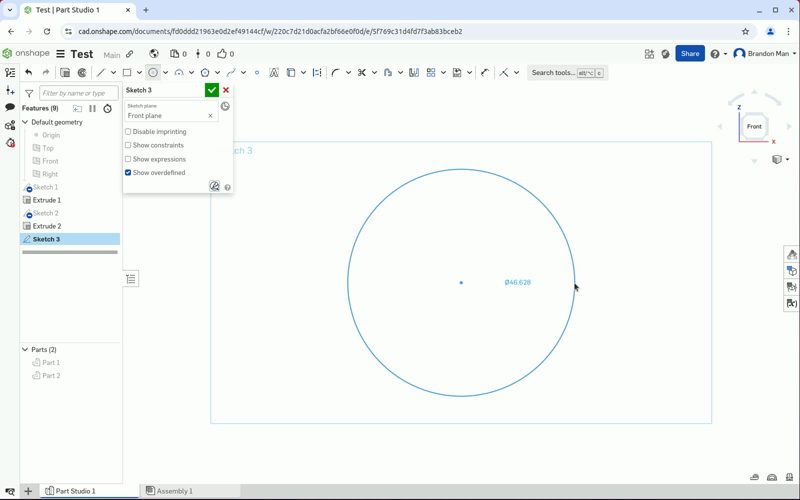
key(c)
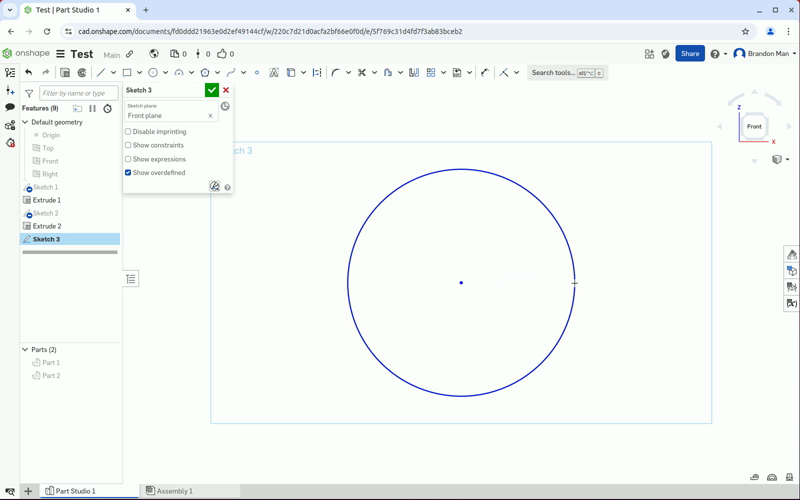
key_down(shift)
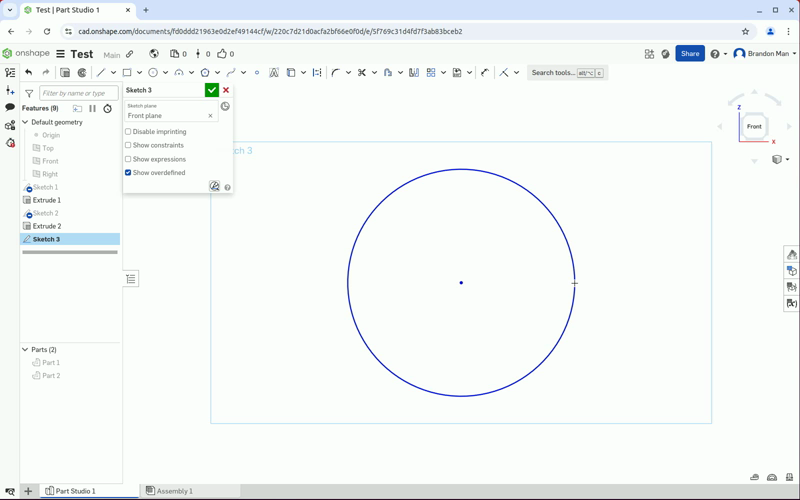
mouse_move(461, 282)
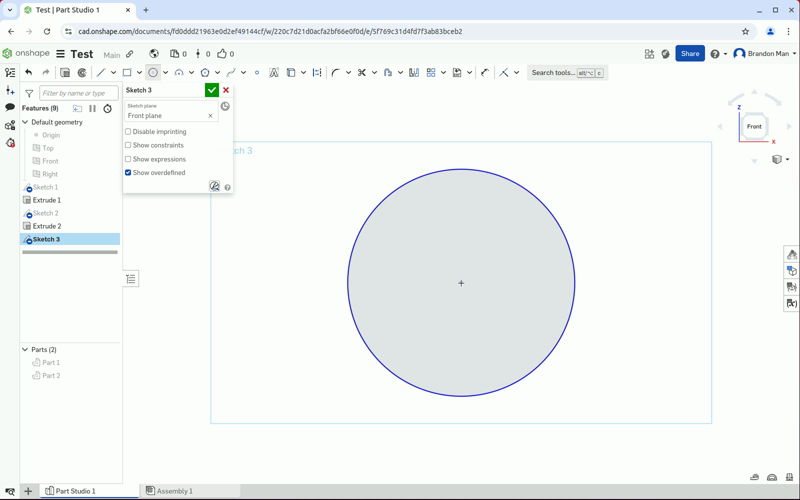
click(461, 282)
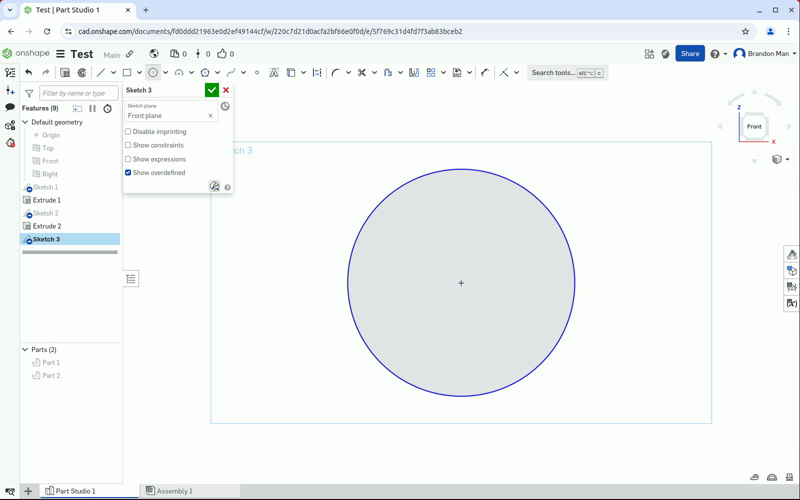
key_up(shift)
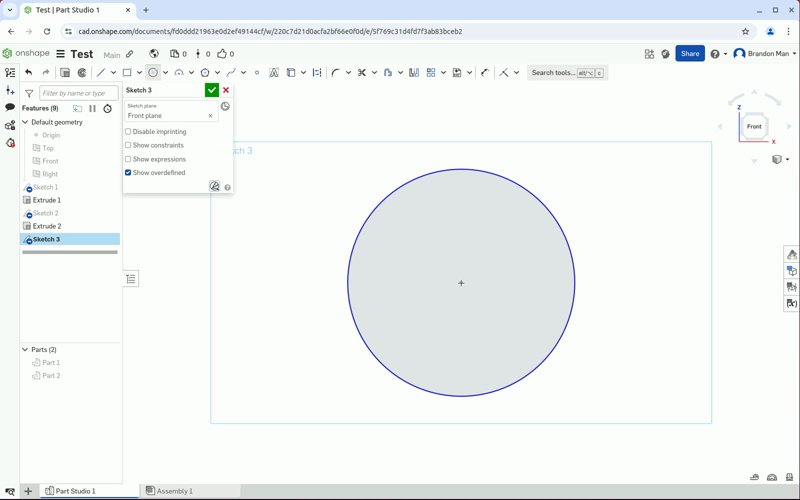
mouse_move(506, 282)
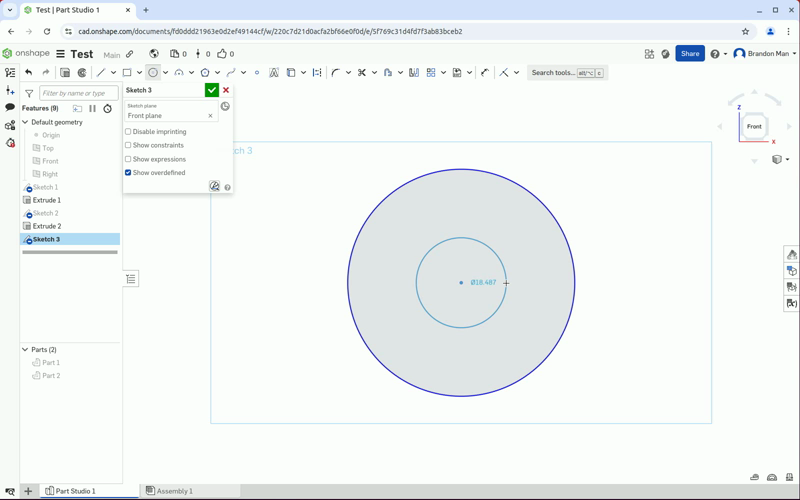
click(506, 282)
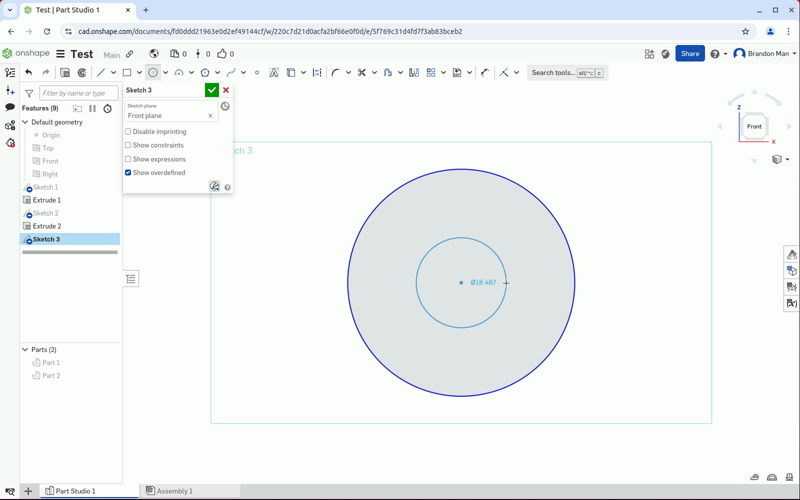
key(esc)
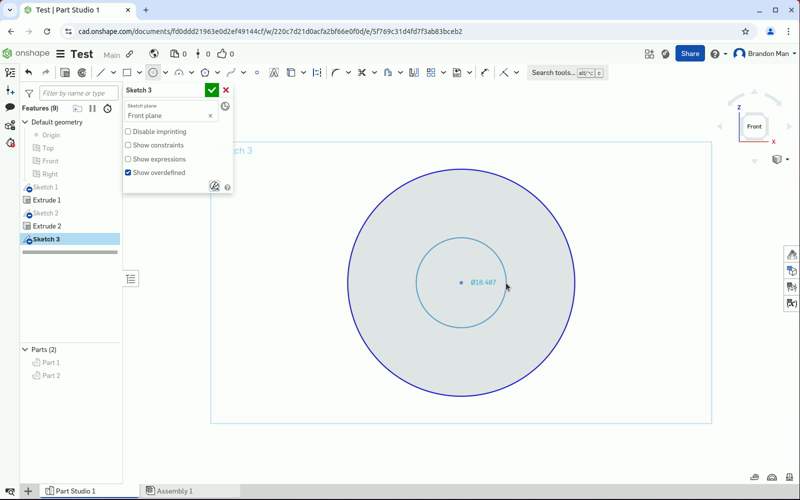
mouse_move(414, 227)
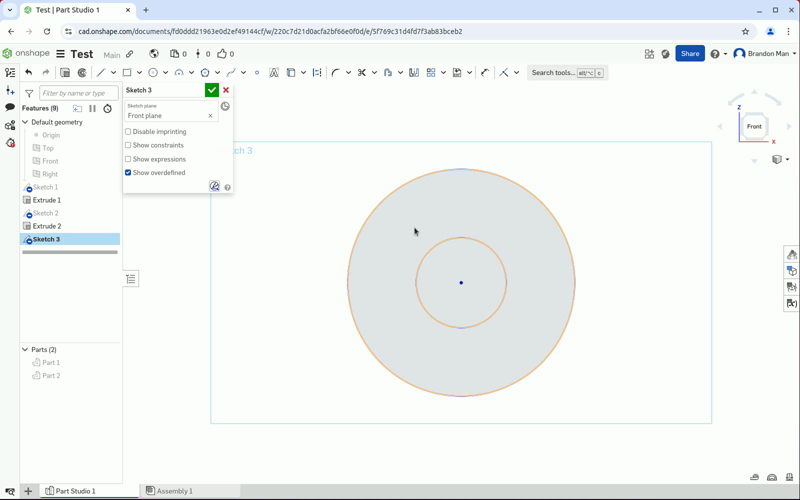
click(414, 227)
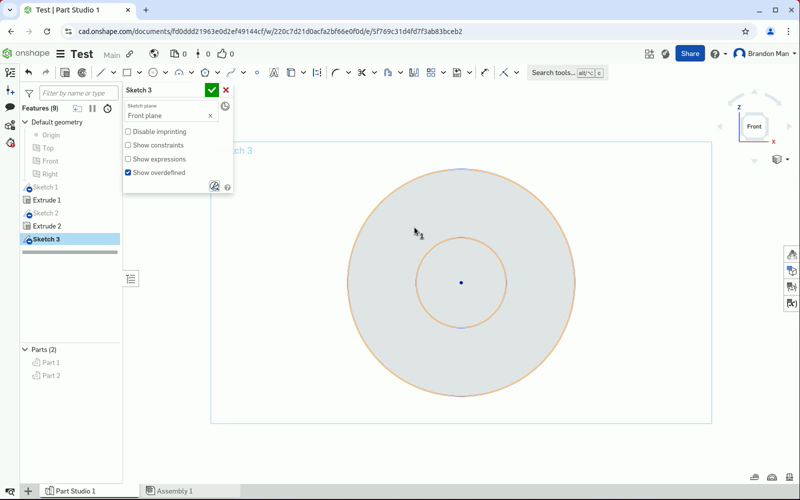
mouse_move(73, 352)
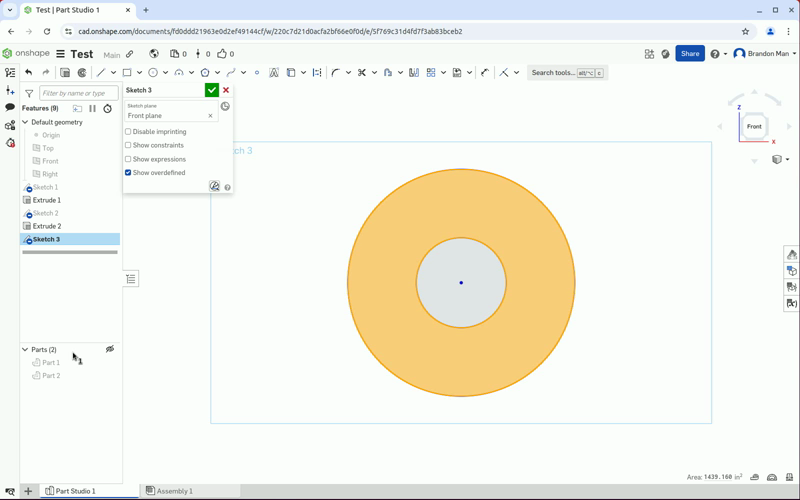
key(shift+y)
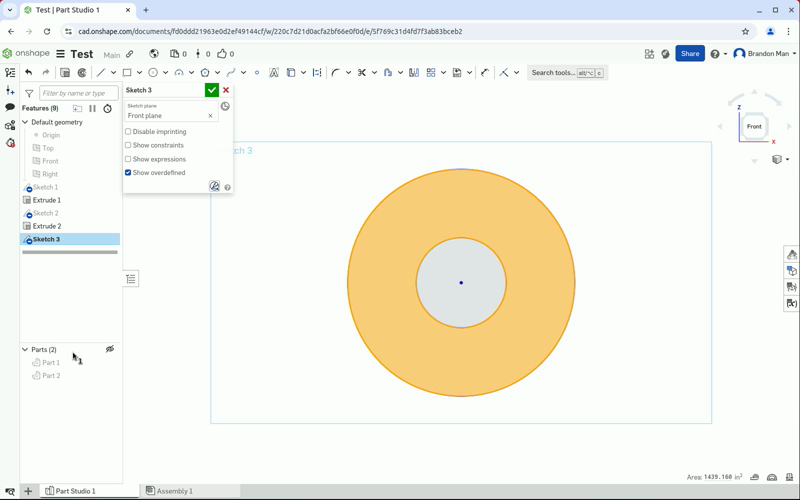
key(shift+e)
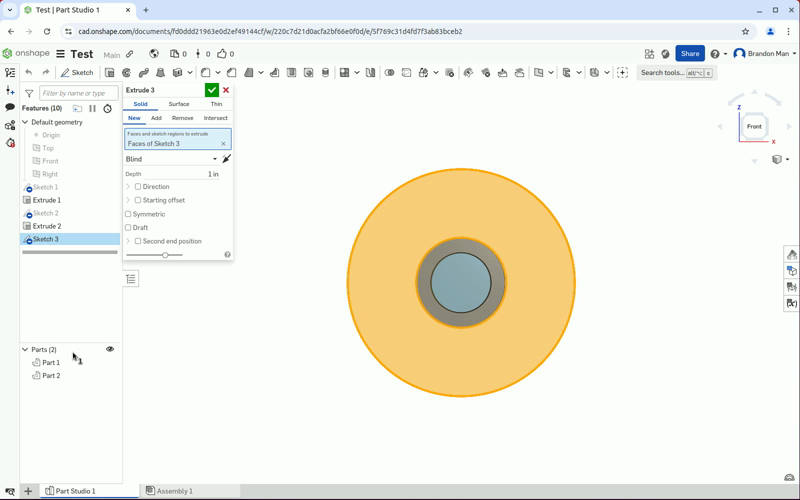
mouse_move(143, 106)
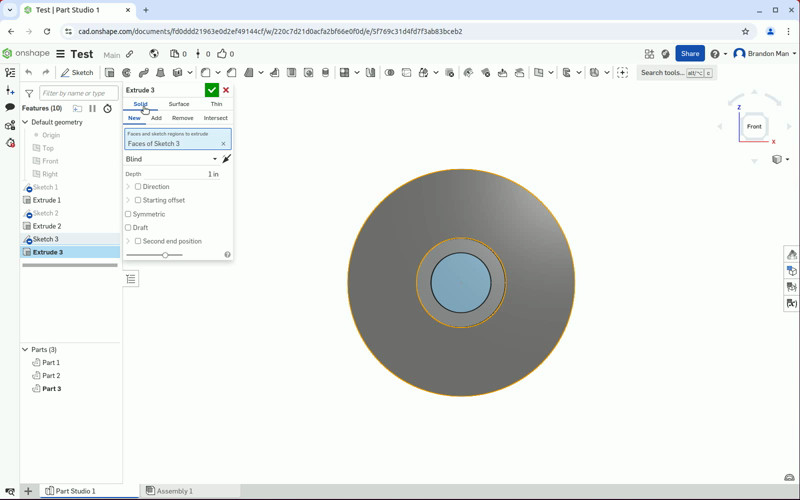
click(143, 106)
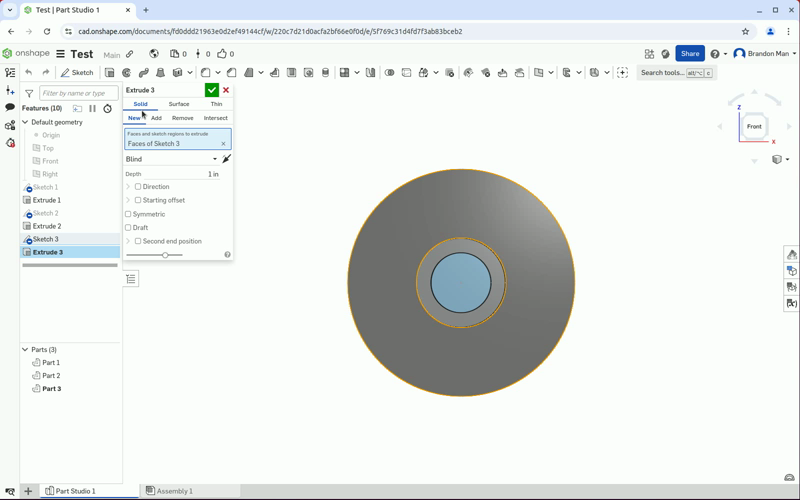
mouse_move(137, 120)
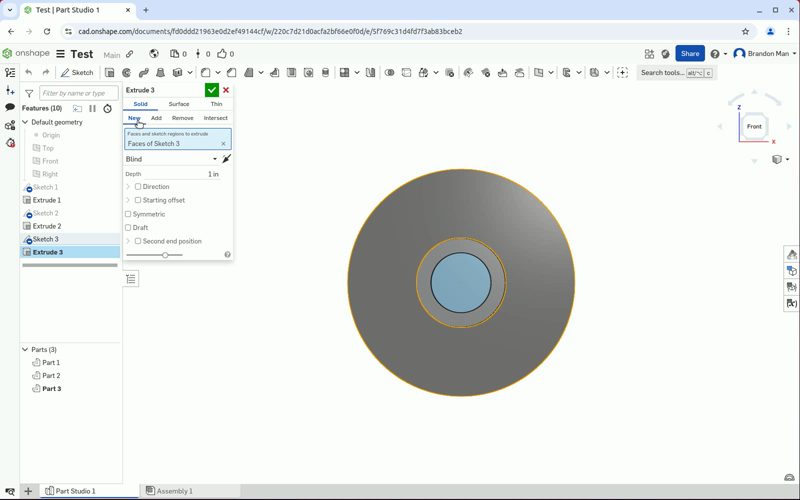
click(137, 120)
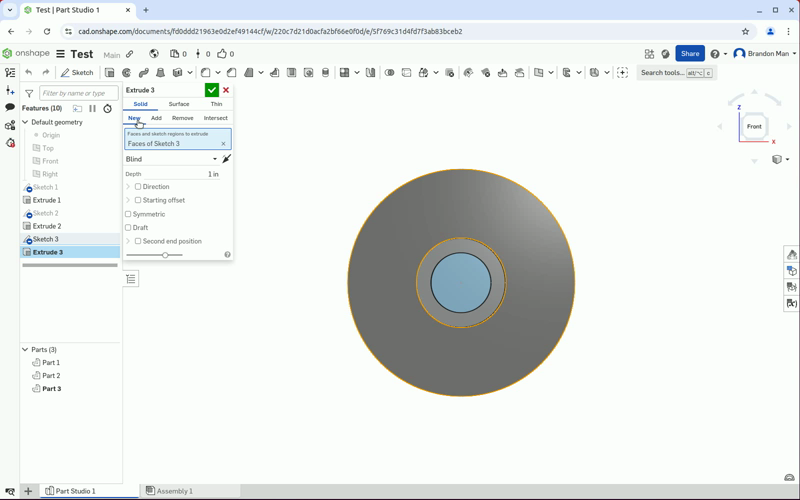
key(tab, 4)
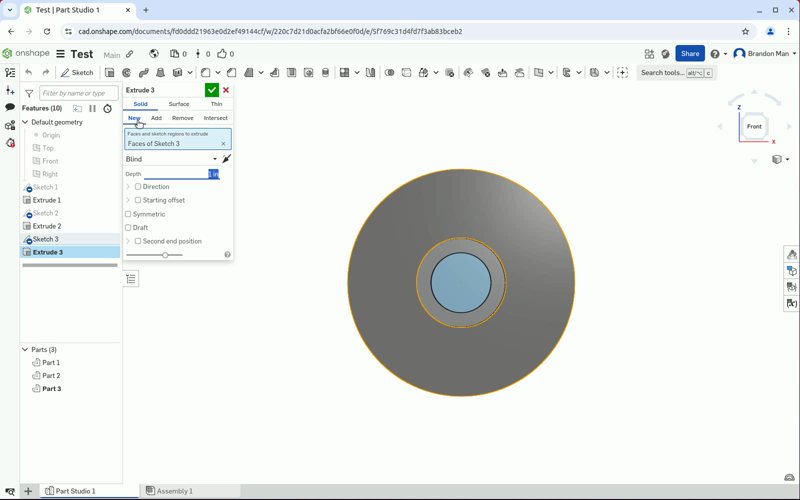
text(4.092)
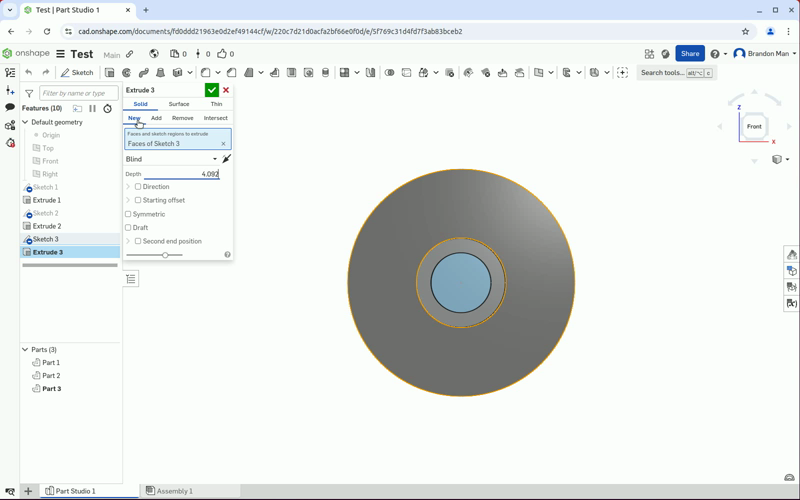
key(enter)
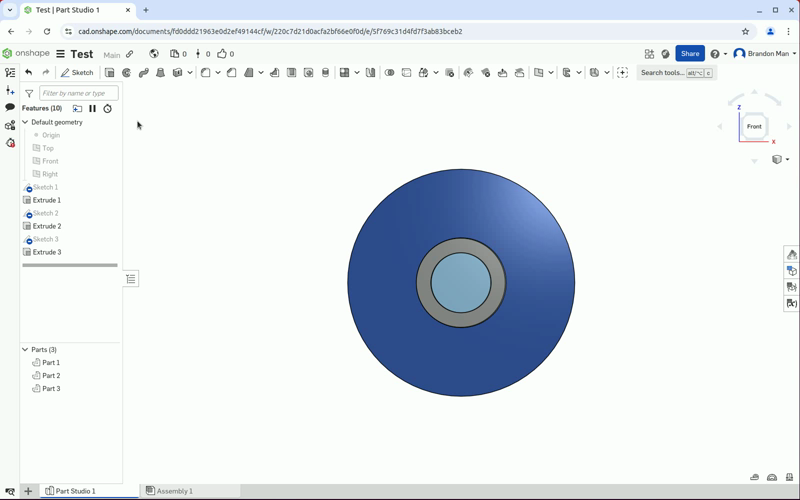
key(shift+h)
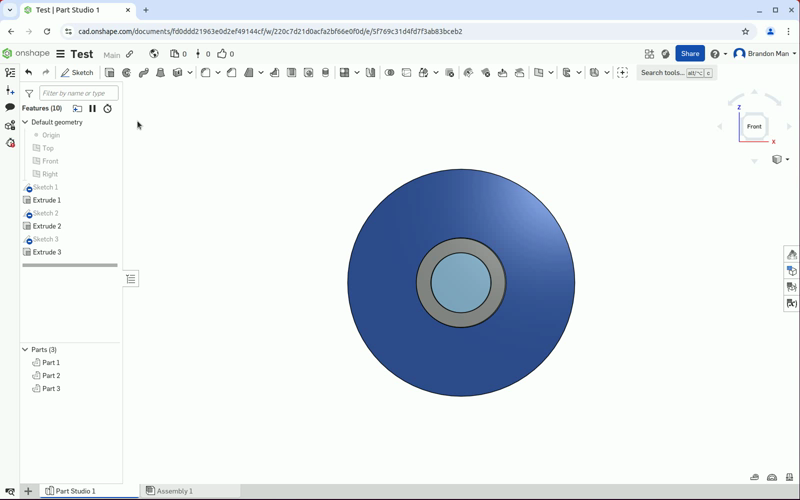
key(shift+h)
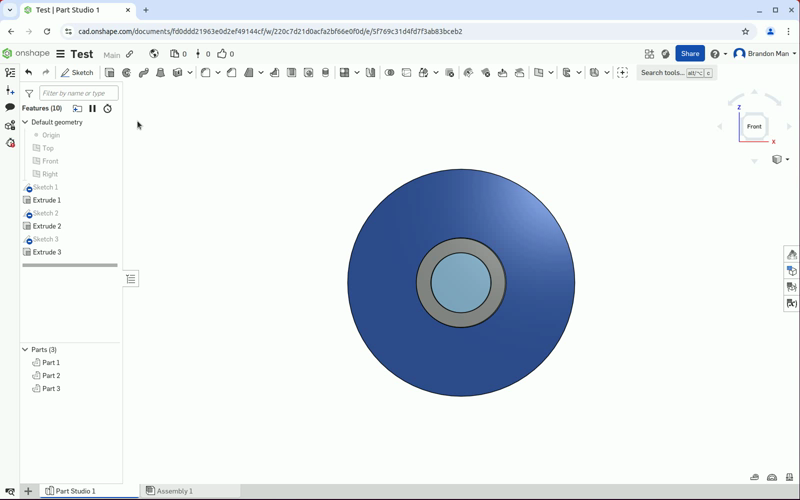
mouse_move(73, 189)
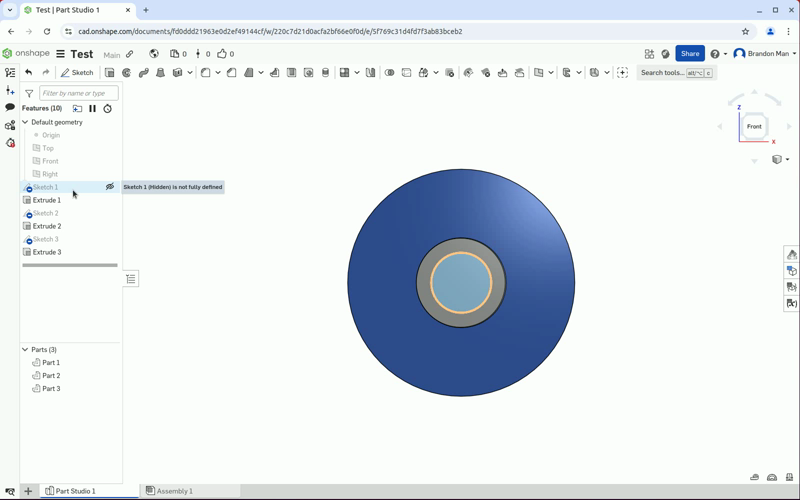
click(73, 189)
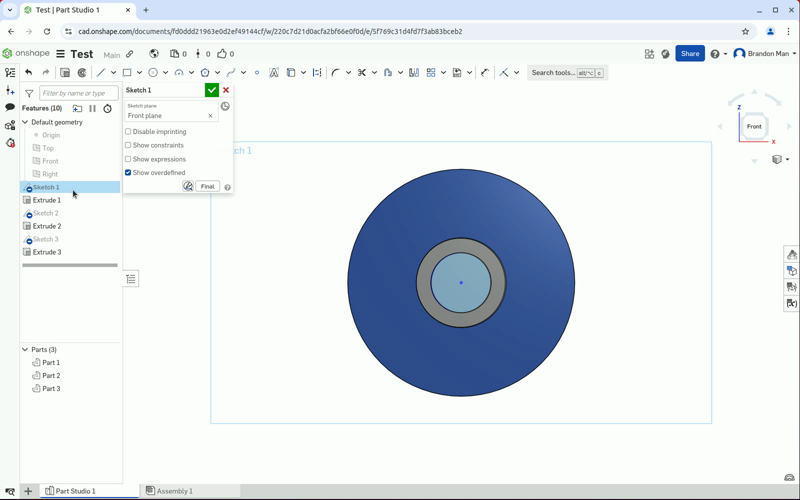
mouse_move(229, 92)
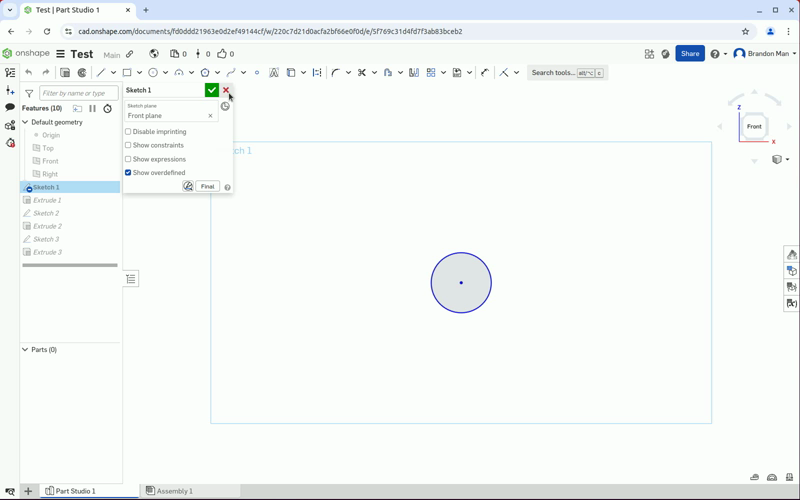
click(229, 92)
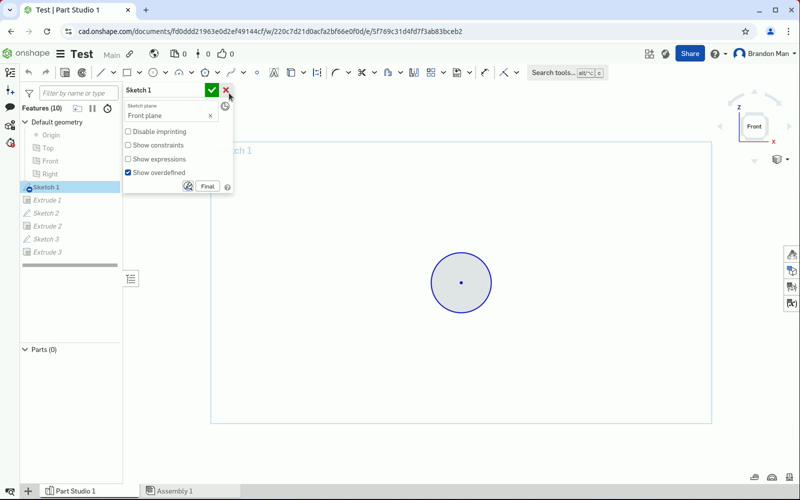
key(shift+s)
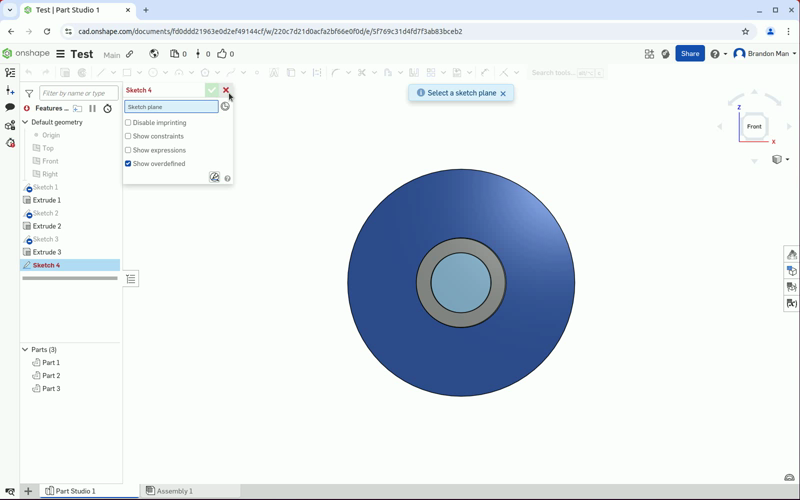
mouse_move(73, 163)
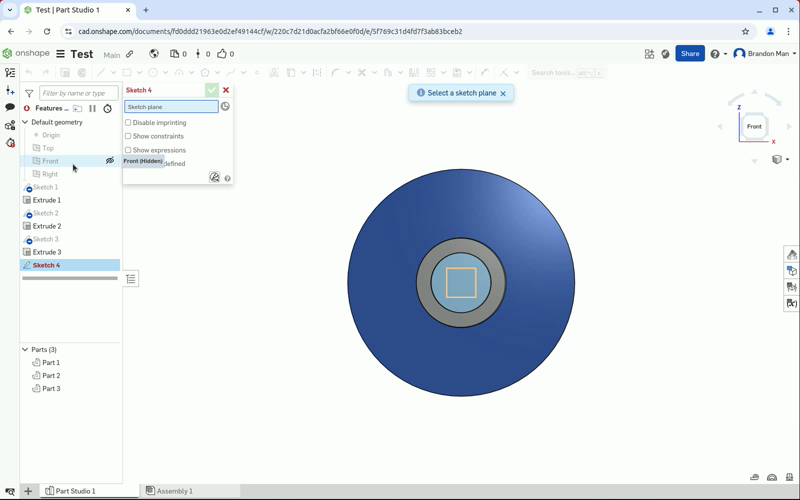
click(73, 163)
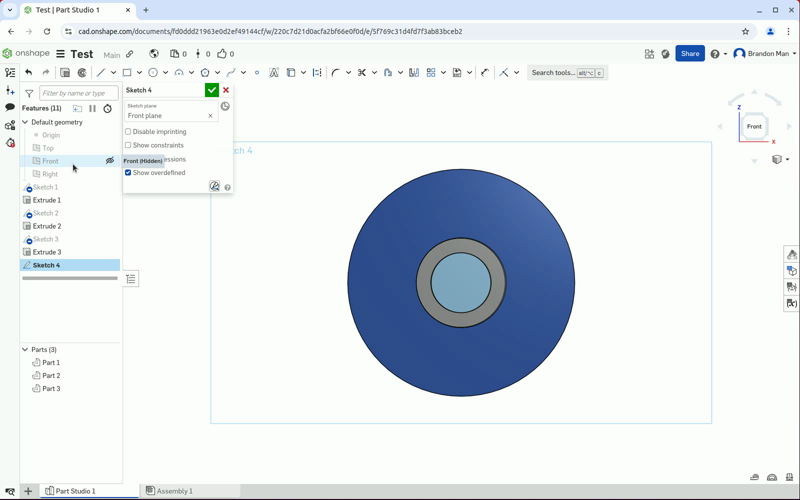
mouse_move(73, 352)
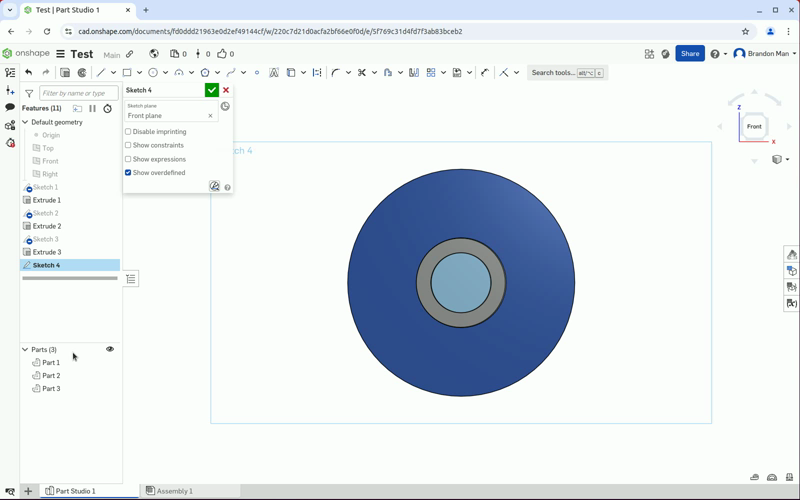
key(y)
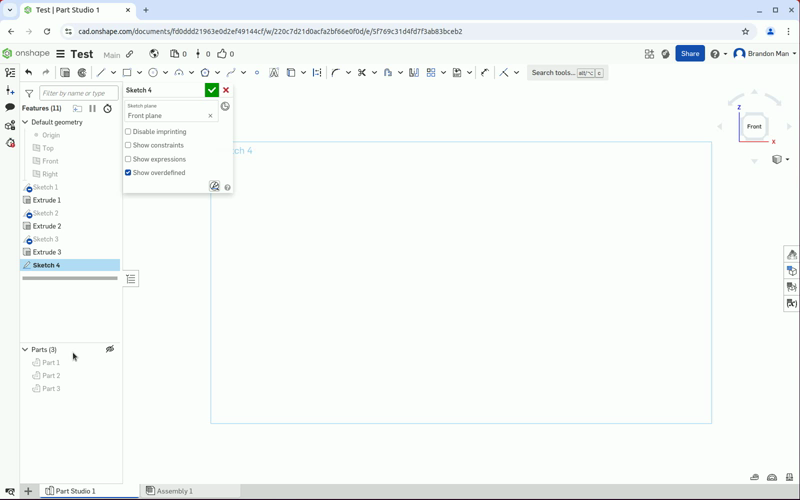
key(c)
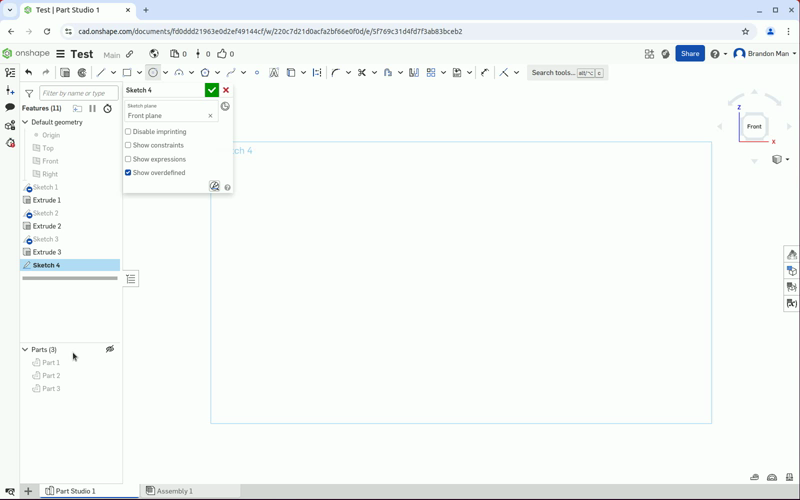
key_down(shift)
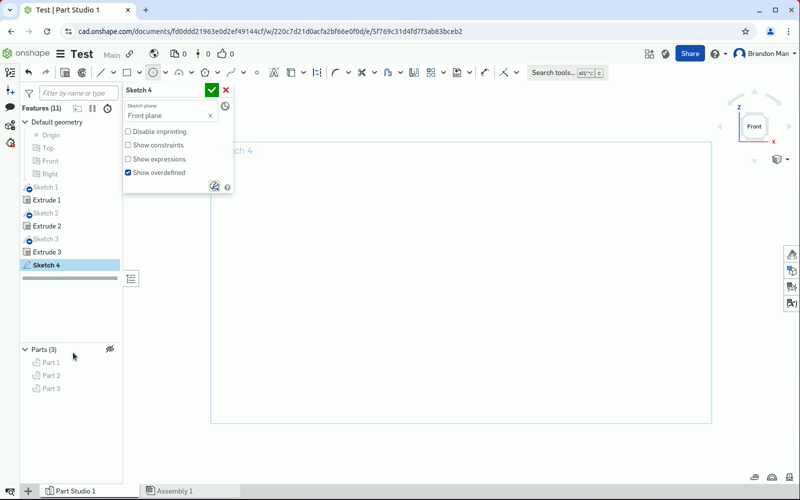
mouse_move(460, 282)
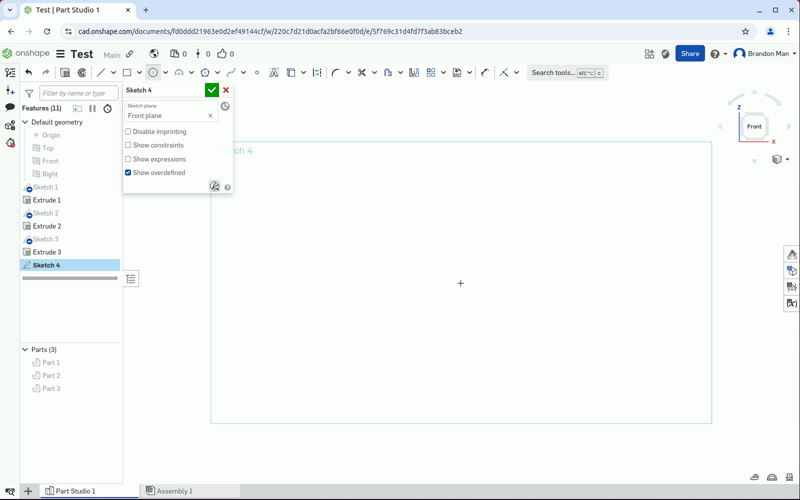
click(460, 282)
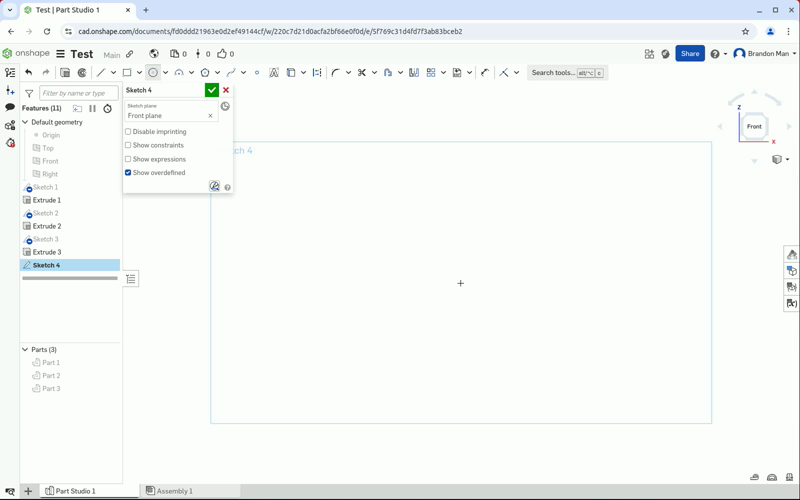
key_up(shift)
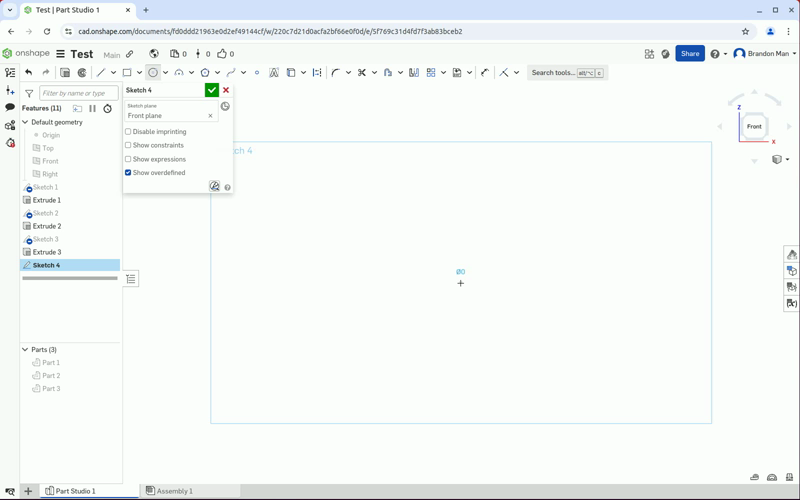
mouse_move(505, 282)
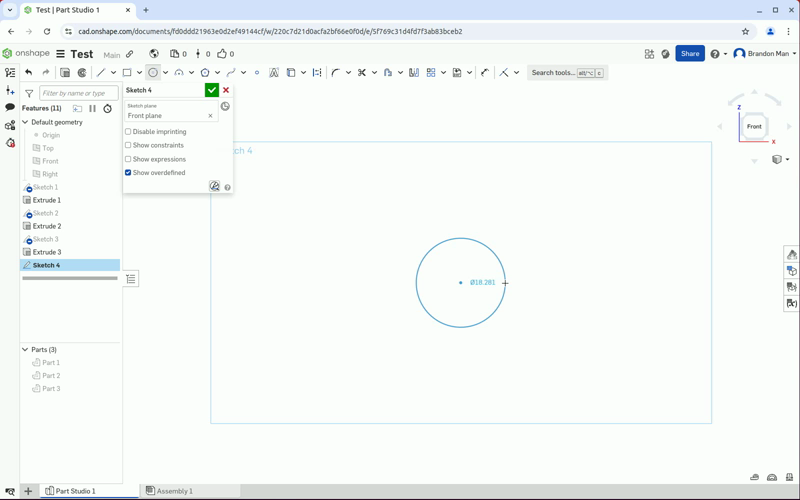
click(505, 282)
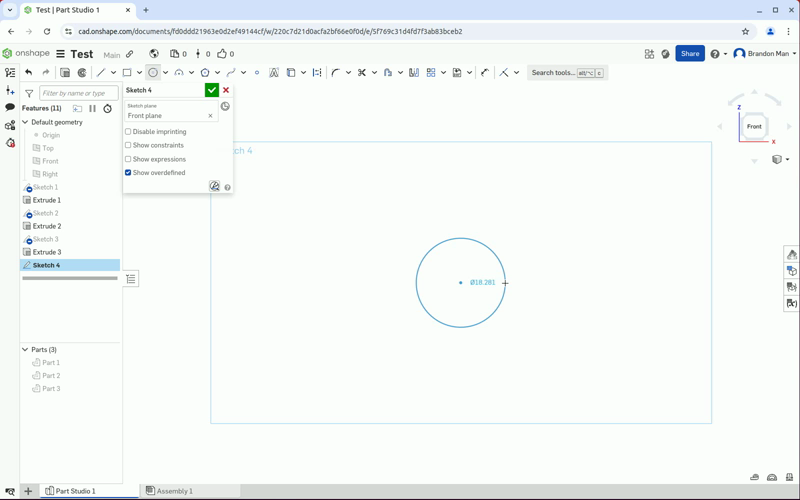
key(esc)
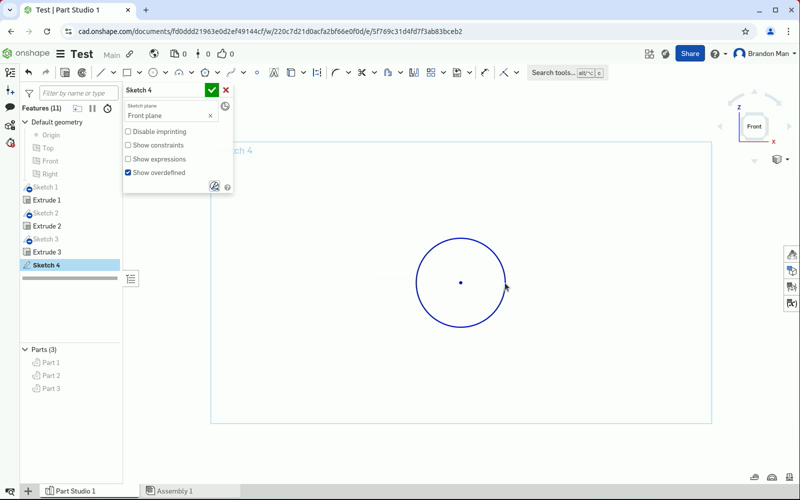
key(c)
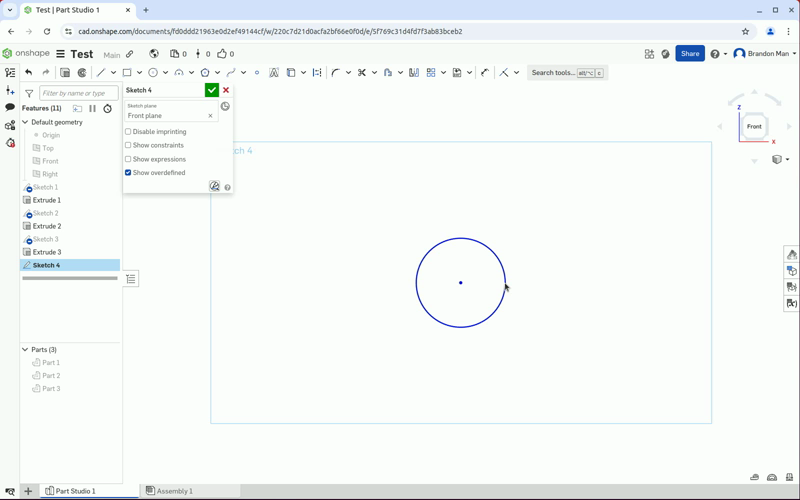
key_down(shift)
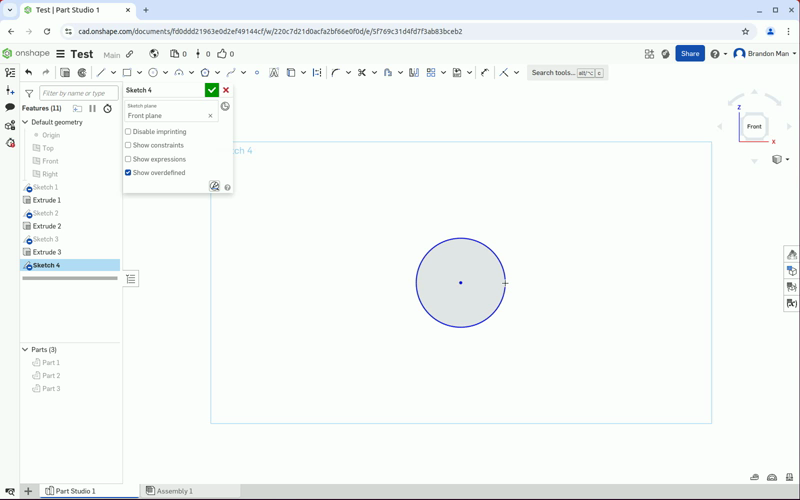
mouse_move(460, 282)
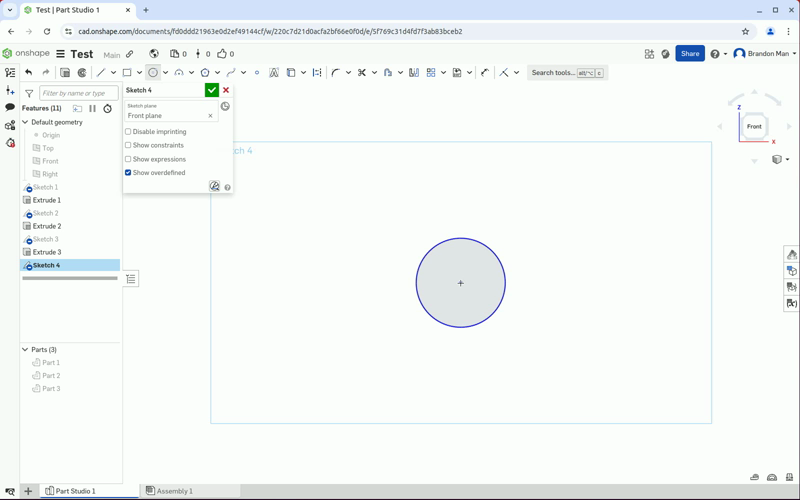
click(460, 282)
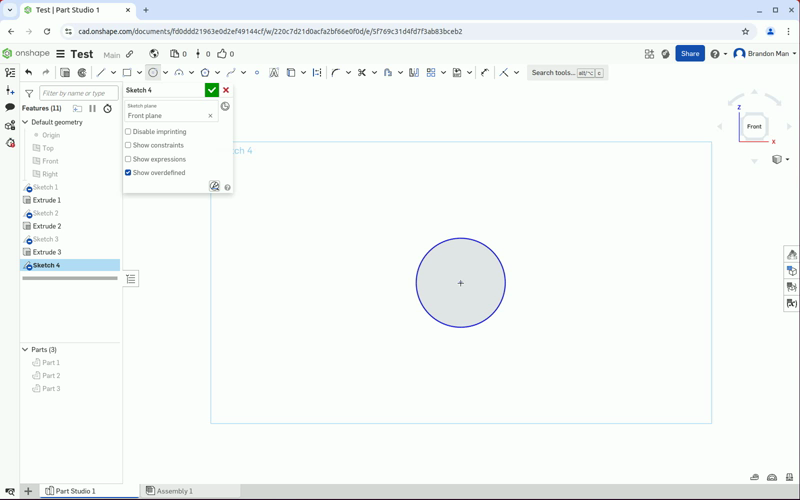
key_up(shift)
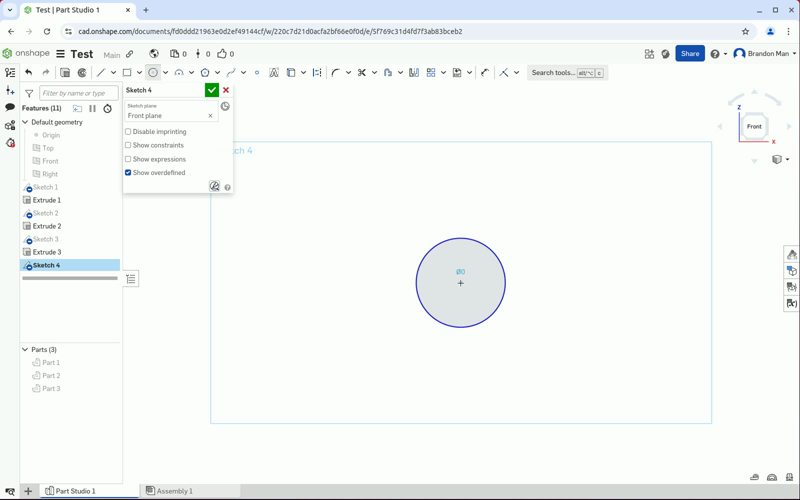
mouse_move(490, 282)
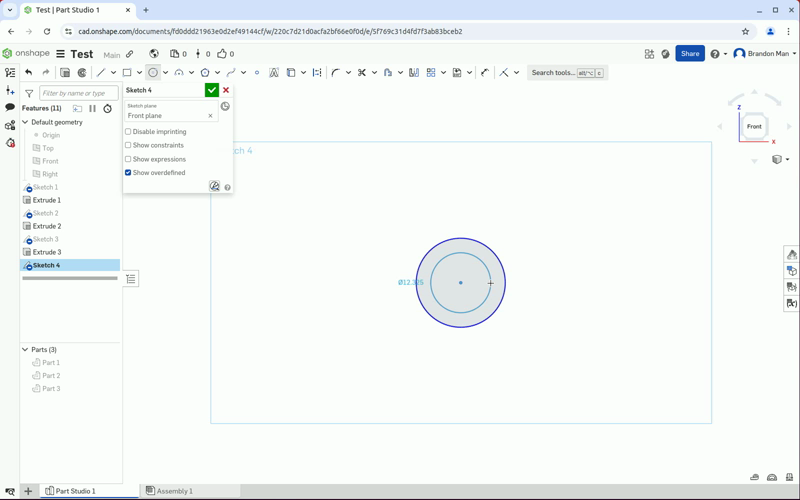
click(490, 282)
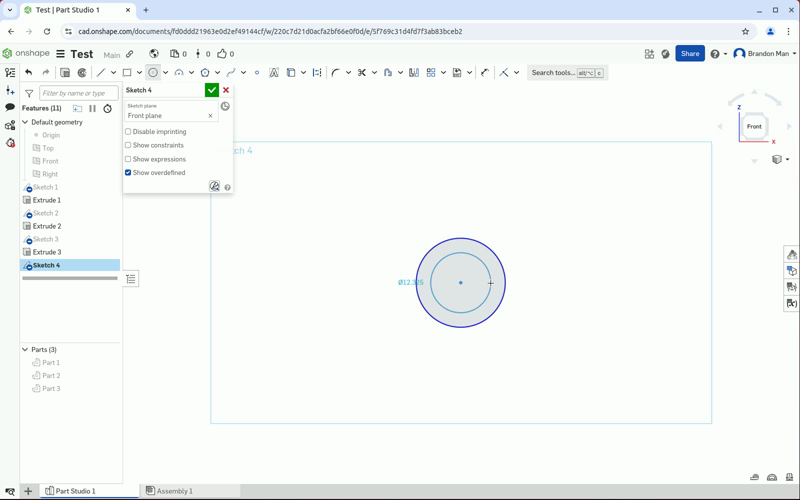
key(esc)
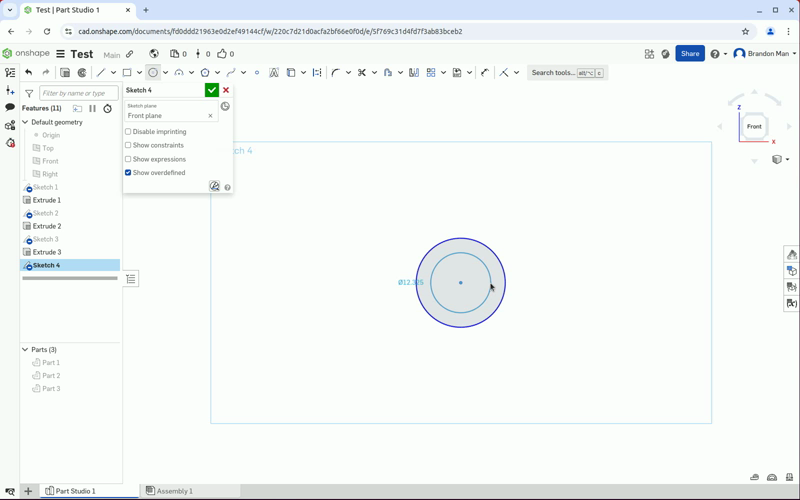
mouse_move(441, 252)
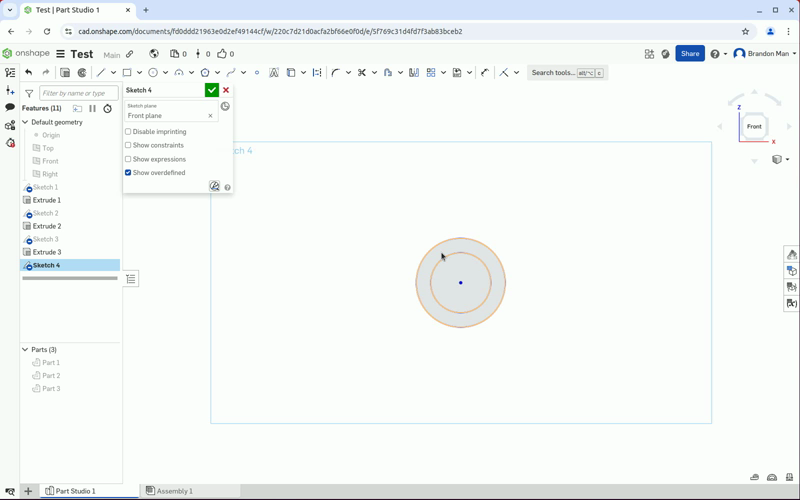
click(441, 252)
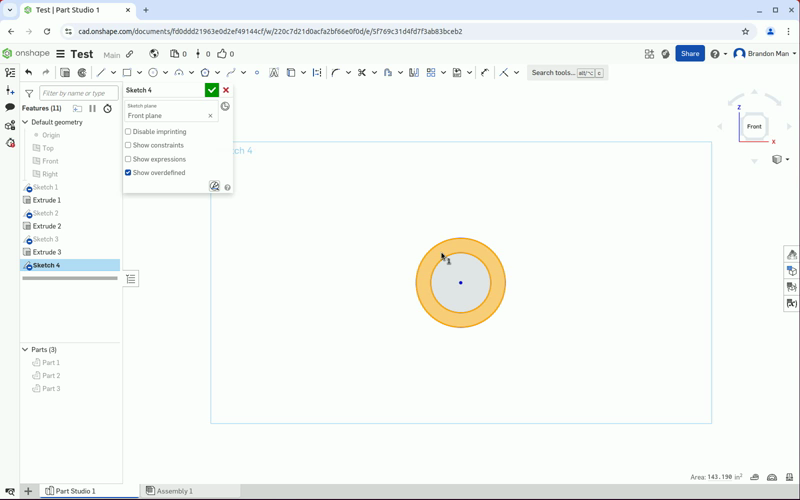
mouse_move(73, 352)
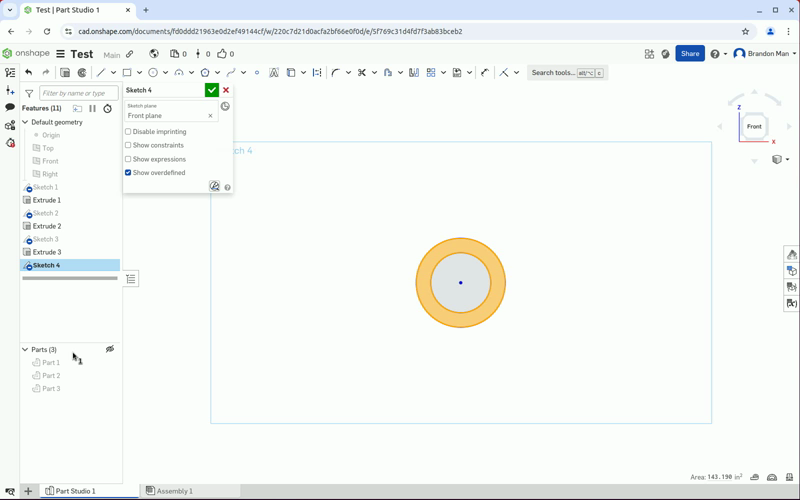
key(shift+y)
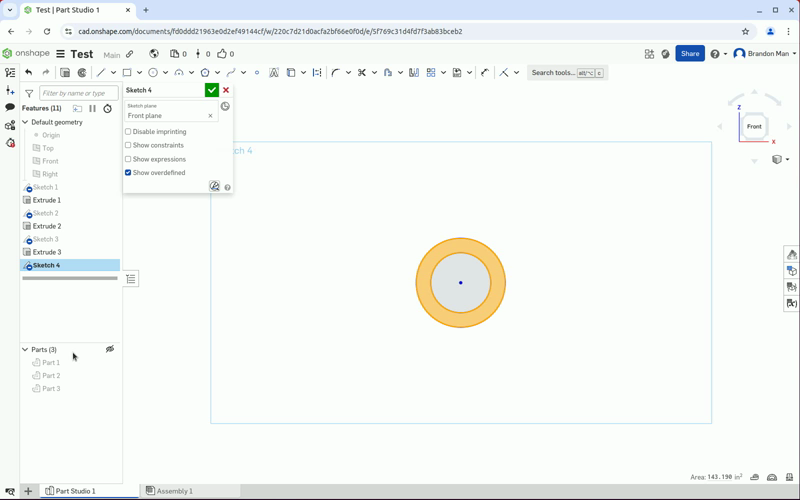
key(shift+e)
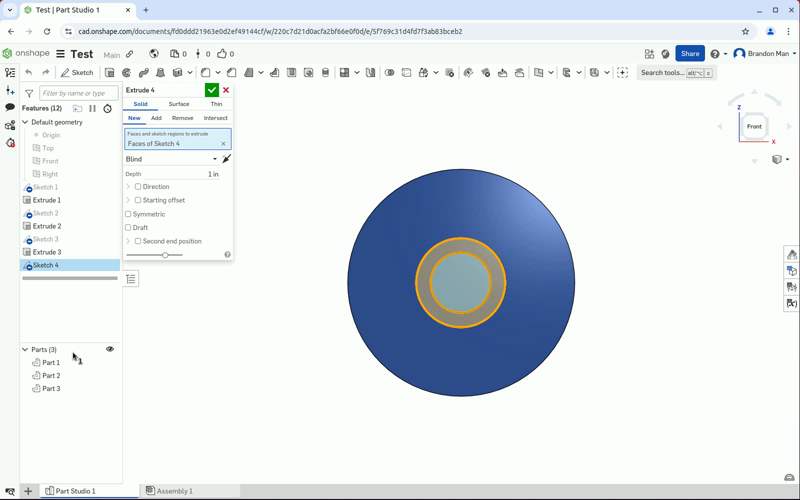
mouse_move(143, 106)
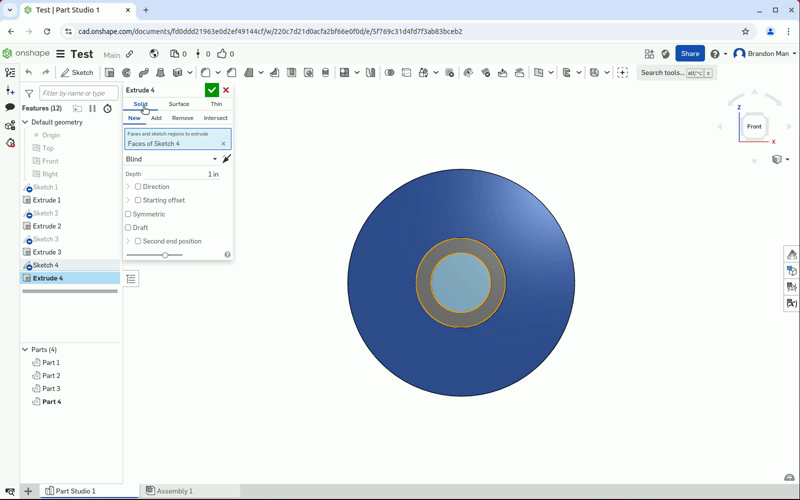
click(143, 106)
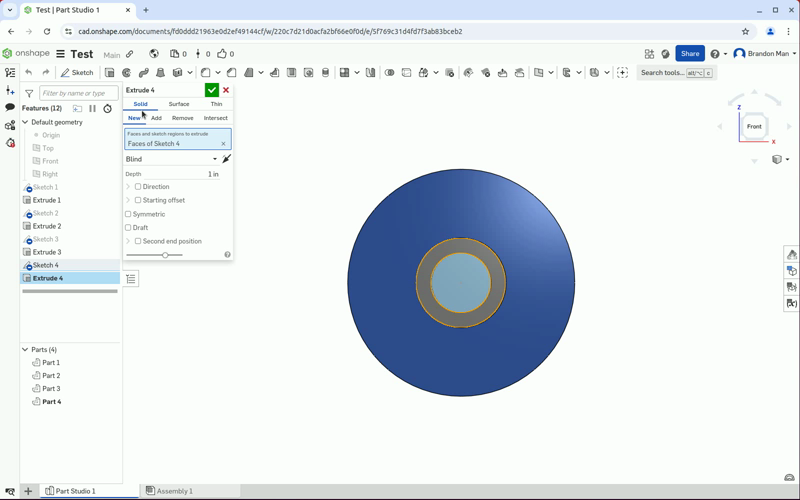
mouse_move(137, 120)
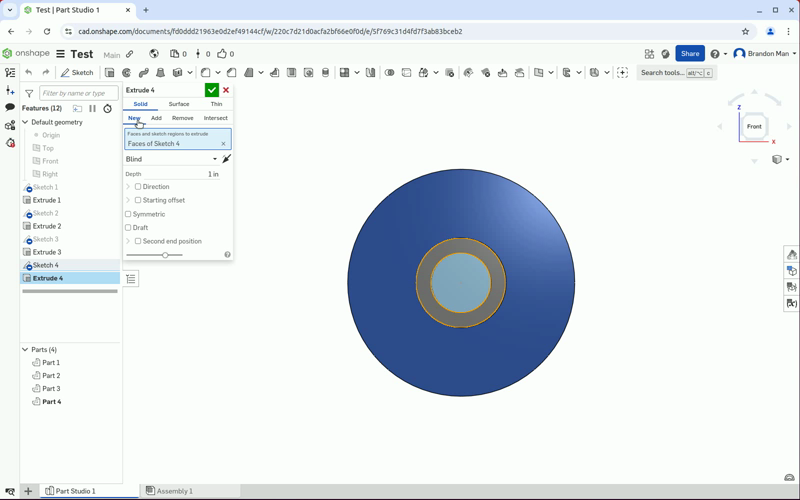
click(137, 120)
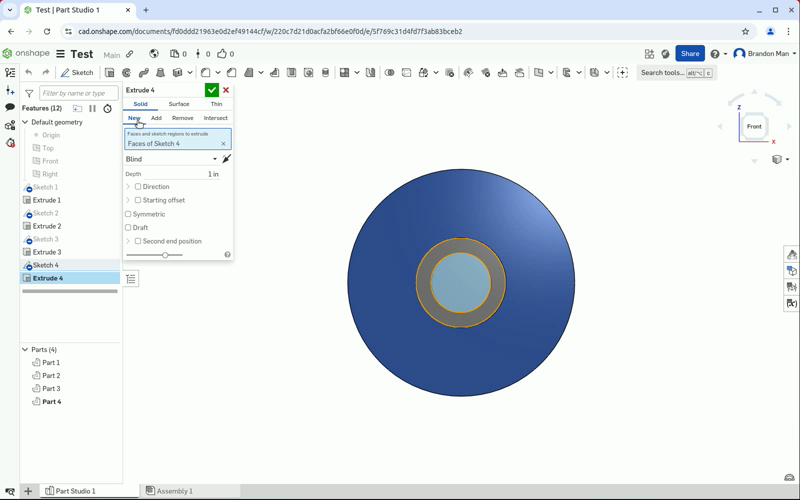
key(tab, 4)
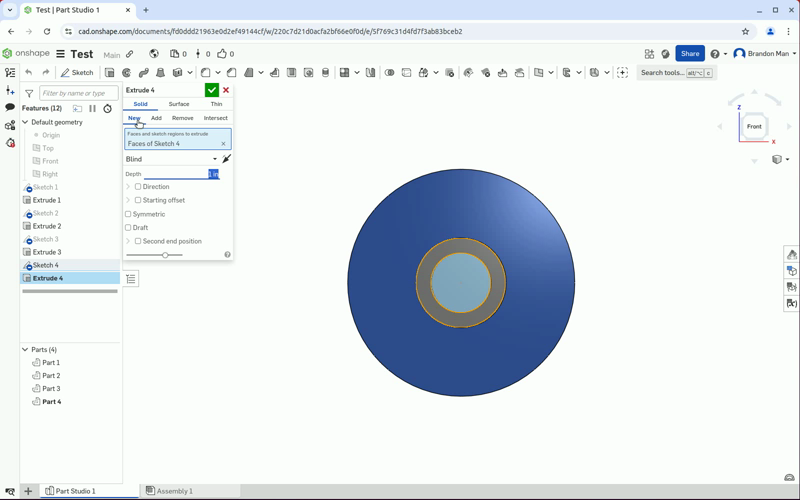
text(5.055)
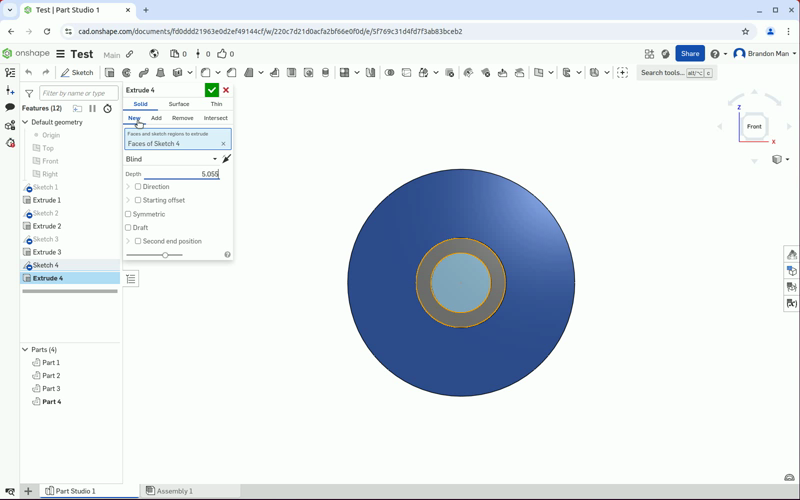
key(enter)
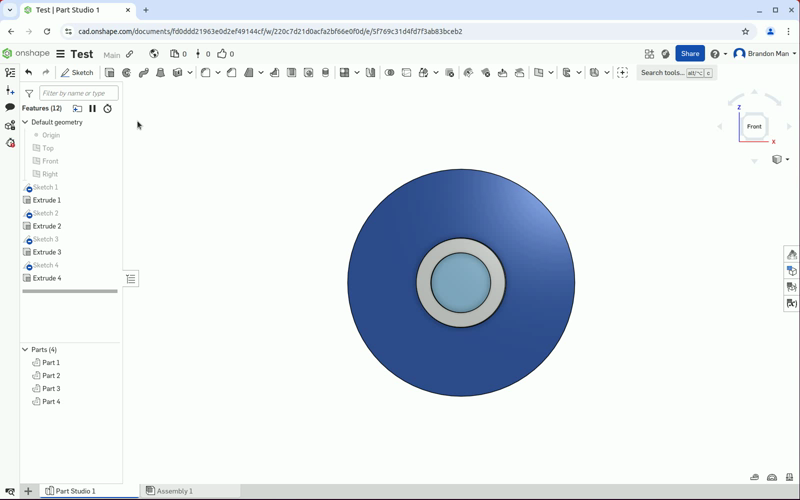
key(shift+h)
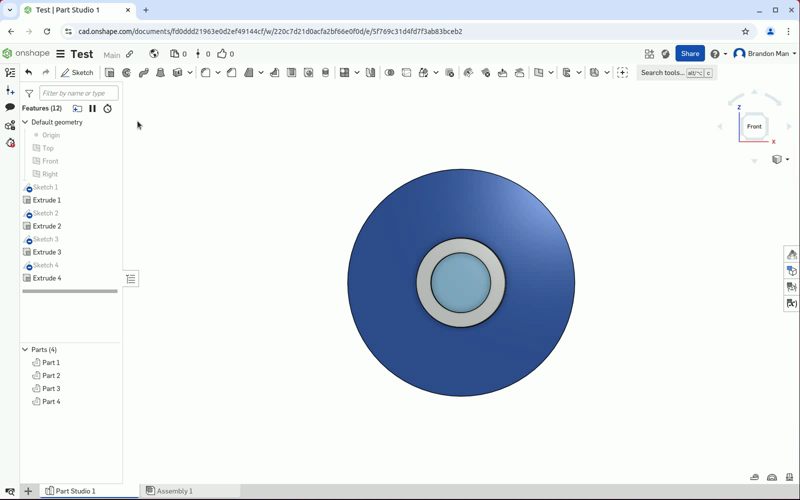
key(shift+h)
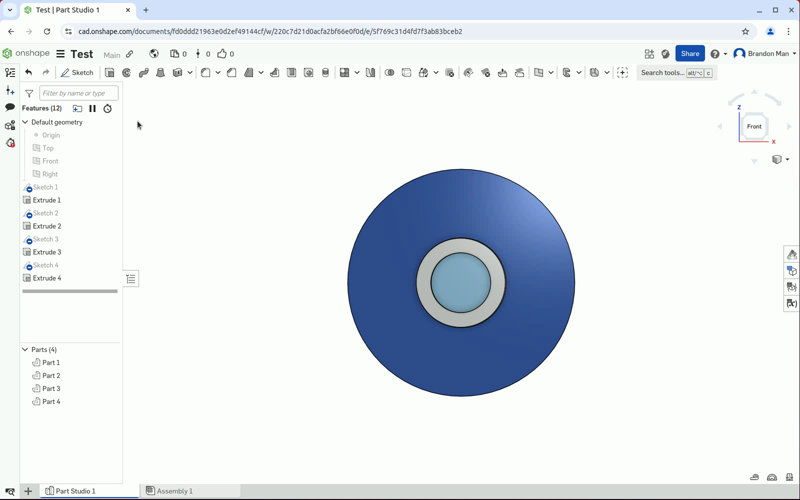
mouse_move(73, 189)
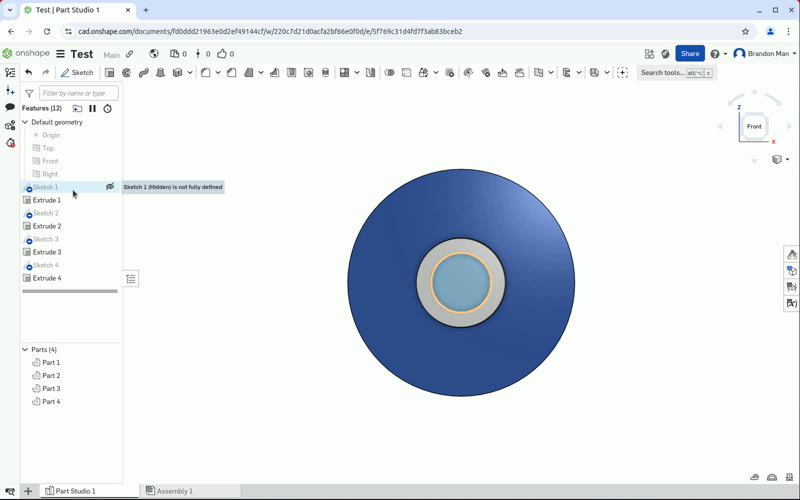
click(73, 189)
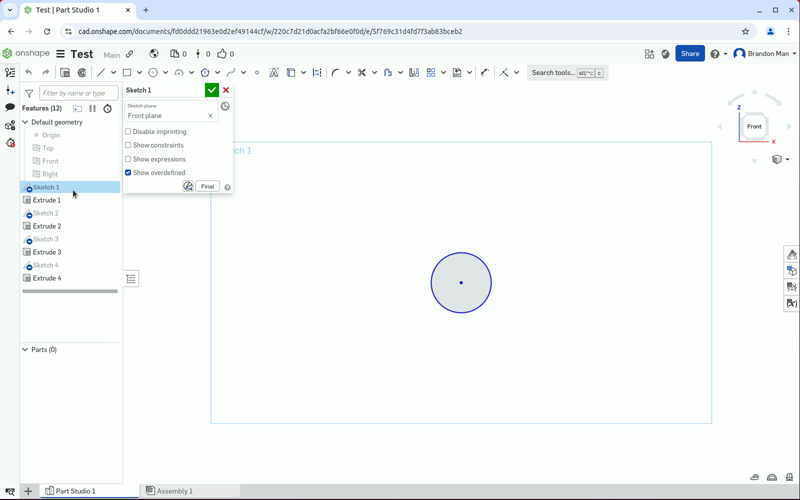
mouse_move(229, 92)
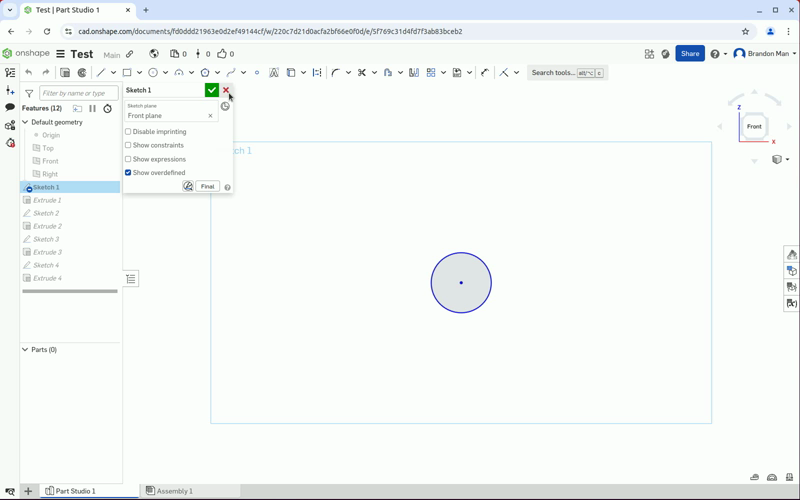
click(229, 92)
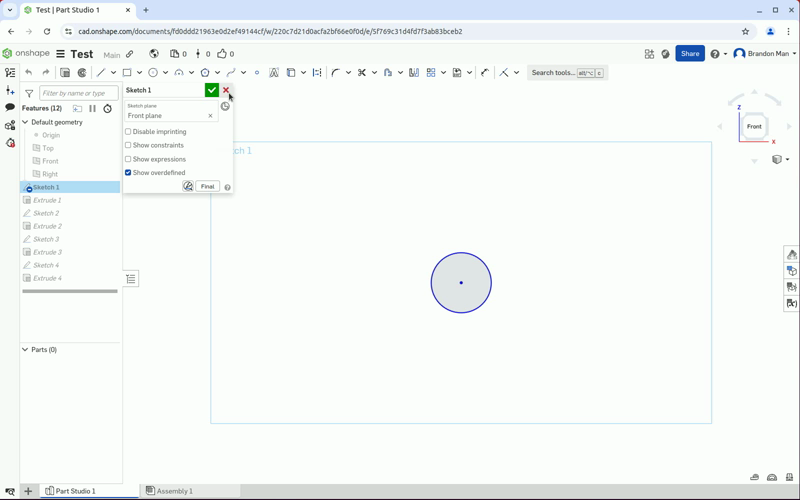
key(shift+s)
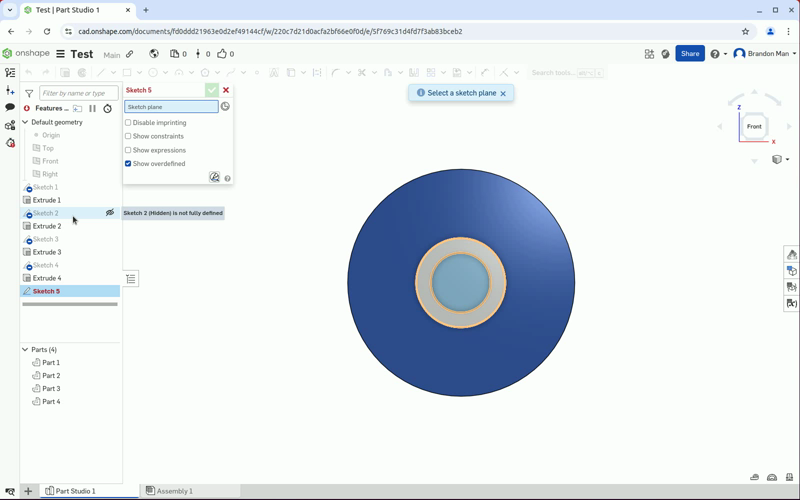
scroll(3)
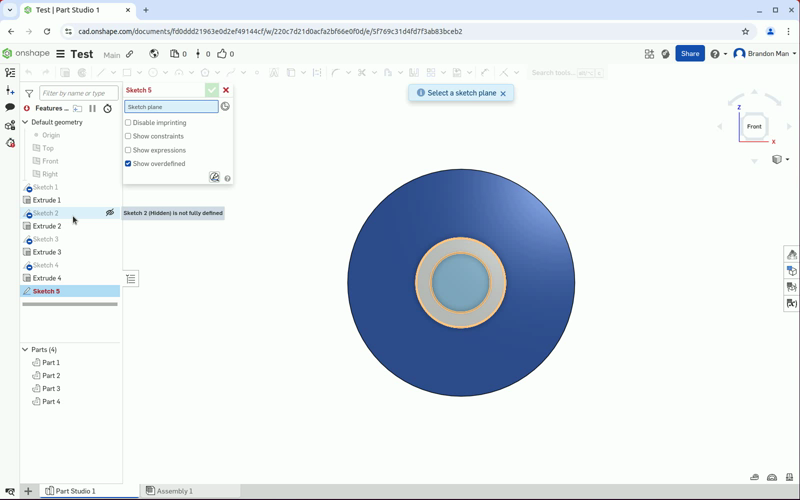
mouse_move(73, 163)
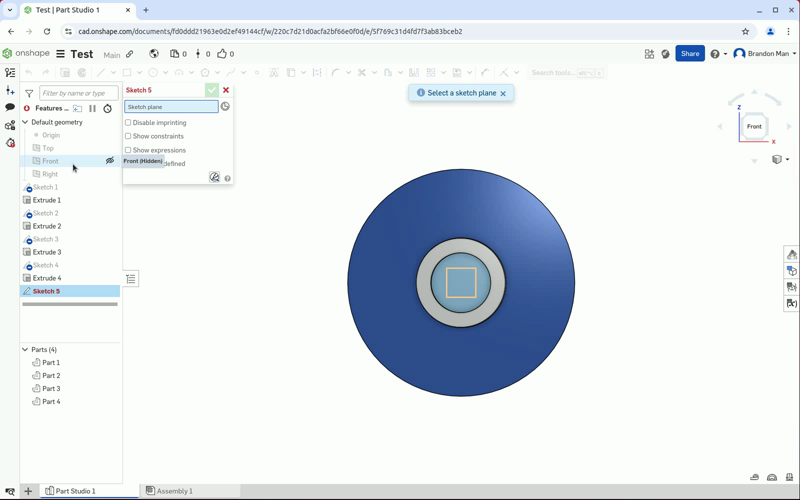
click(73, 163)
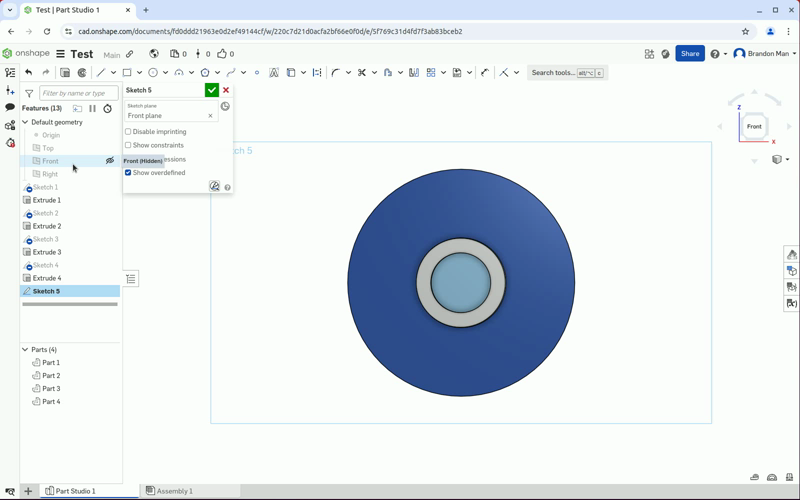
mouse_move(73, 352)
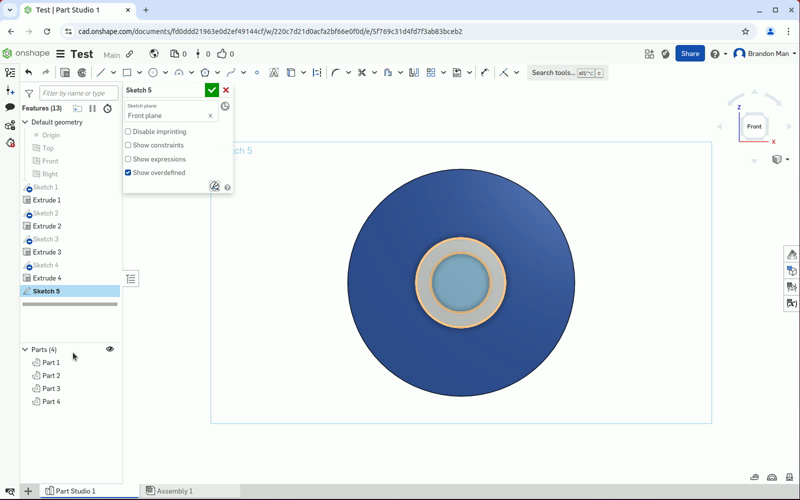
key(y)
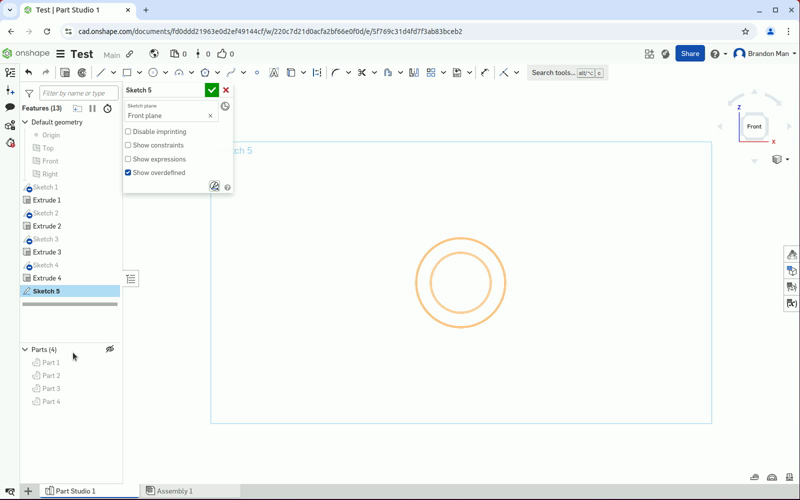
key(c)
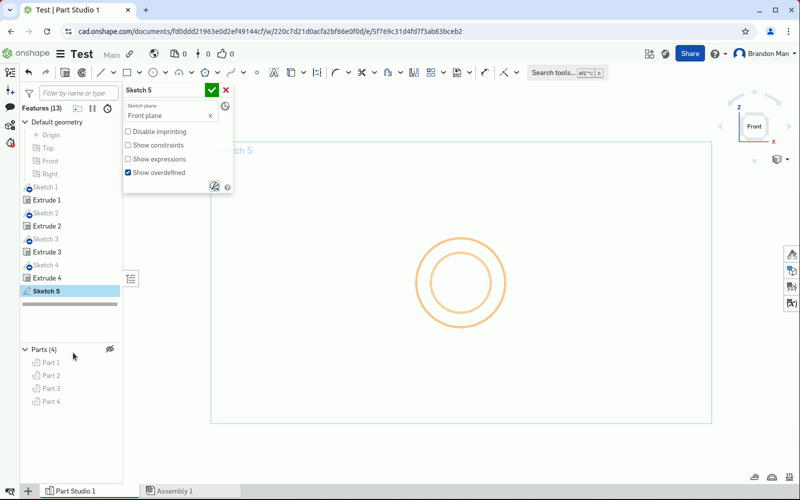
key_down(shift)
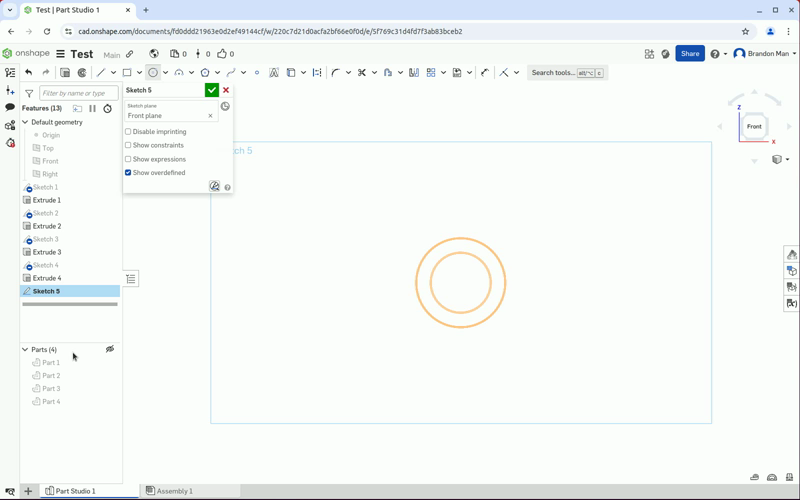
mouse_move(461, 282)
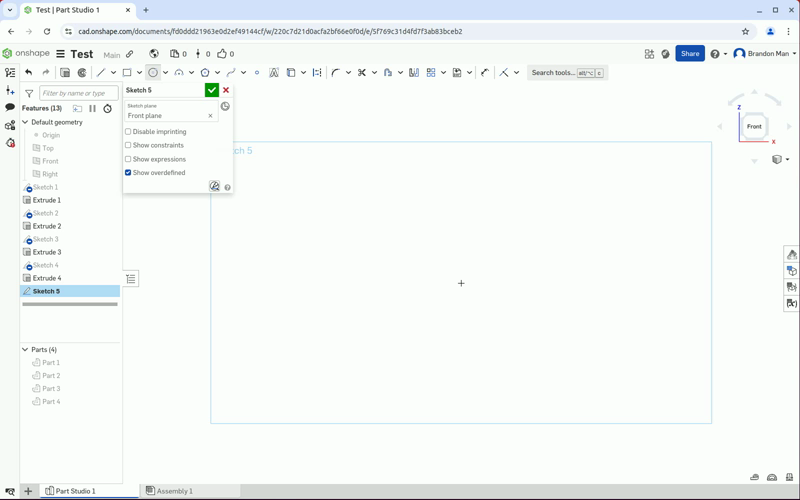
click(461, 282)
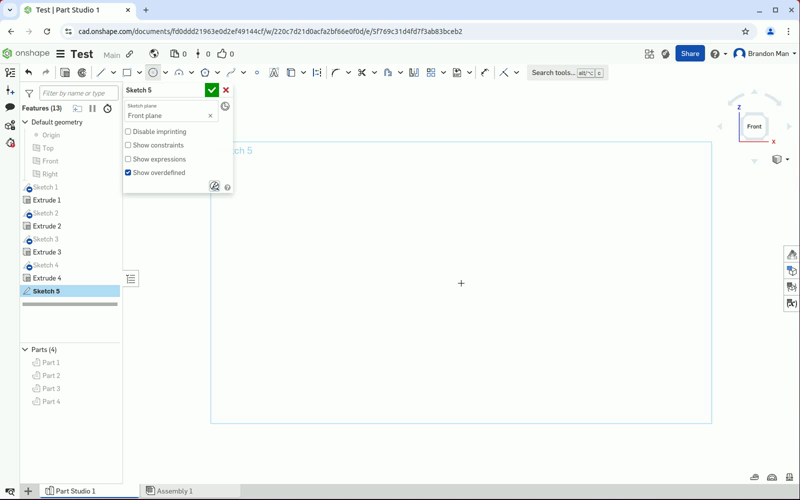
key_up(shift)
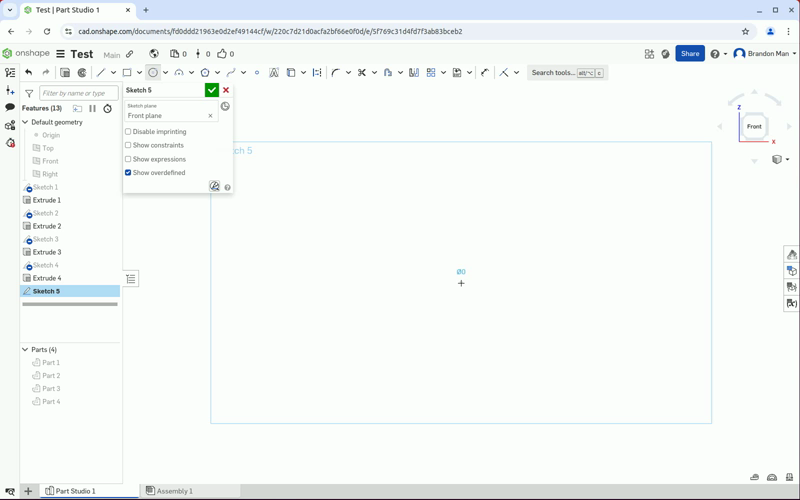
mouse_move(491, 282)
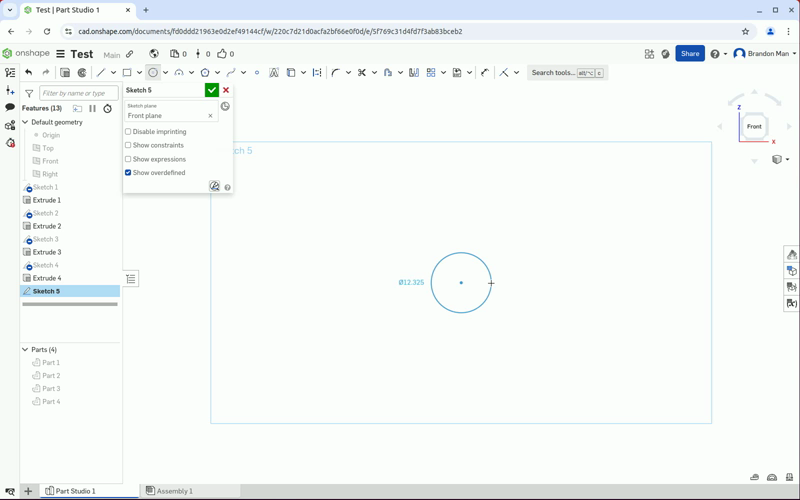
click(491, 282)
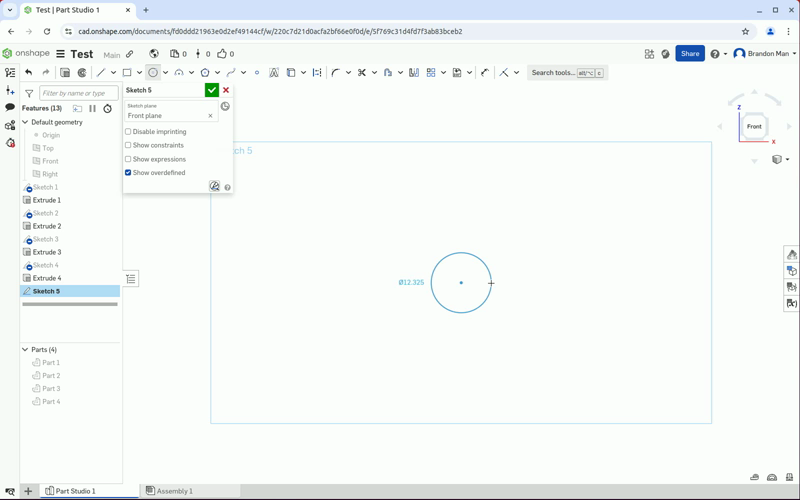
key(esc)
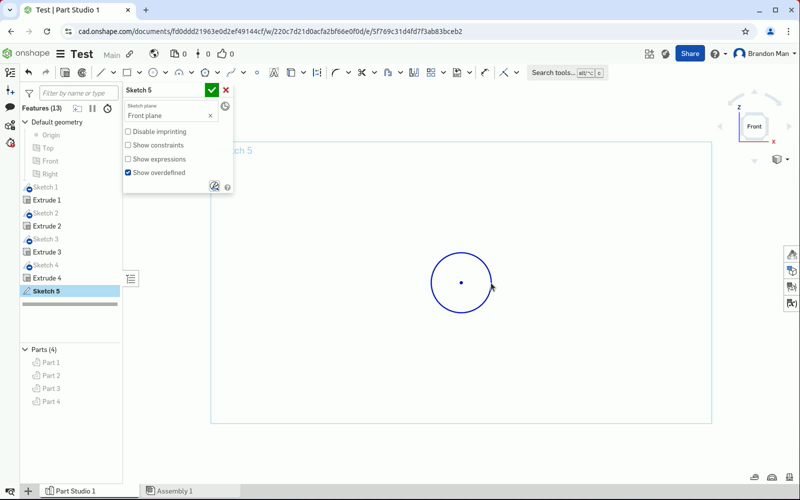
mouse_move(462, 281)
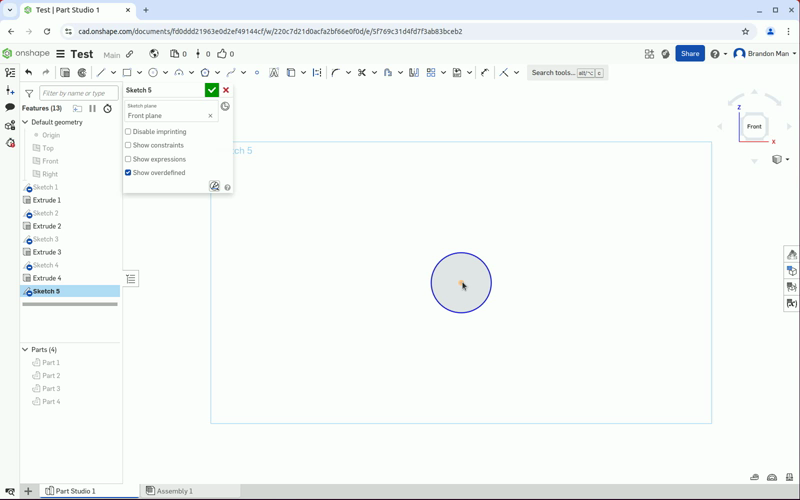
click(462, 281)
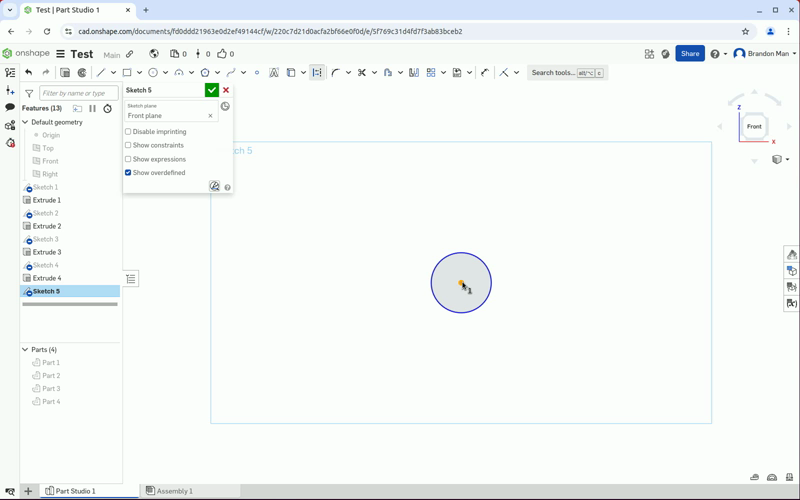
mouse_move(73, 352)
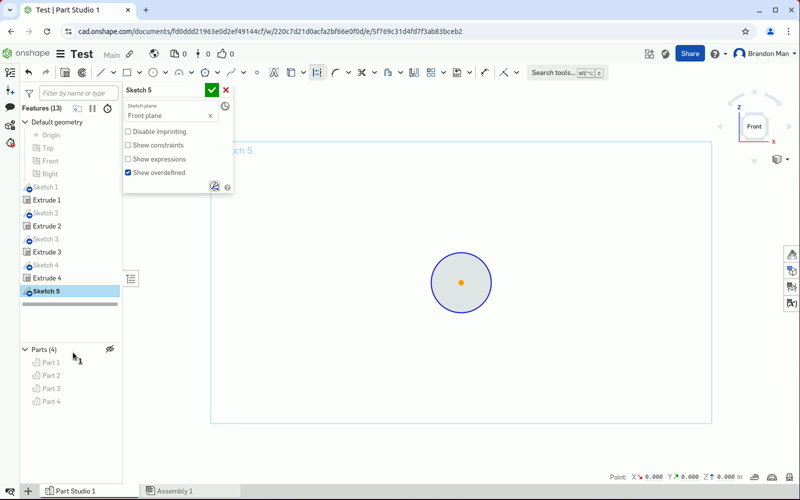
key(shift+y)
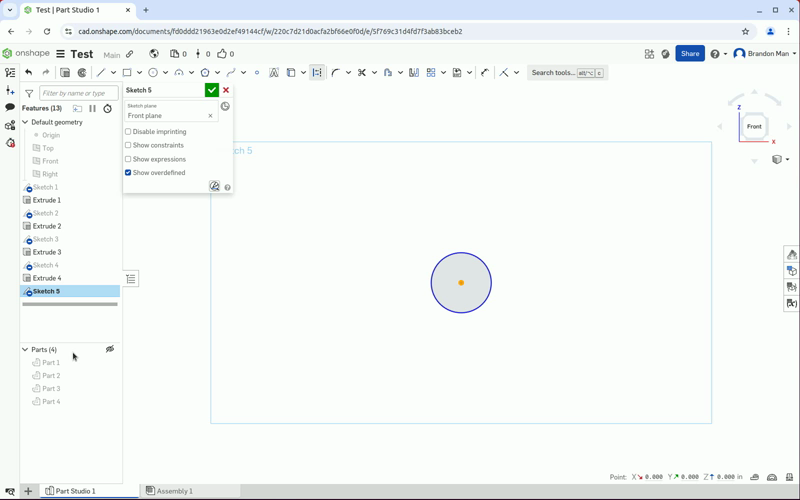
key(shift+e)
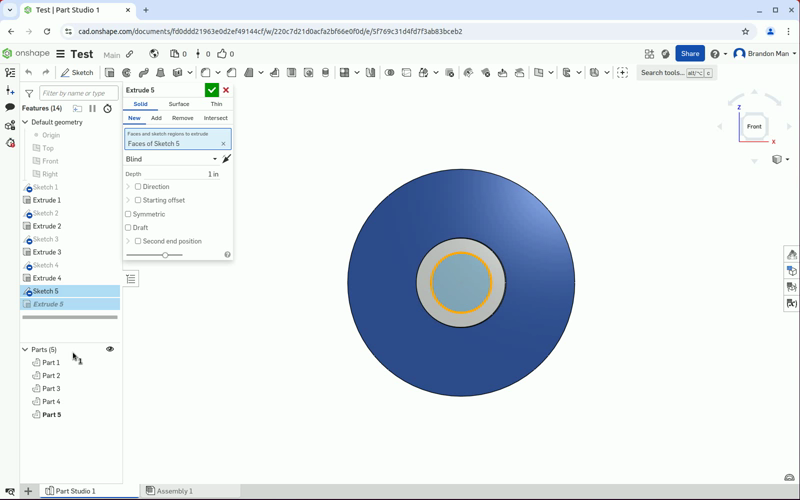
mouse_move(143, 106)
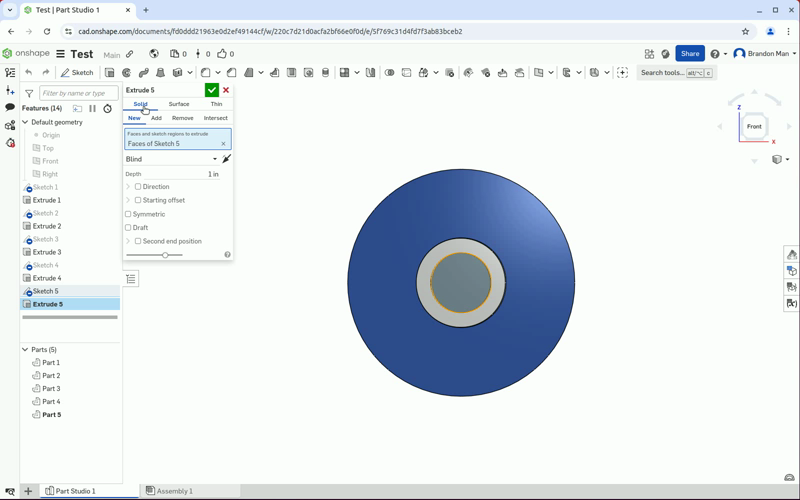
click(143, 106)
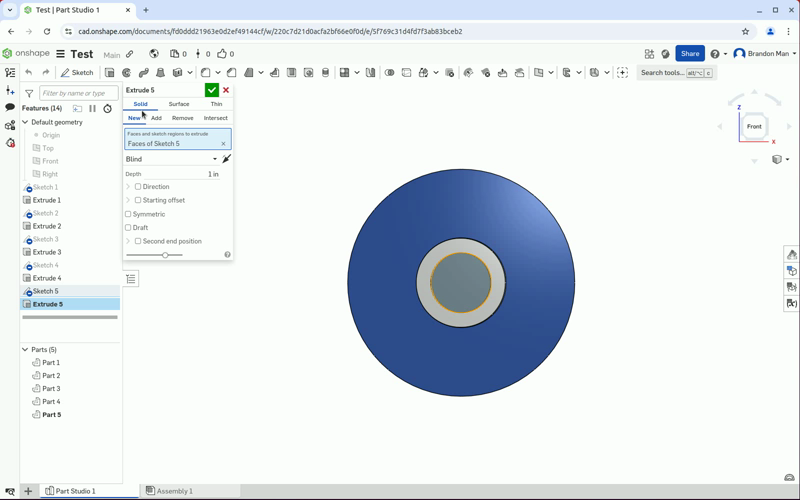
mouse_move(137, 120)
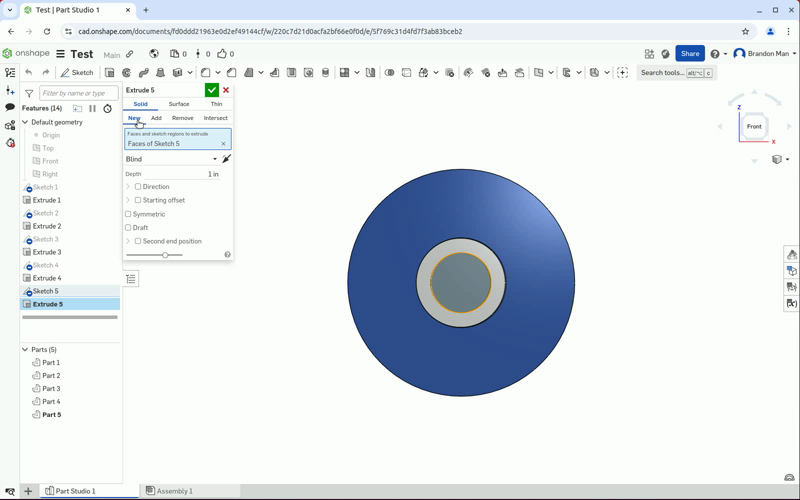
click(137, 120)
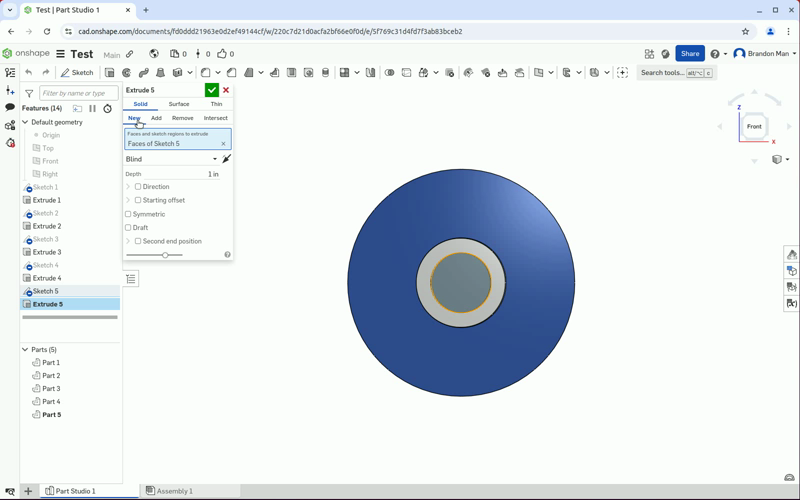
key(tab, 4)
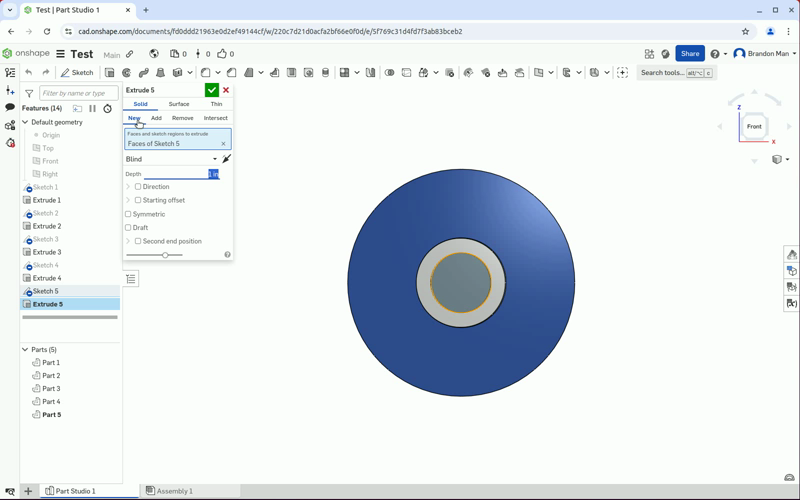
text(12.036)
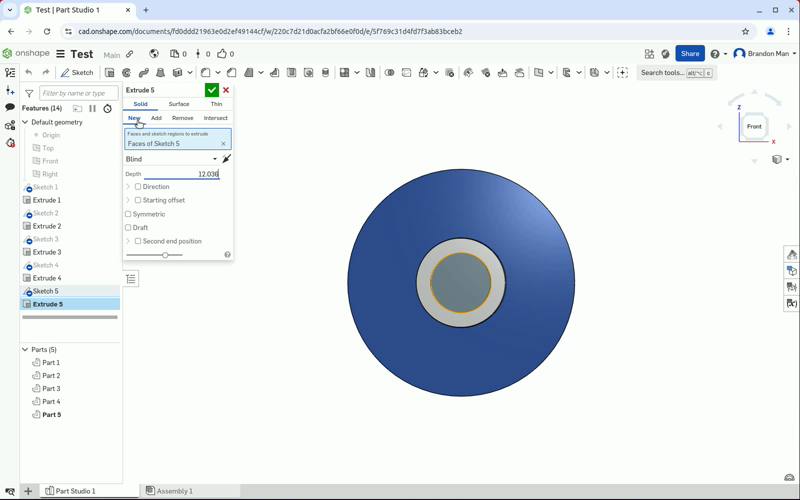
key(enter)
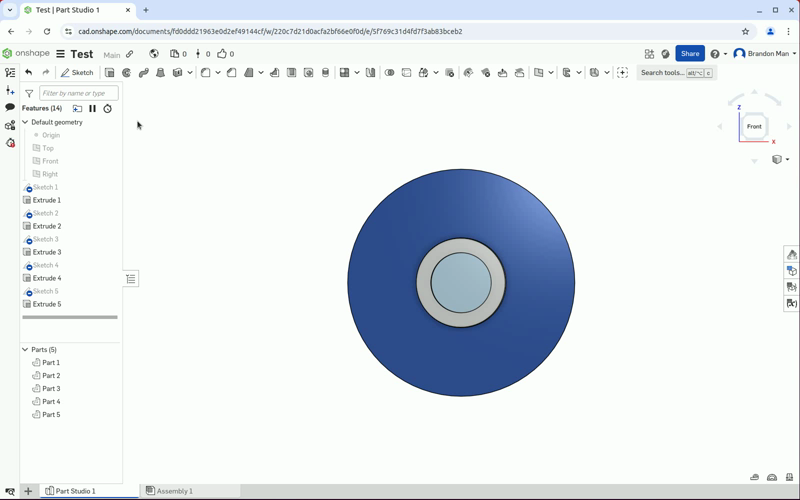
key(shift+h)
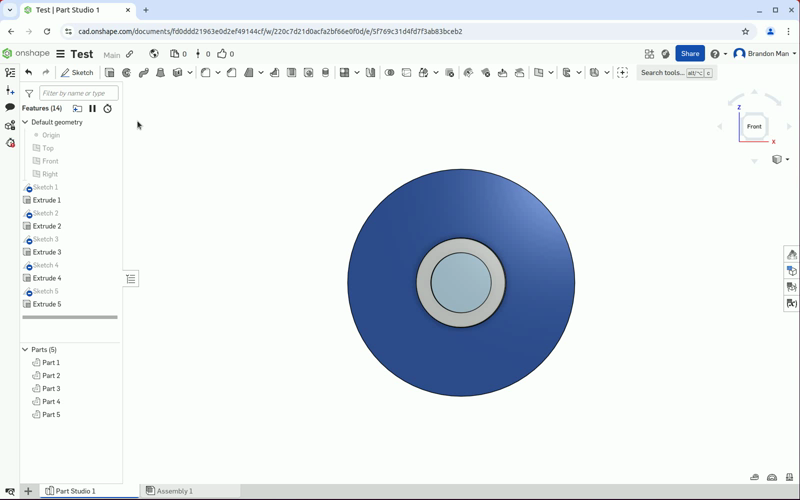
key(shift+h)
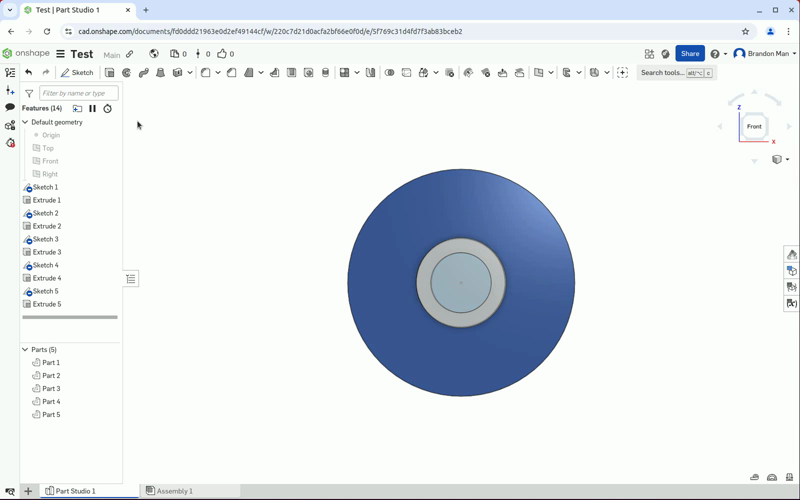
key(shift+7)
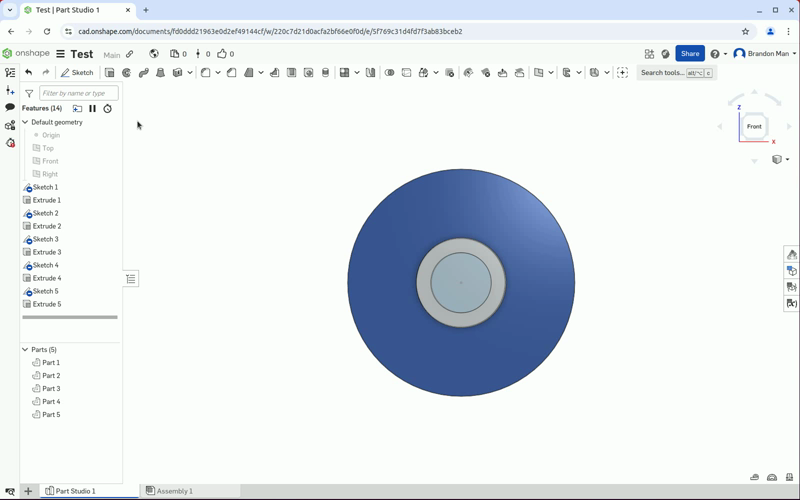
key(left, 2)
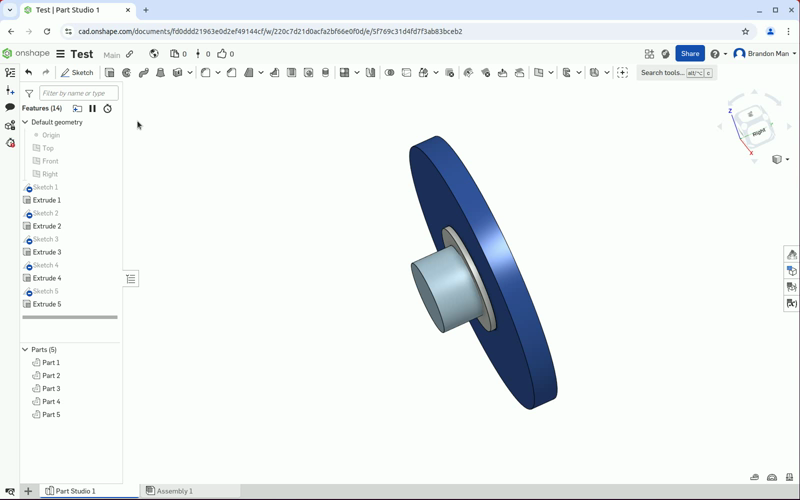
key(down, 2)
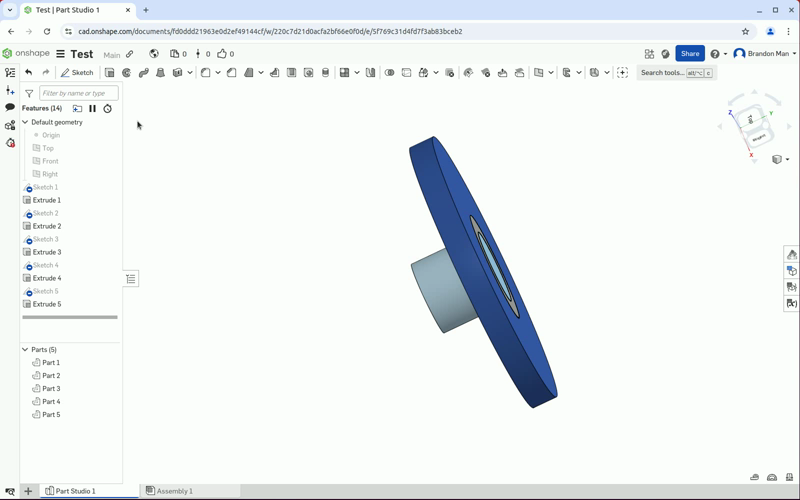
key(up, 2)
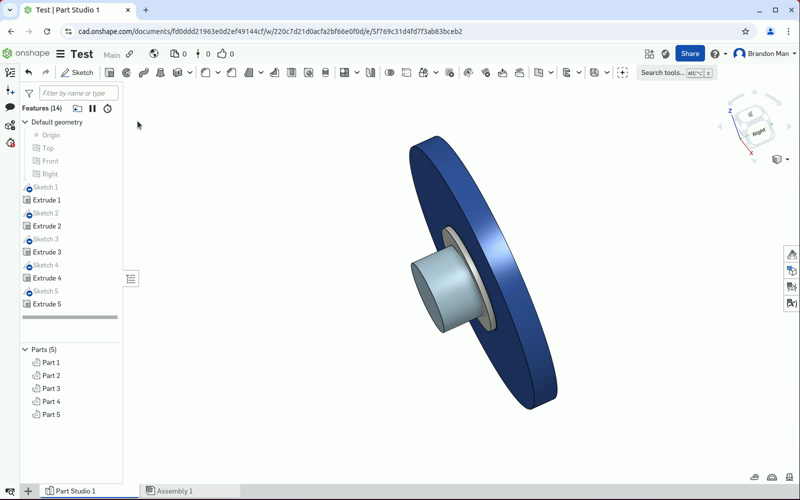
key(right, 2)
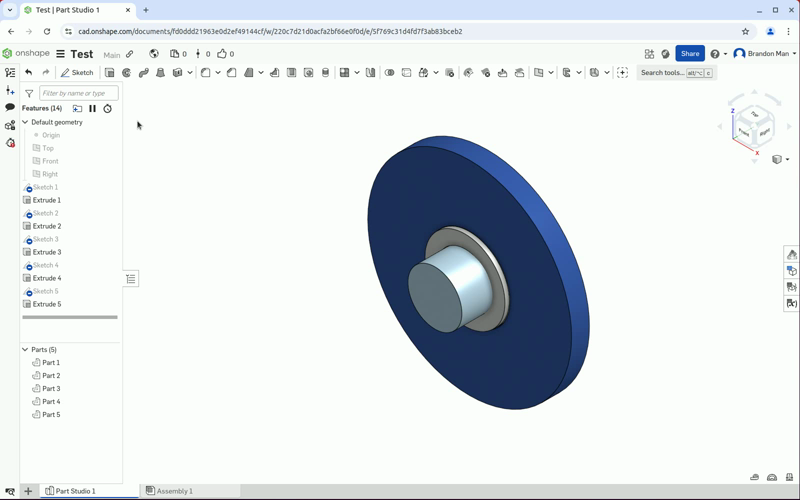
mouse_move(73, 189)
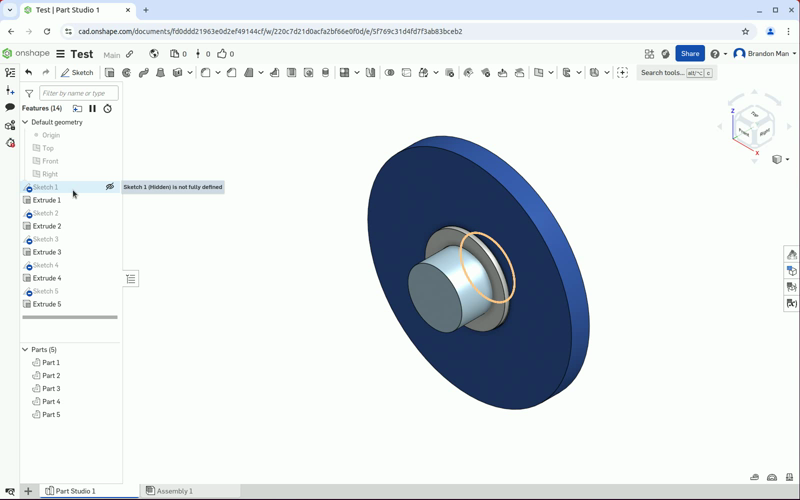
click(73, 189)